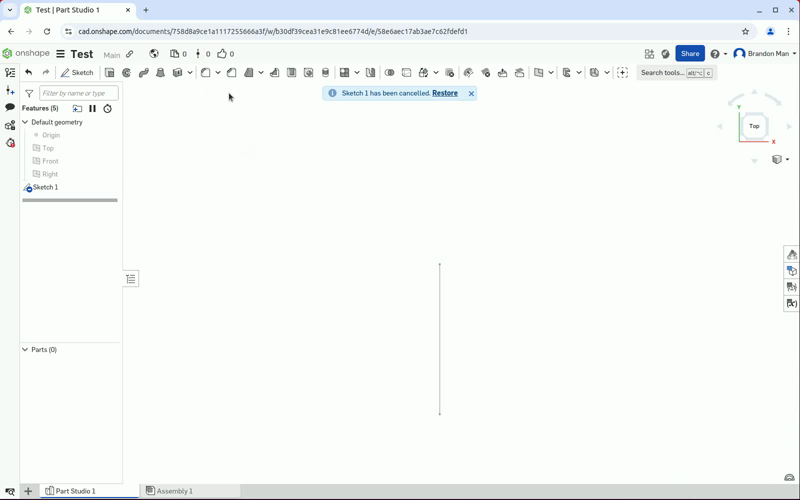
key(shift+h)
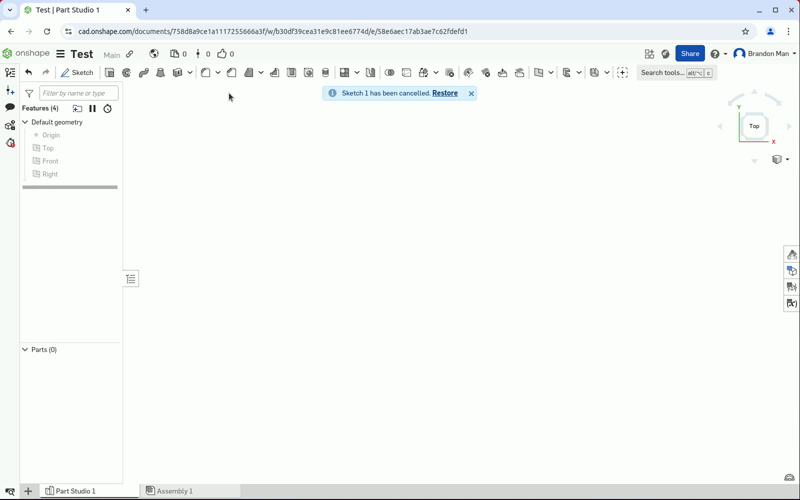
key(shift+s)
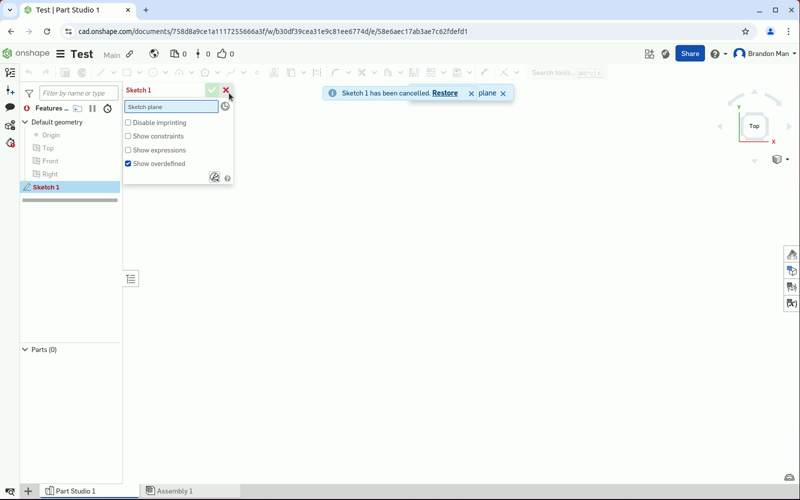
mouse_move(73, 150)
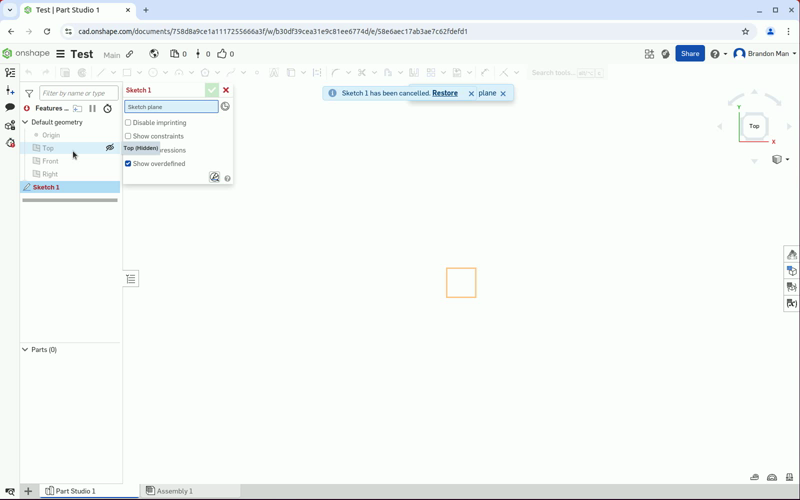
click(73, 150)
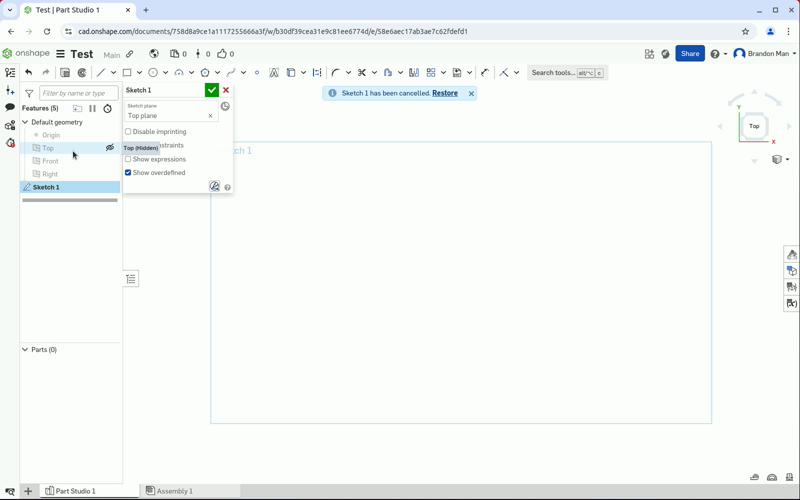
mouse_move(73, 352)
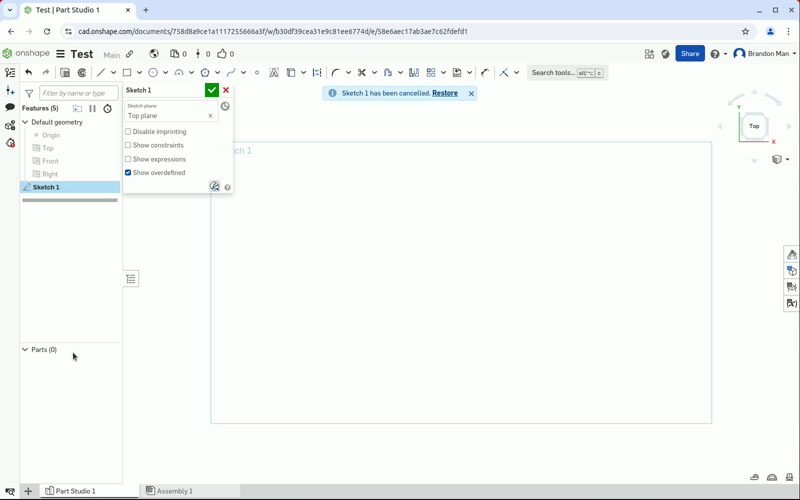
key(y)
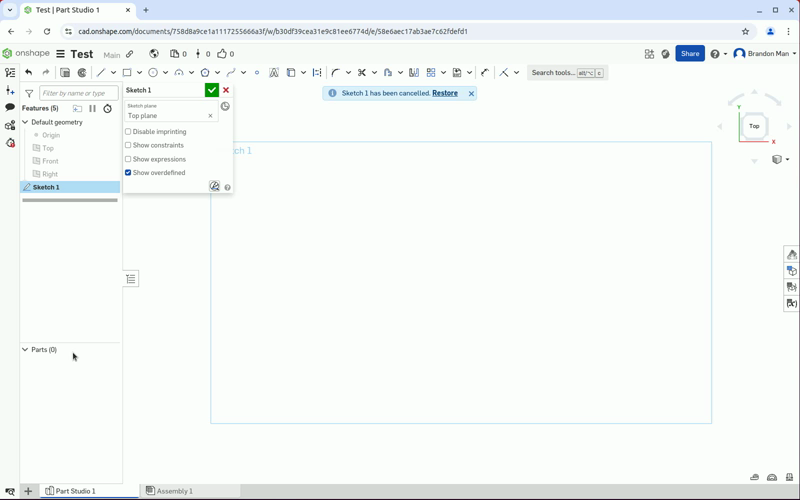
key(l)
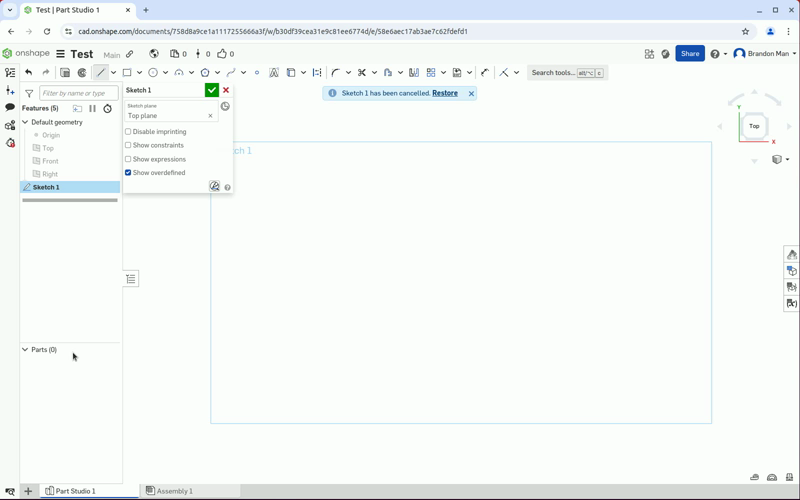
key_down(shift)
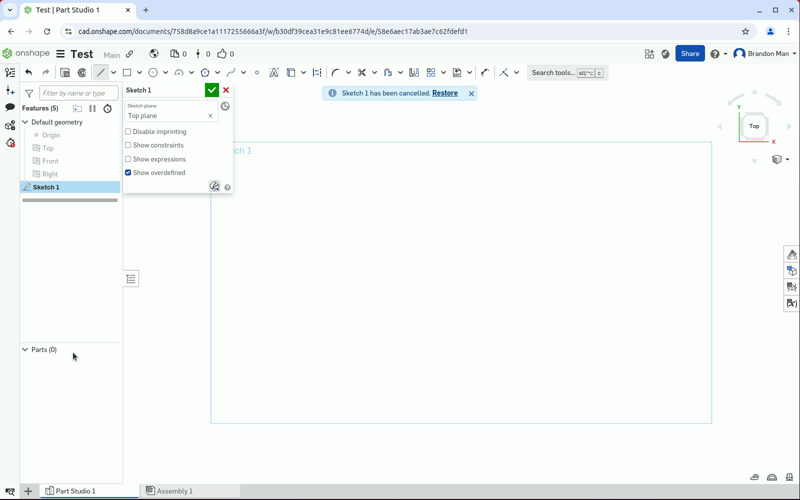
mouse_move(453, 349)
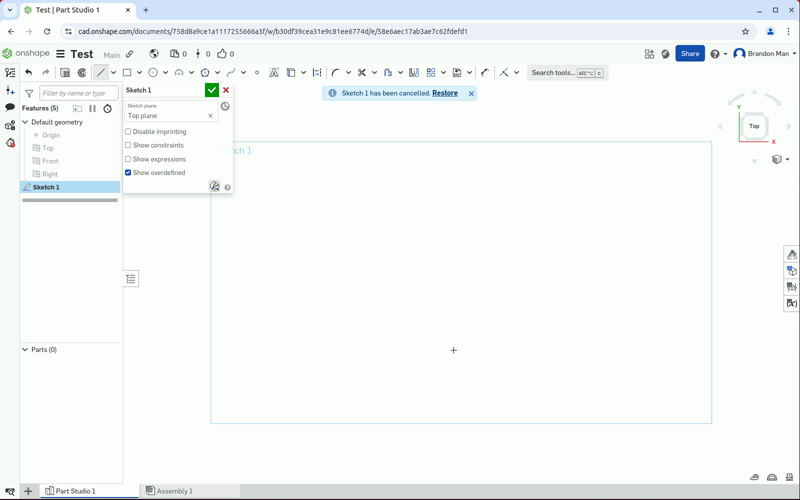
click(453, 349)
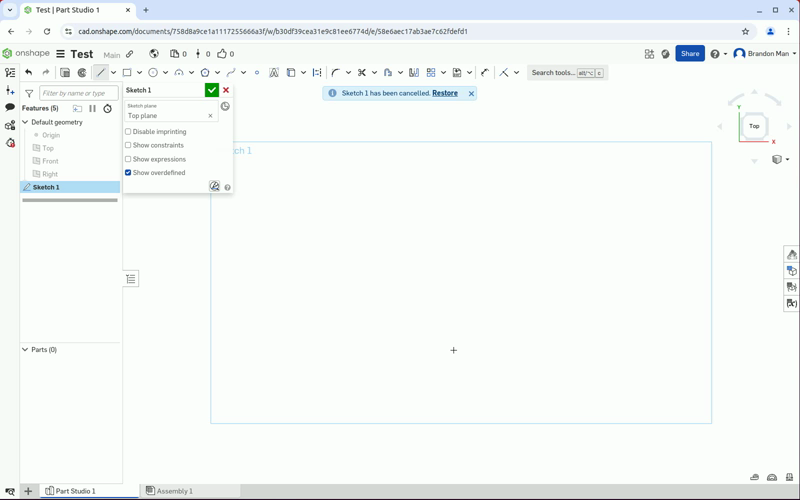
key_up(shift)
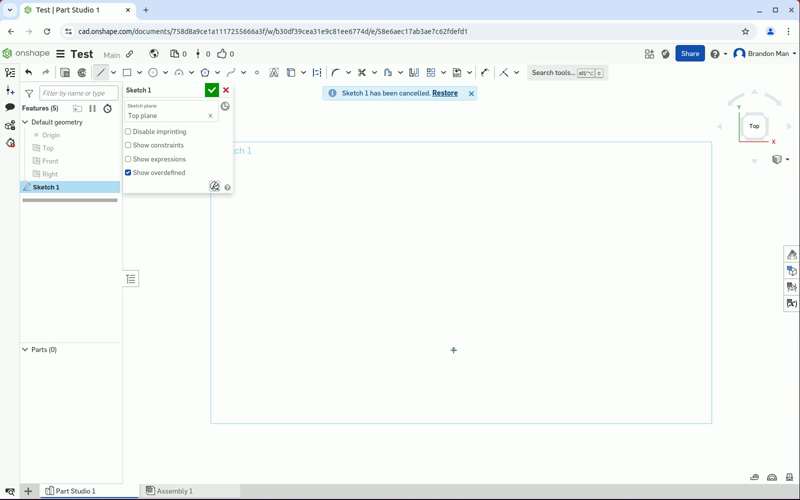
key_down(shift)
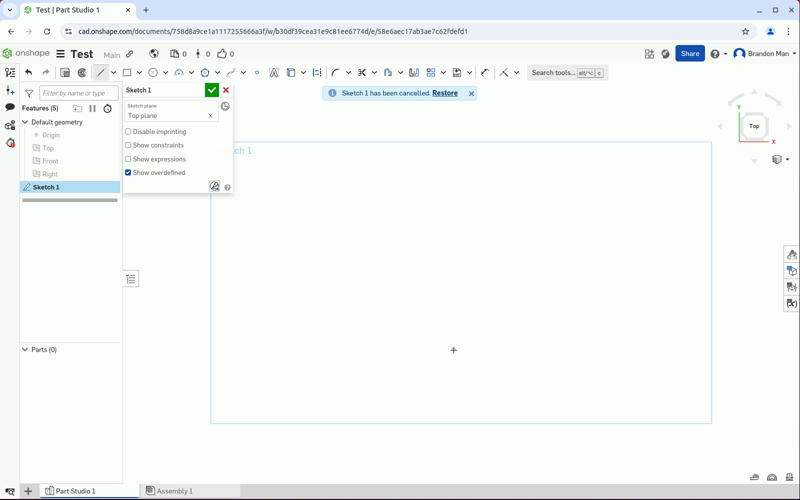
mouse_move(483, 349)
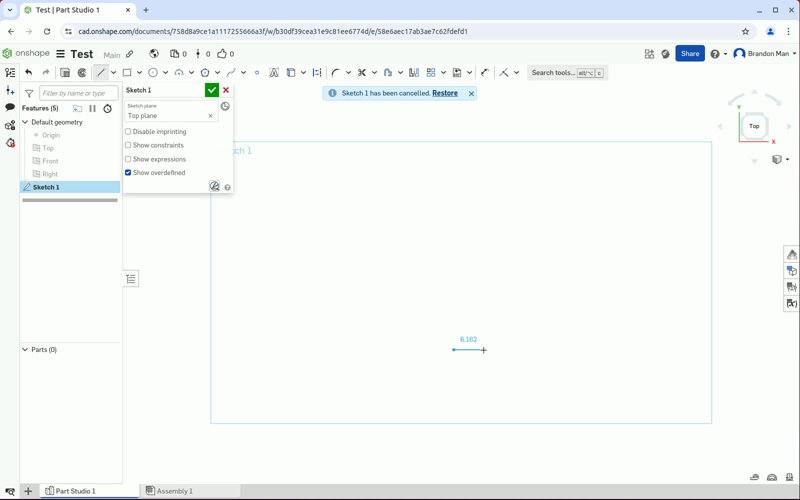
mouse_move(469, 349)
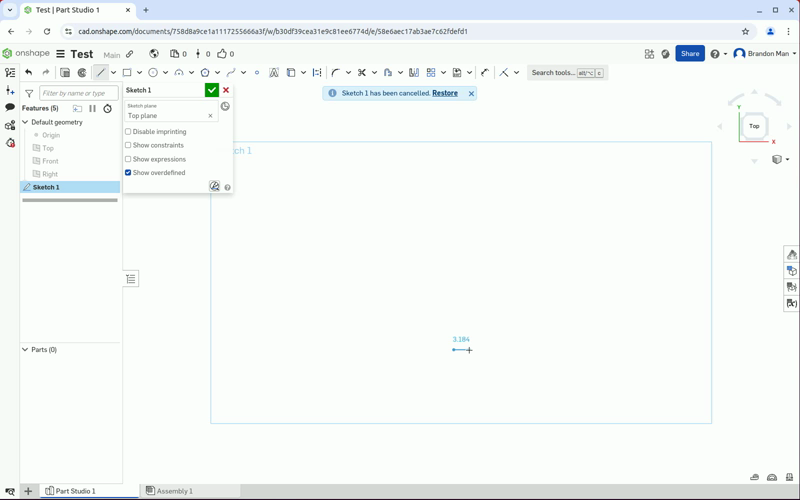
click(469, 349)
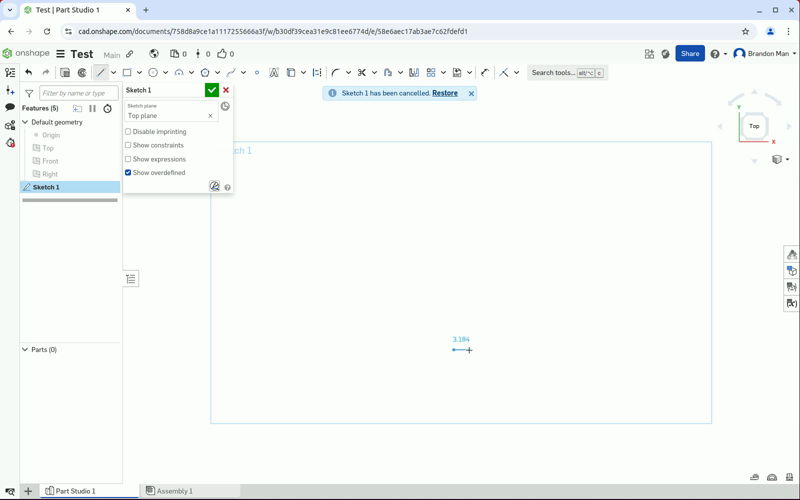
key_up(shift)
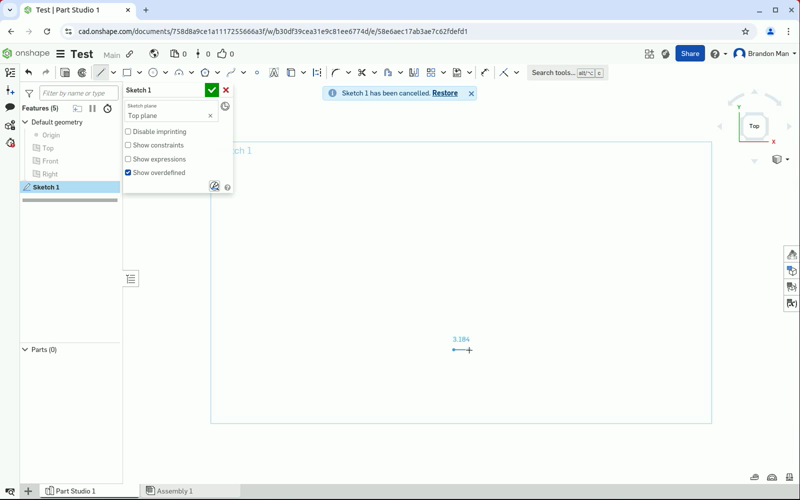
key_down(shift)
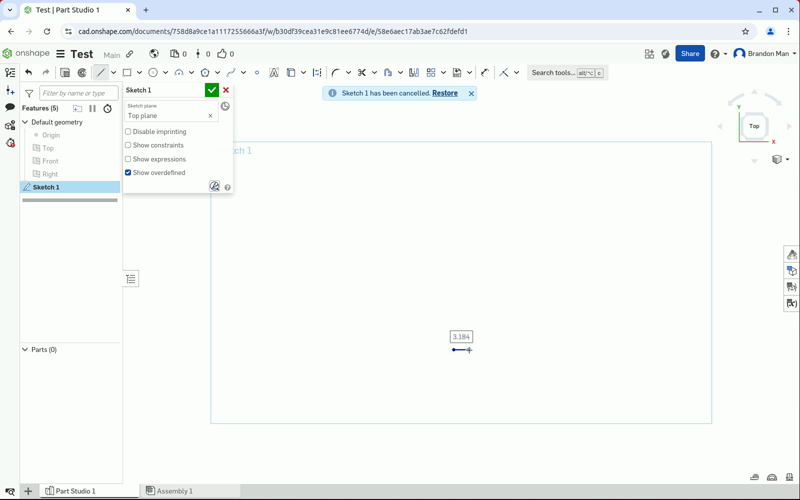
mouse_move(469, 216)
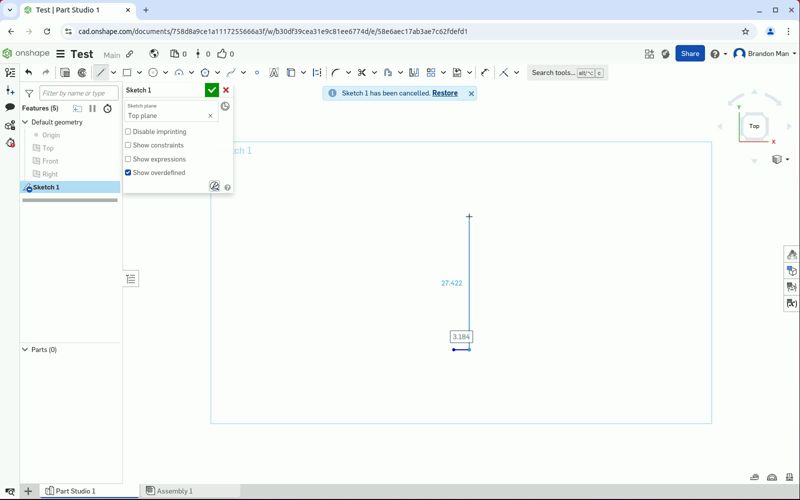
click(469, 216)
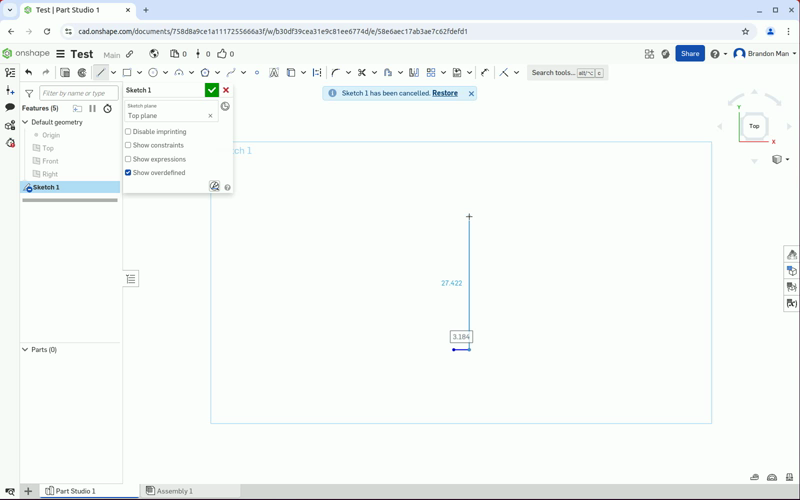
key_up(shift)
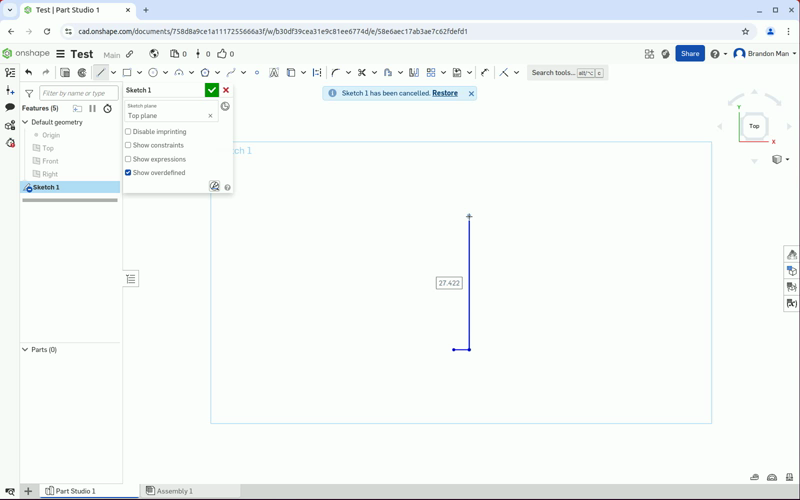
key_down(shift)
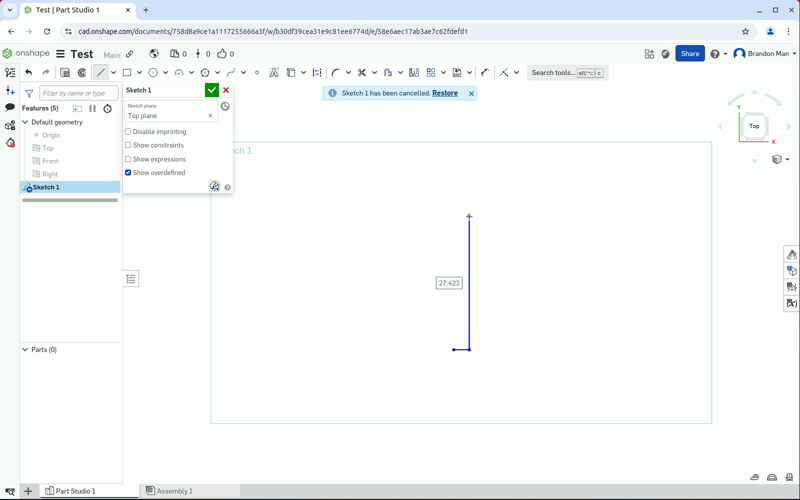
mouse_move(499, 216)
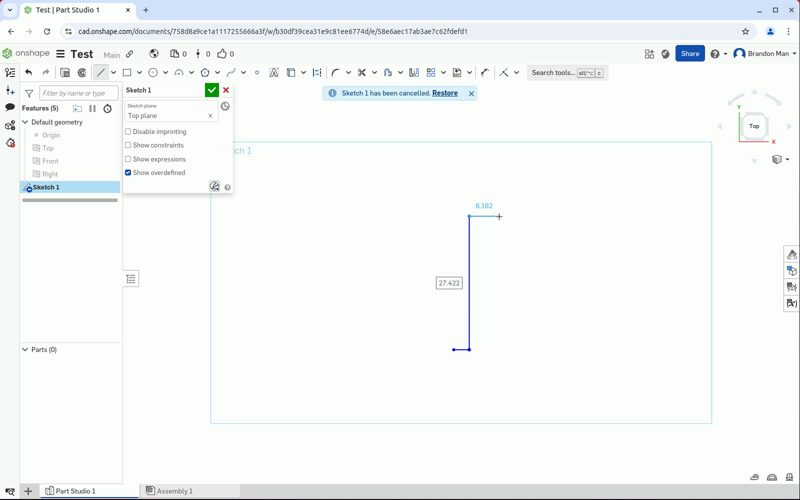
mouse_move(453, 216)
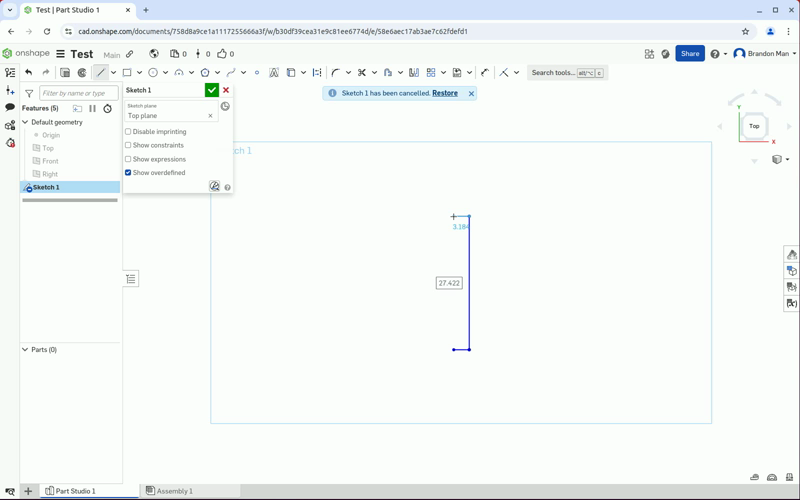
click(453, 216)
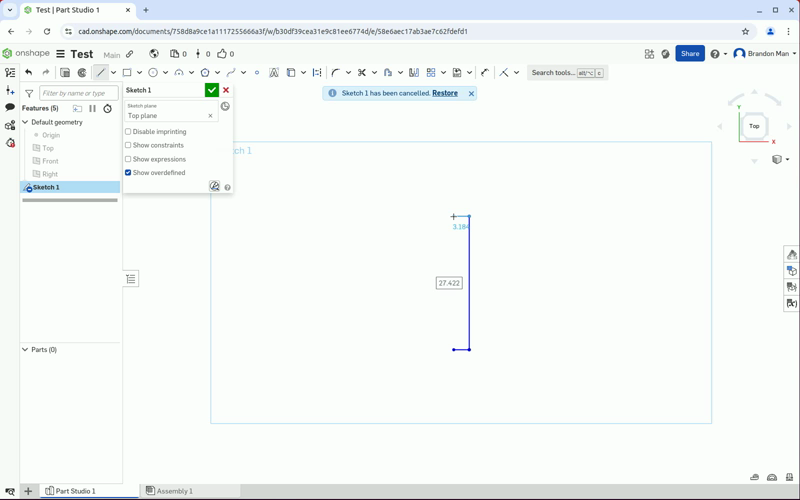
key_up(shift)
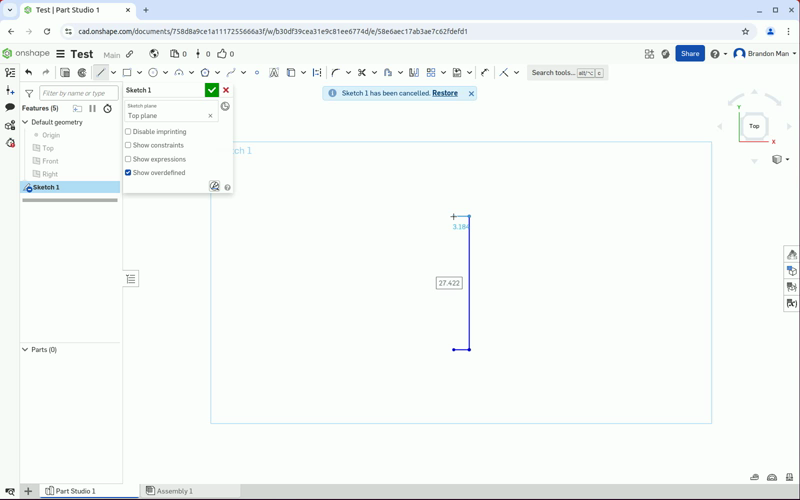
key_down(shift)
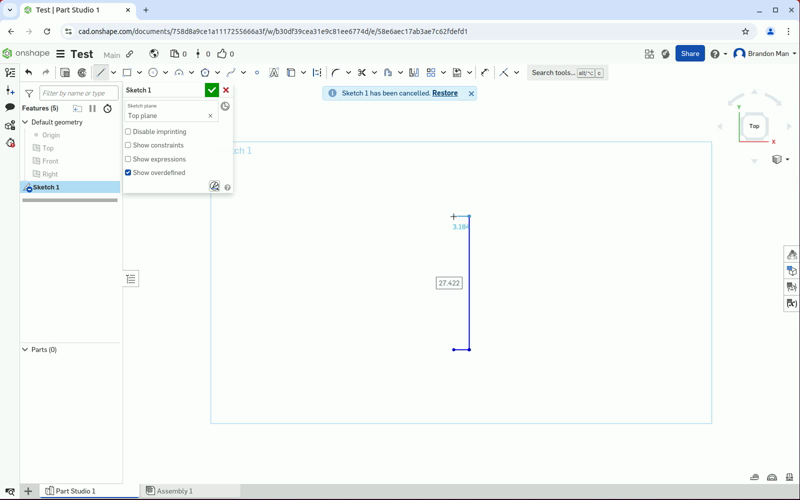
mouse_move(453, 349)
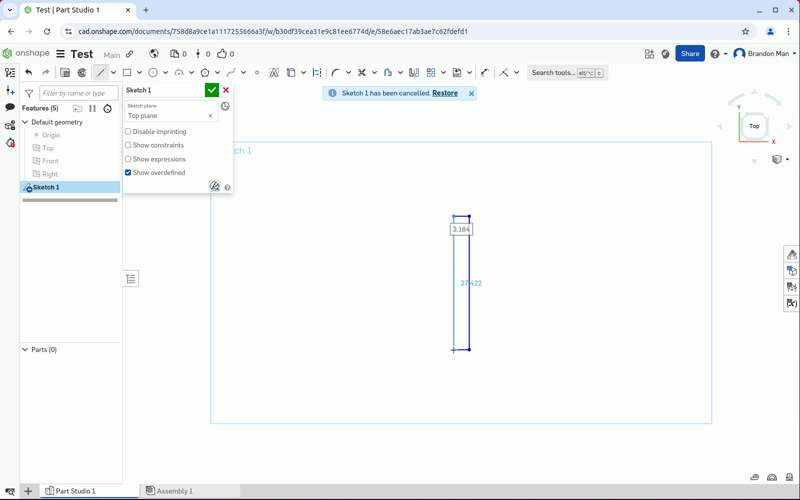
key_up(shift)
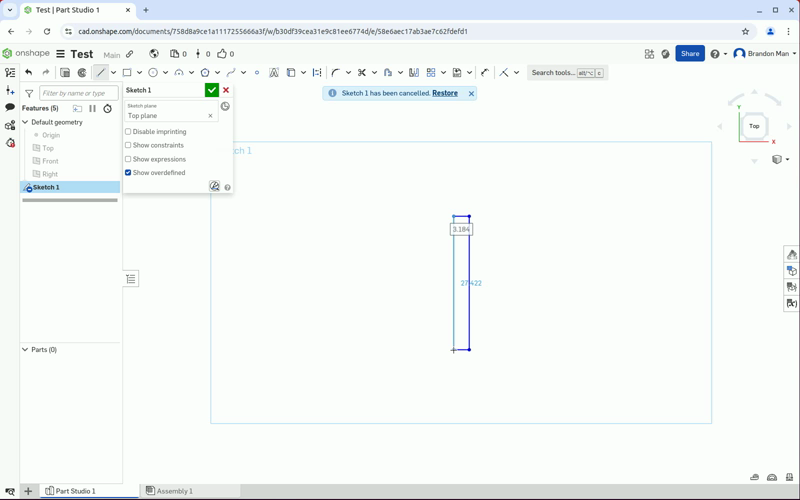
click(453, 349)
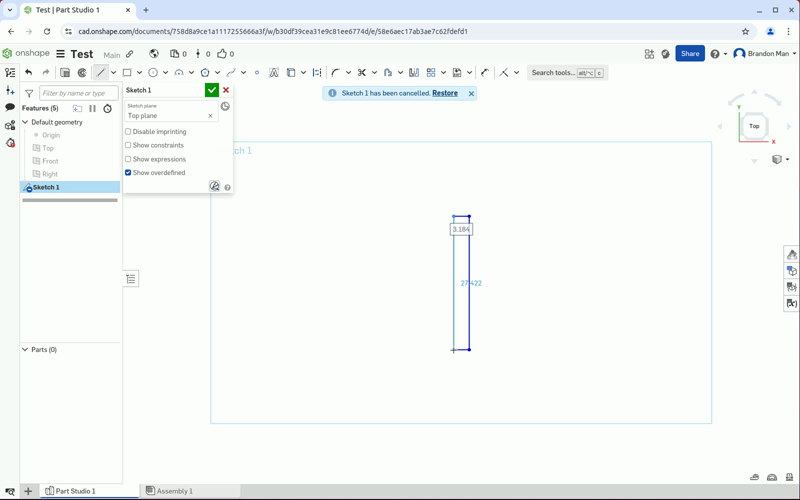
key(esc)
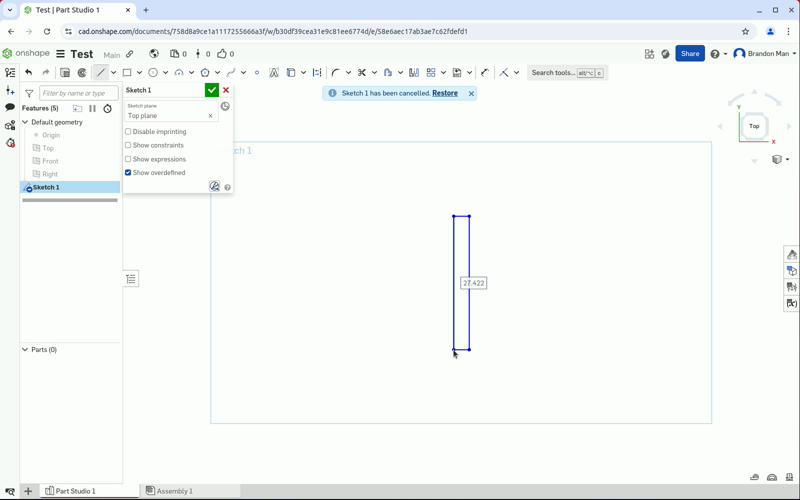
mouse_move(464, 246)
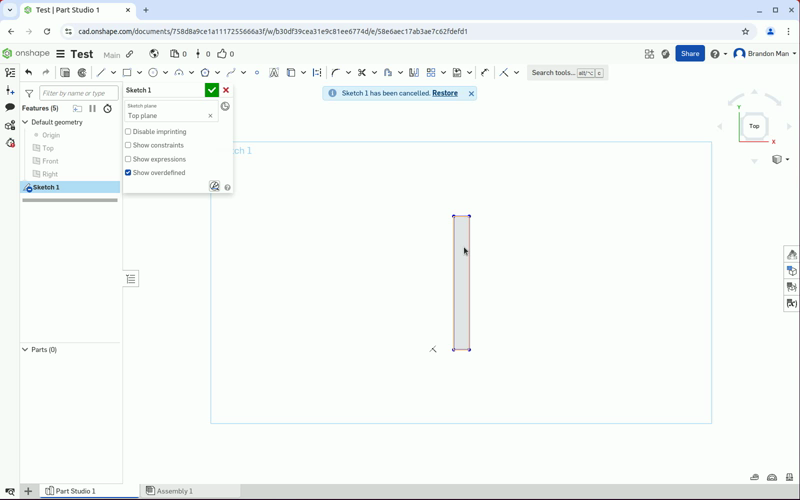
click(464, 246)
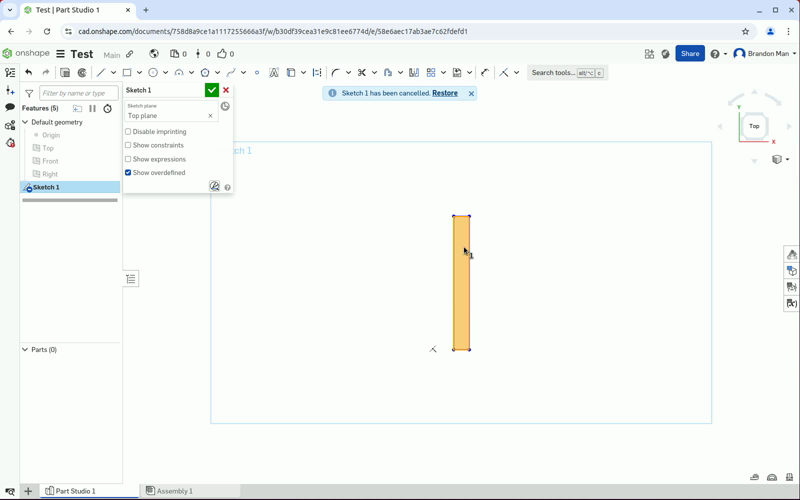
mouse_move(73, 352)
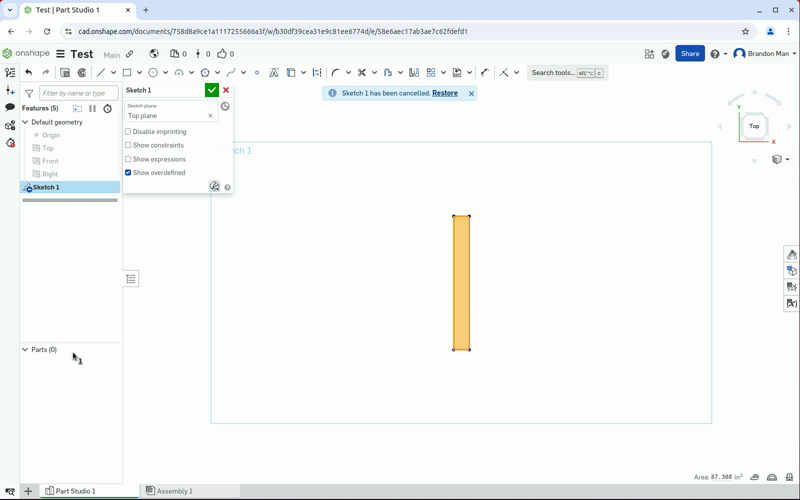
key(shift+y)
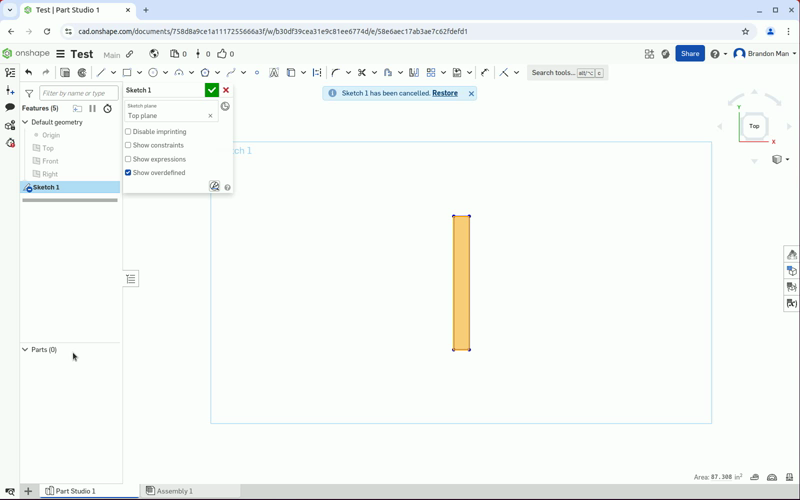
key(shift+e)
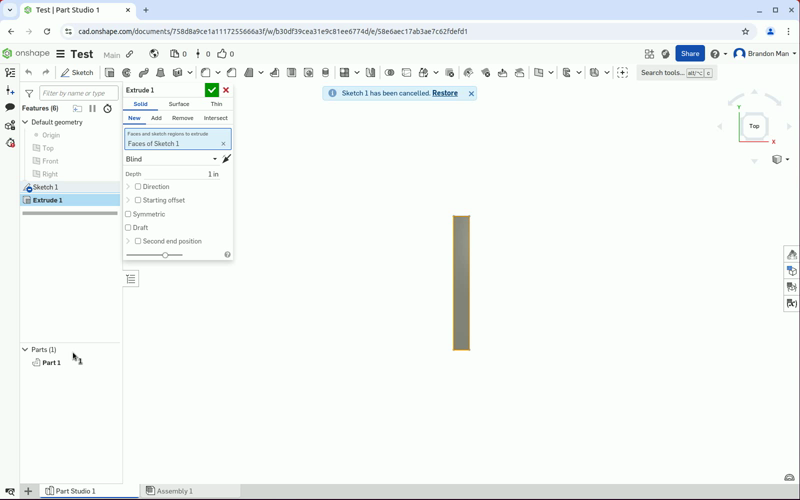
mouse_move(143, 106)
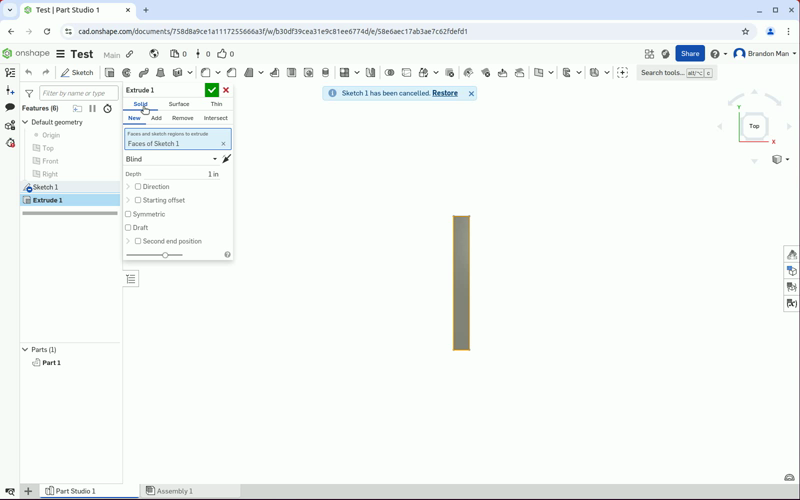
click(143, 106)
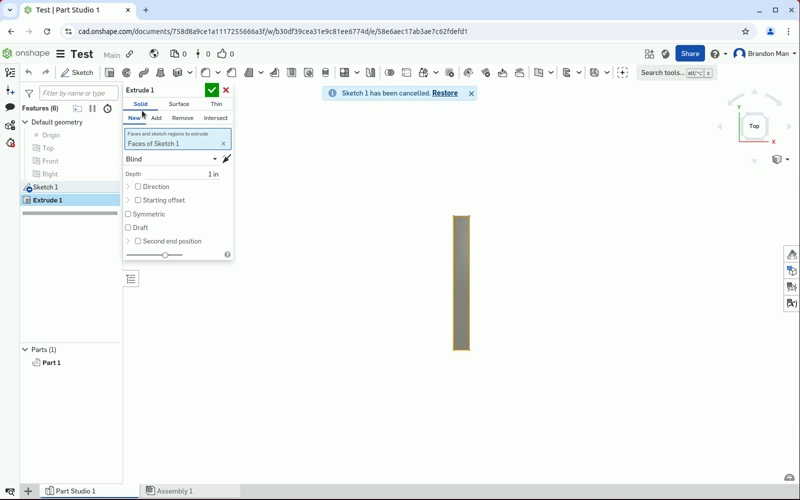
mouse_move(137, 120)
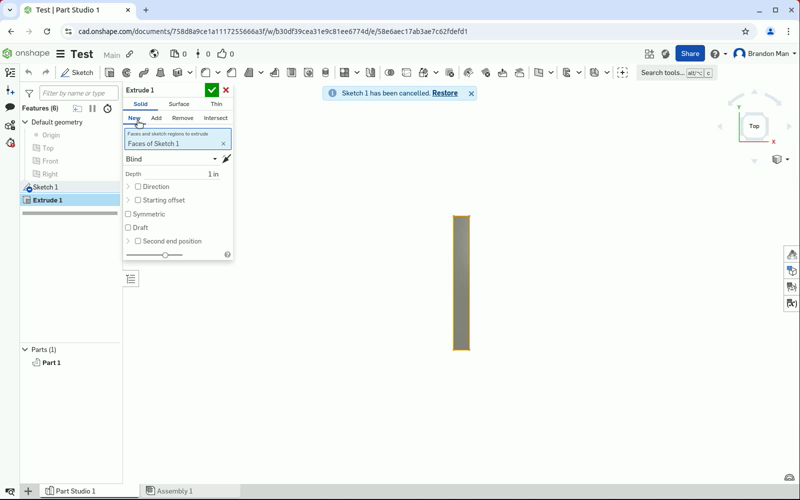
click(137, 120)
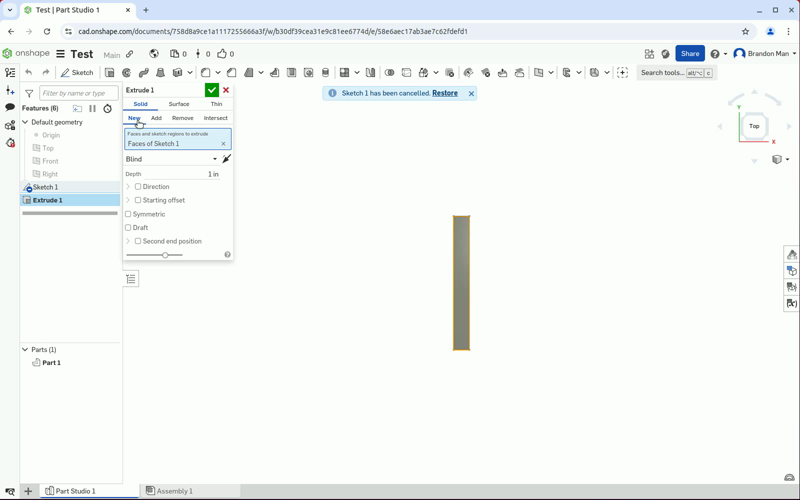
key(tab, 4)
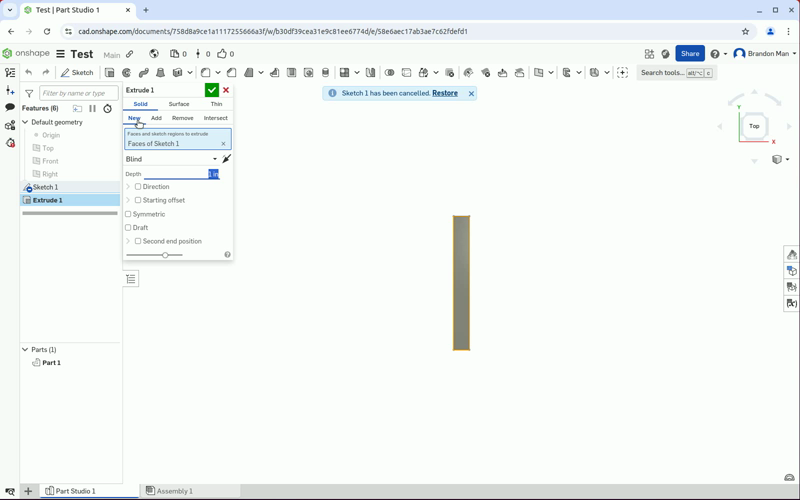
text(23.108)
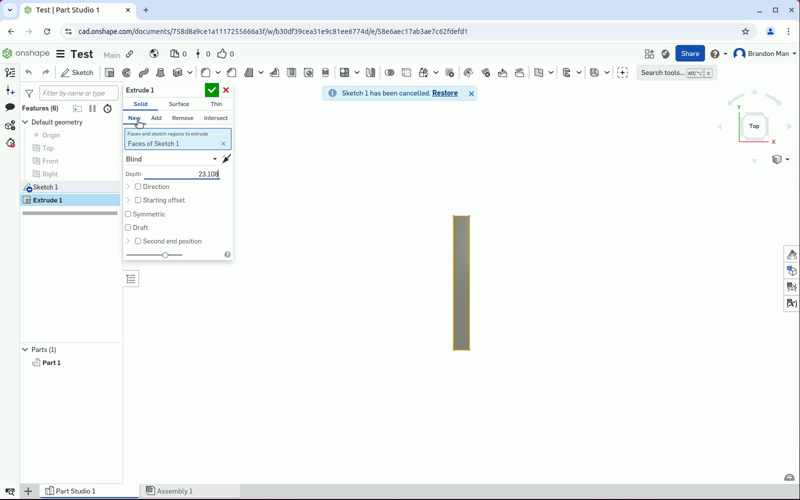
key(enter)
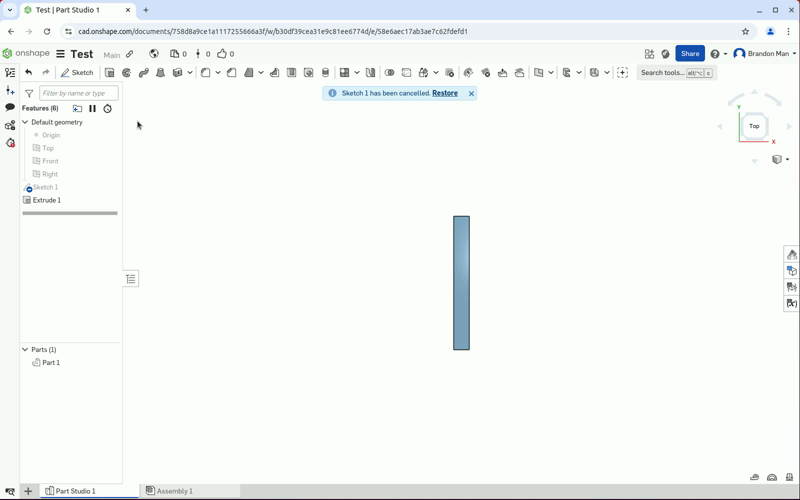
key(shift+h)
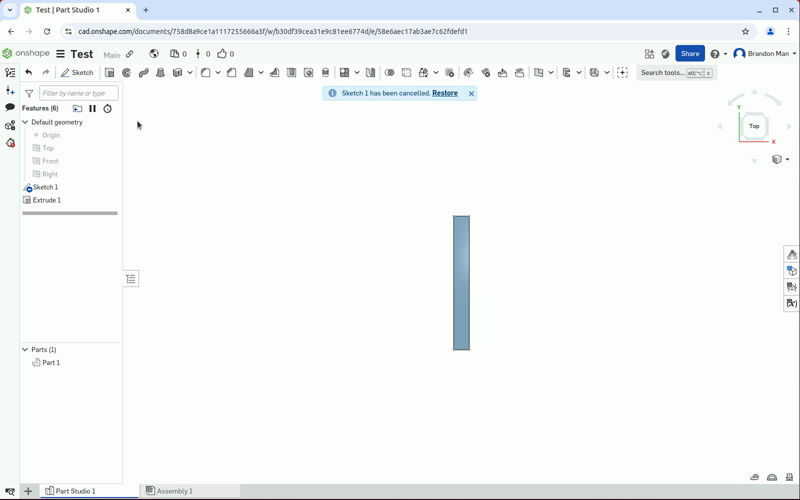
key(shift+h)
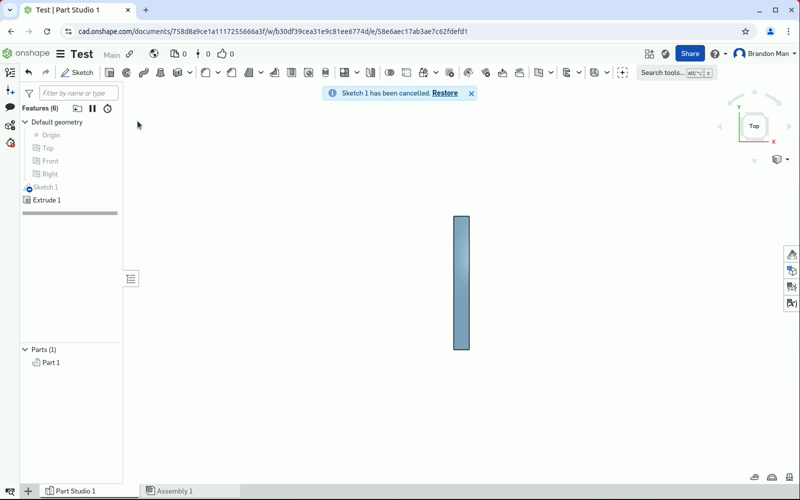
mouse_move(73, 189)
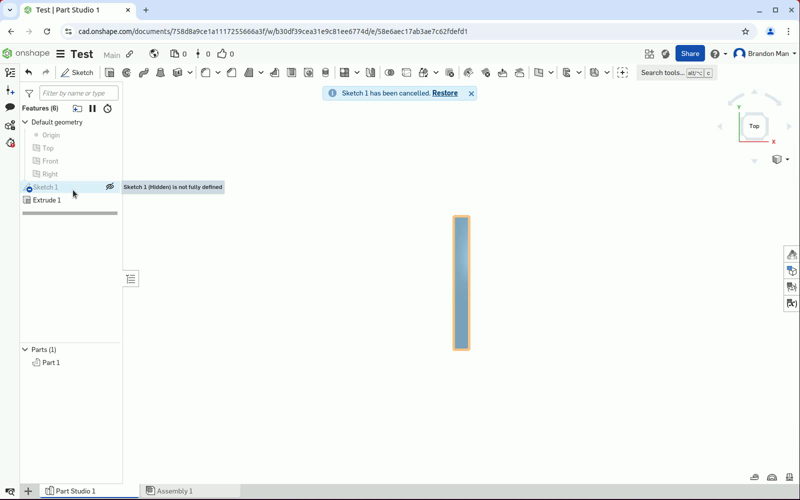
click(73, 189)
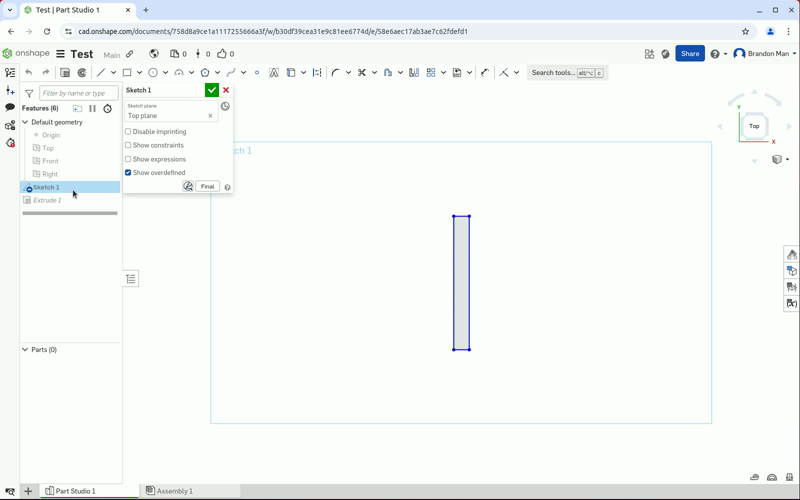
mouse_move(229, 92)
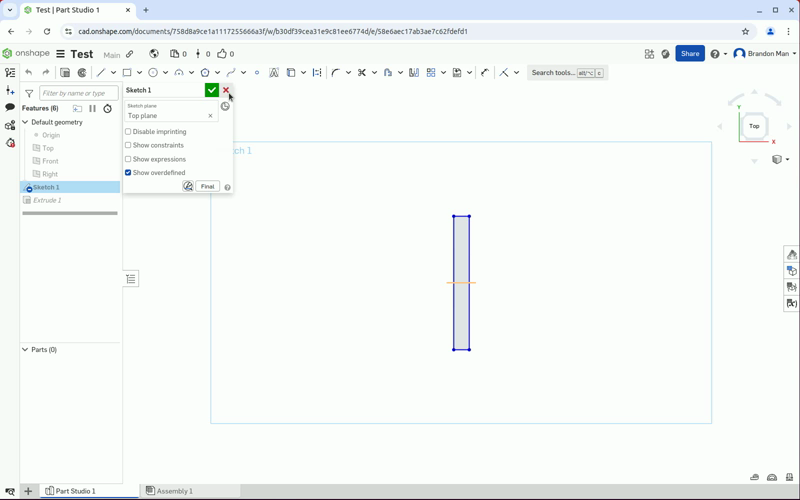
click(229, 92)
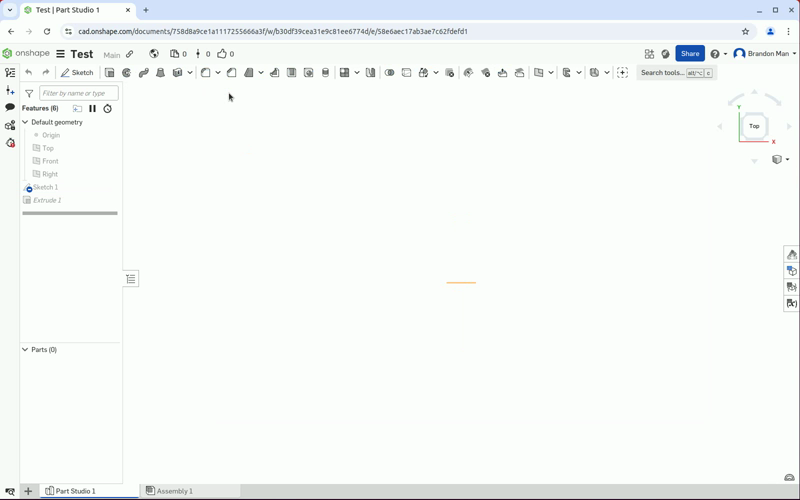
mouse_move(73, 352)
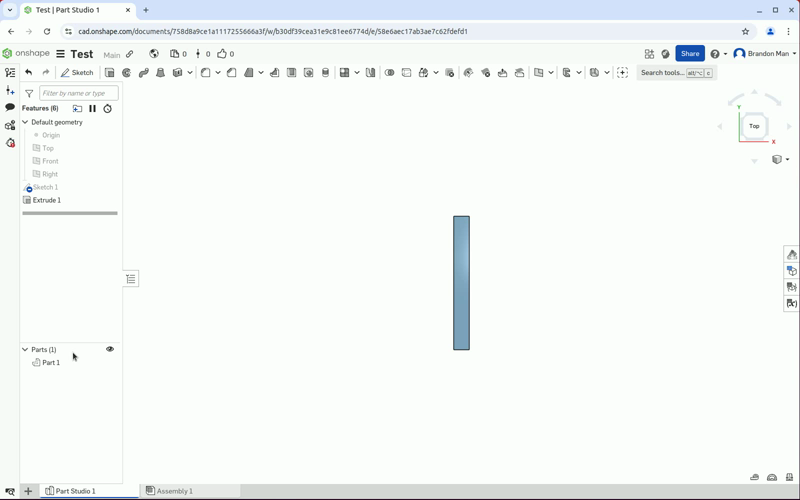
key(y)
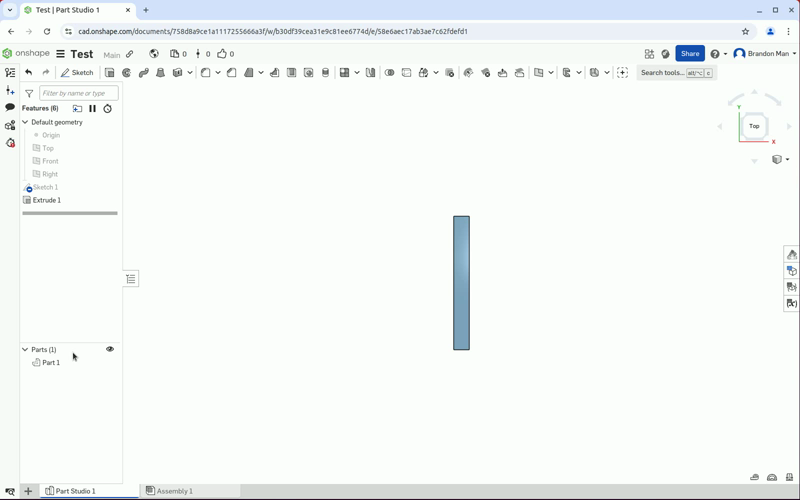
key(shift+p)
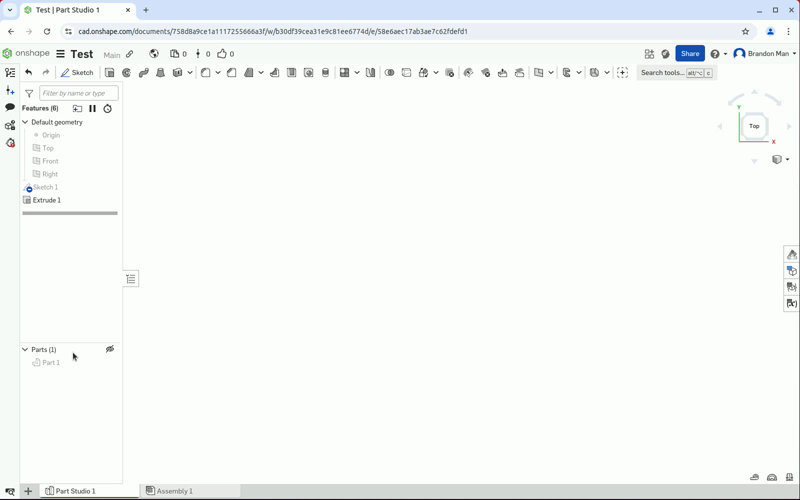
key(space)
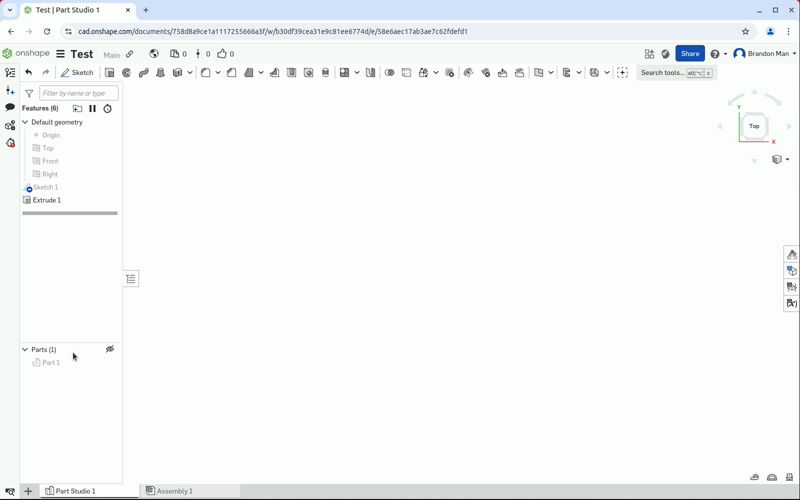
key_down(shift)
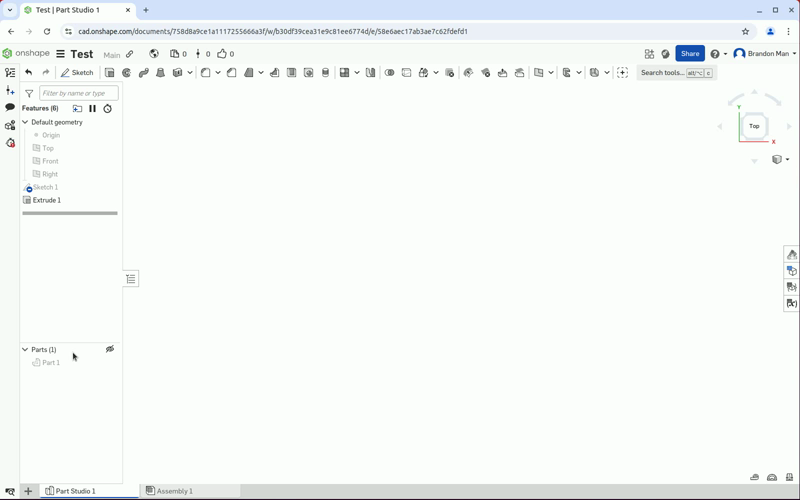
key(up)
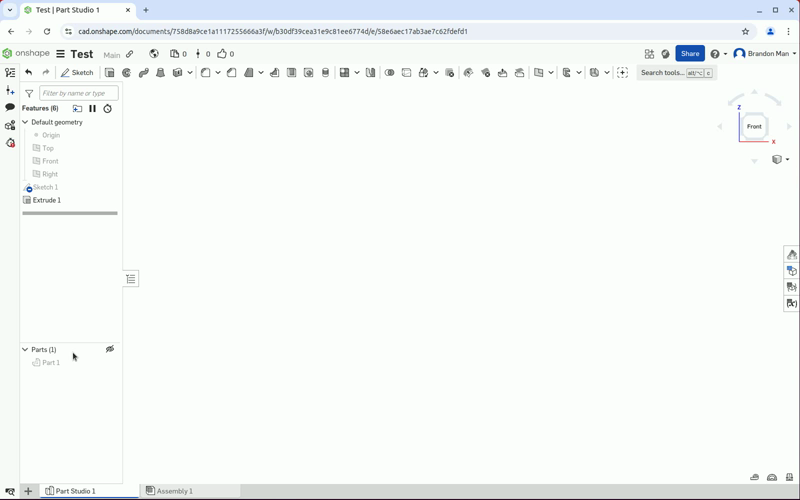
key_up(shift)
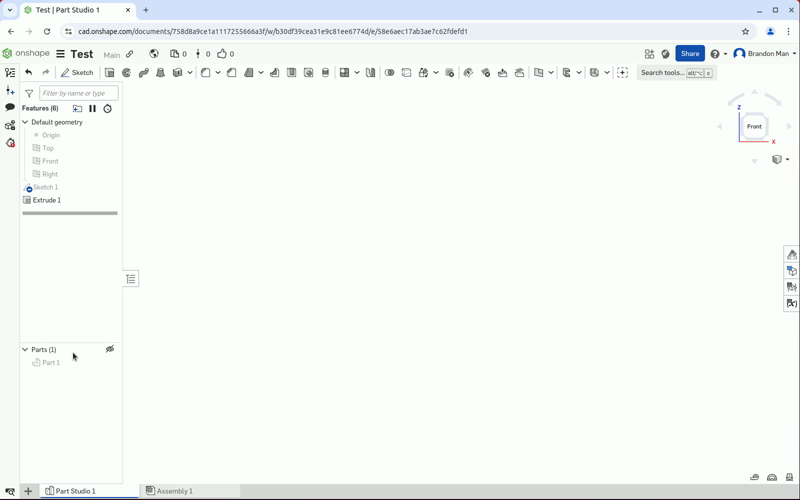
mouse_move(73, 352)
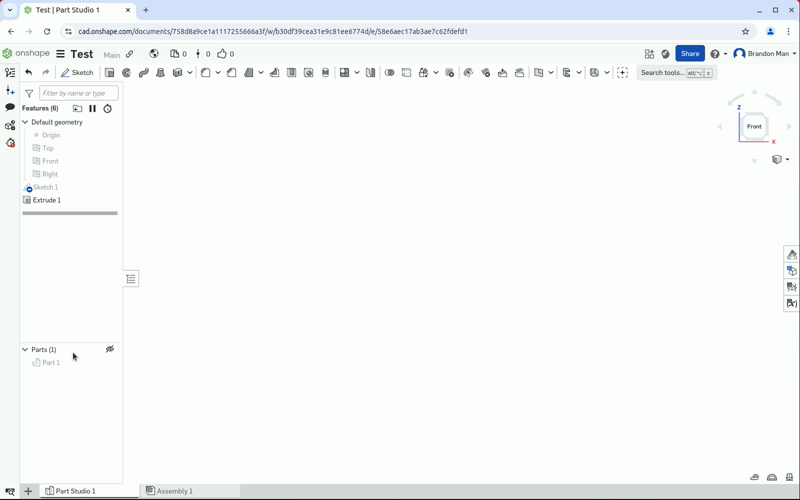
key(shift+y)
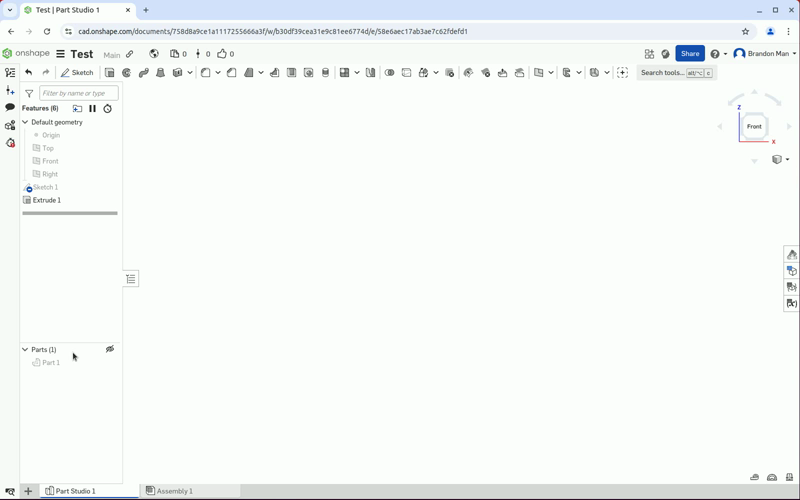
key(shift+s)
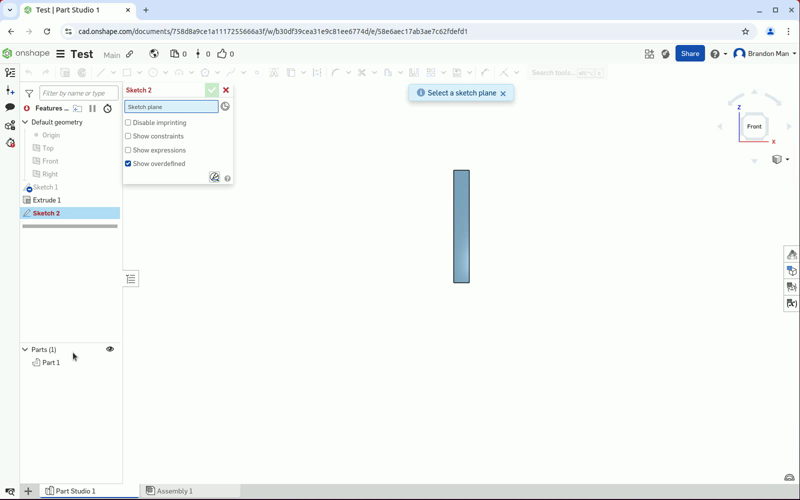
mouse_move(73, 163)
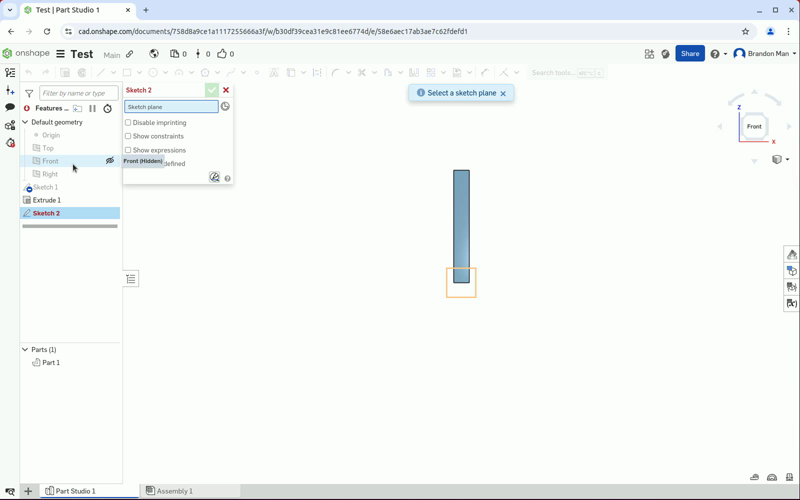
click(73, 163)
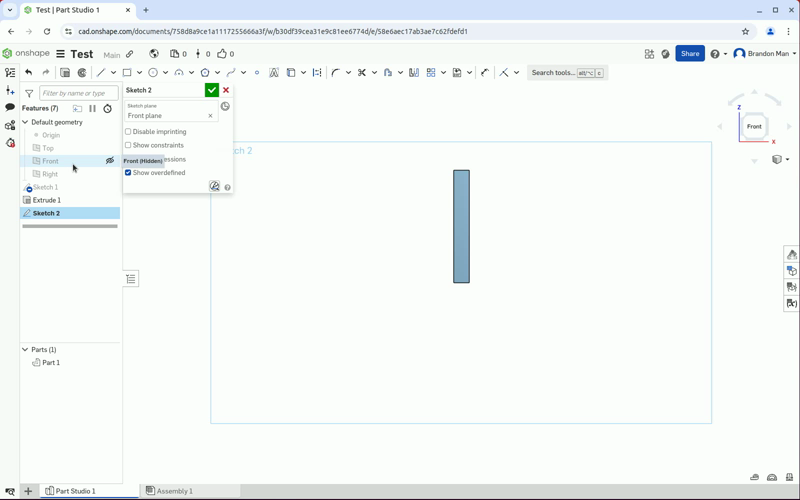
mouse_move(73, 352)
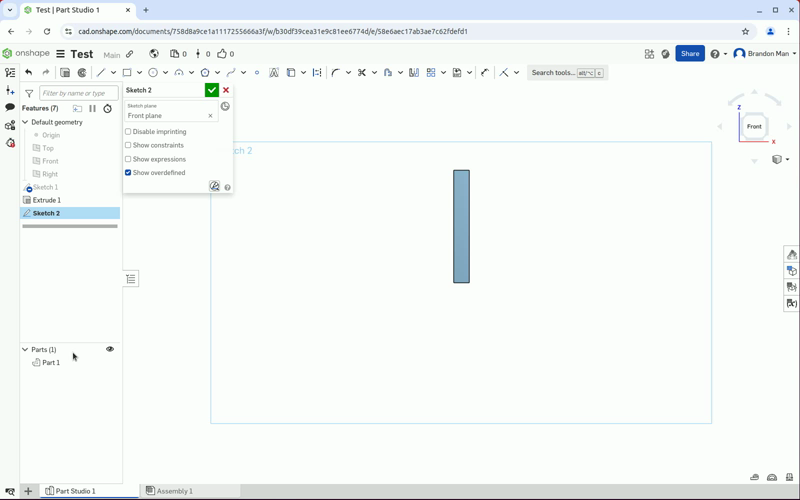
key(y)
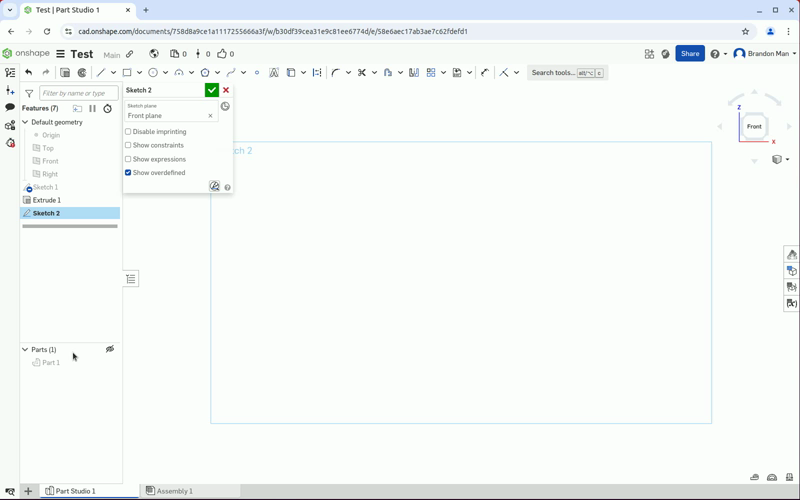
key(l)
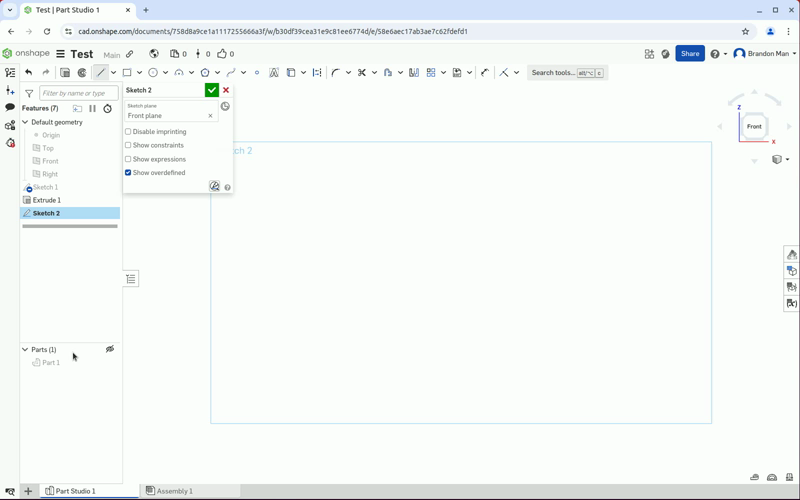
key_down(shift)
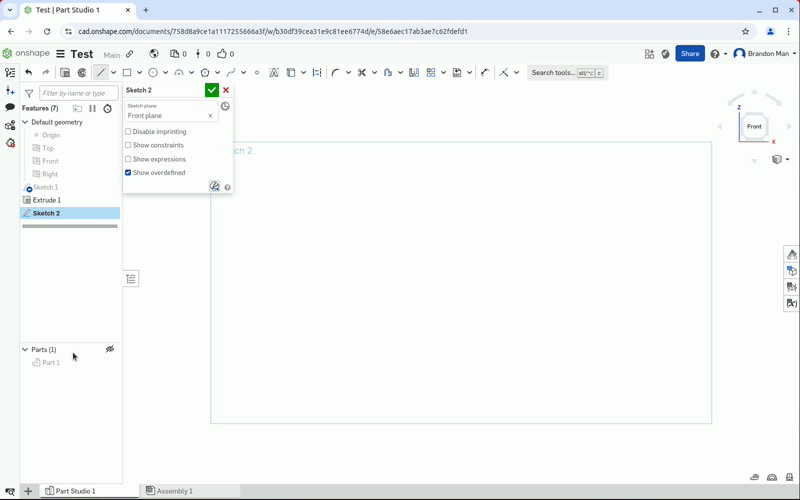
mouse_move(467, 185)
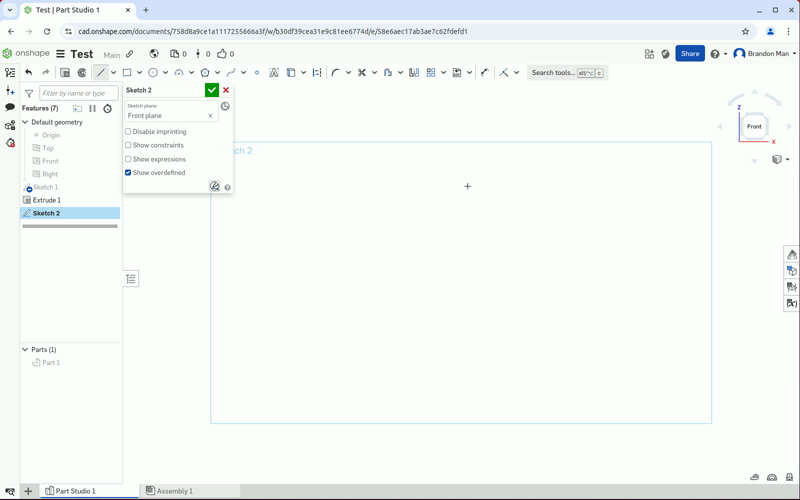
click(467, 185)
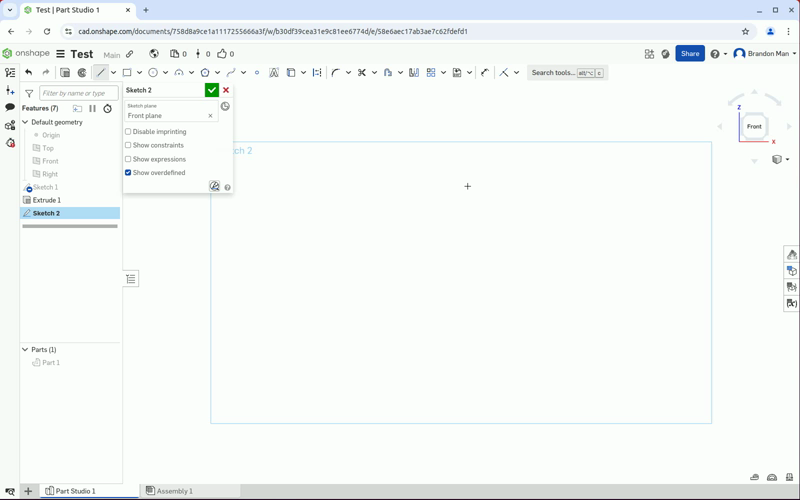
key_up(shift)
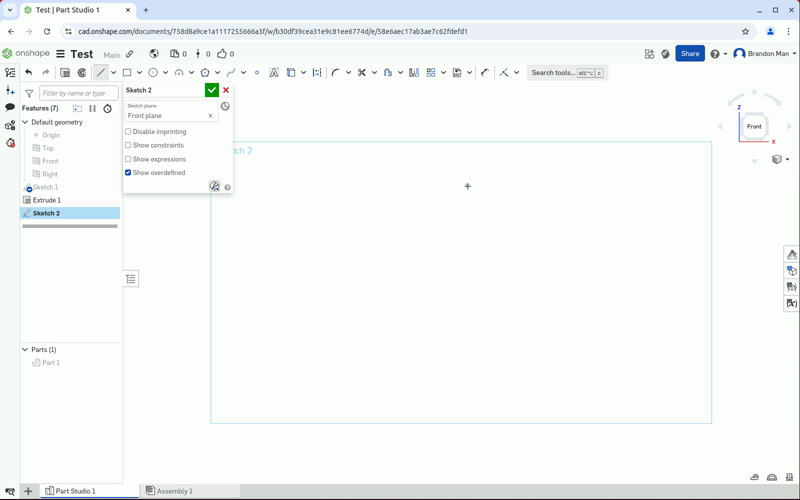
key_down(shift)
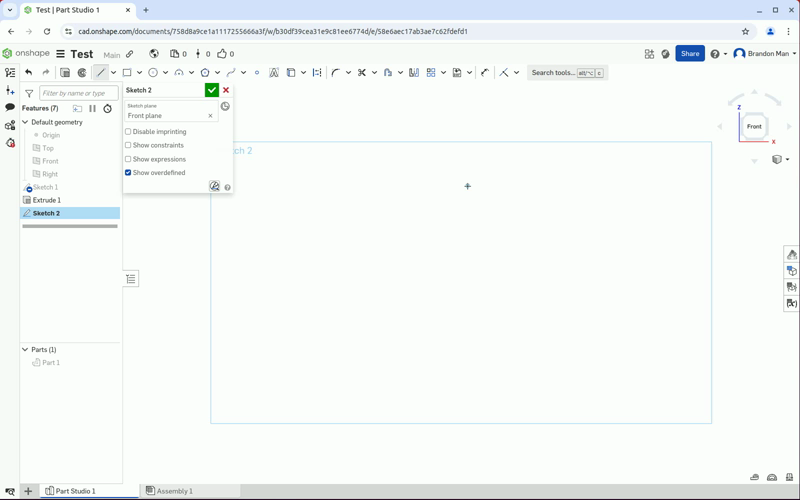
mouse_move(497, 185)
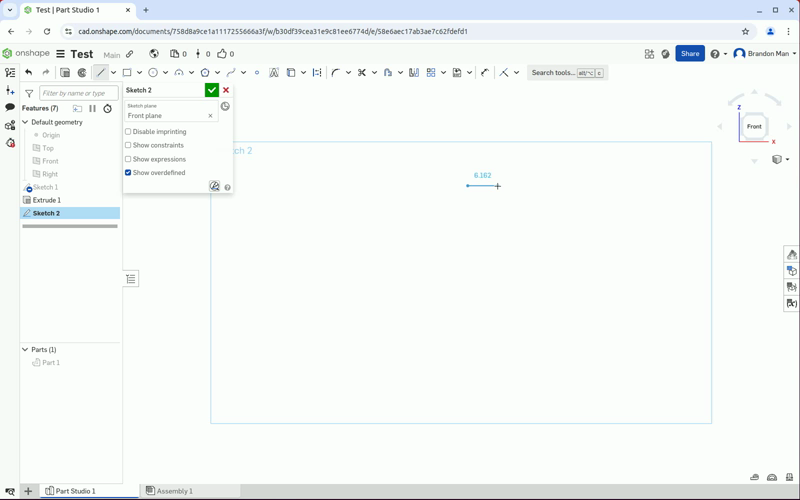
mouse_move(483, 212)
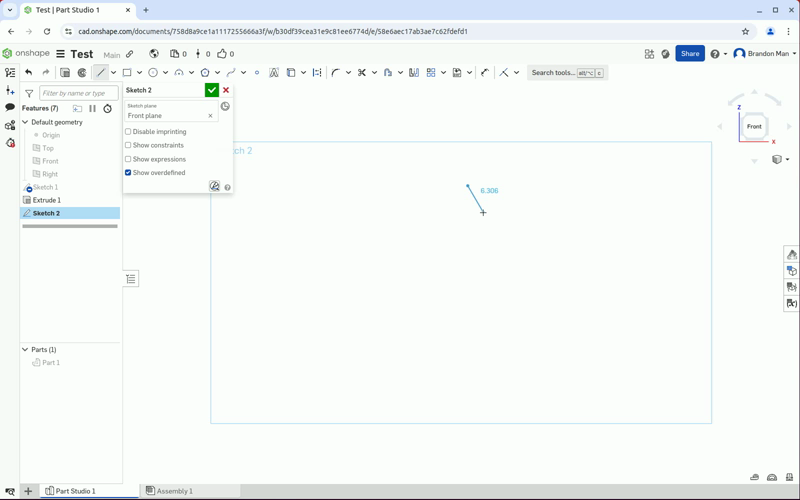
click(483, 212)
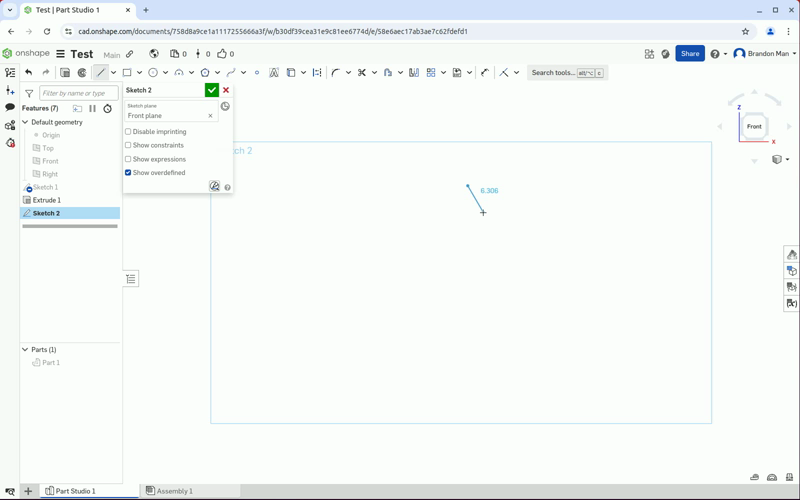
key_up(shift)
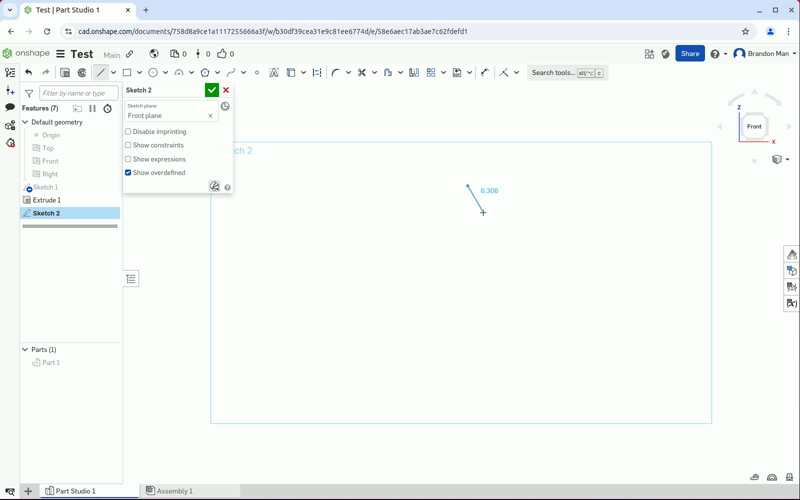
key_down(shift)
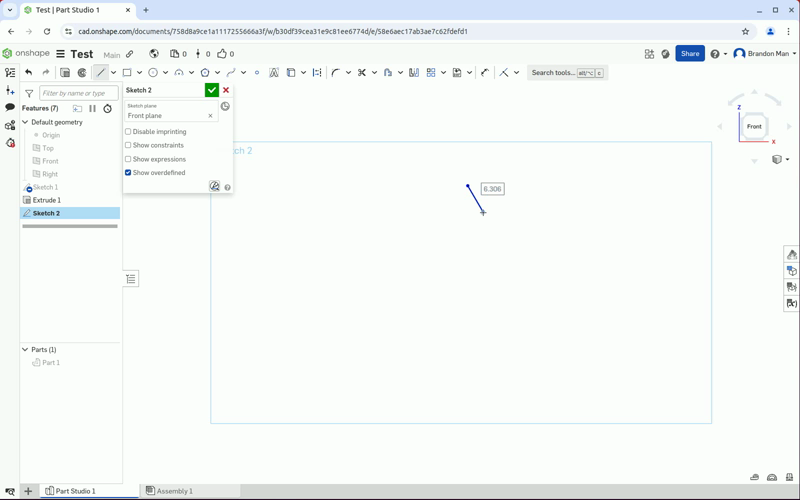
mouse_move(513, 212)
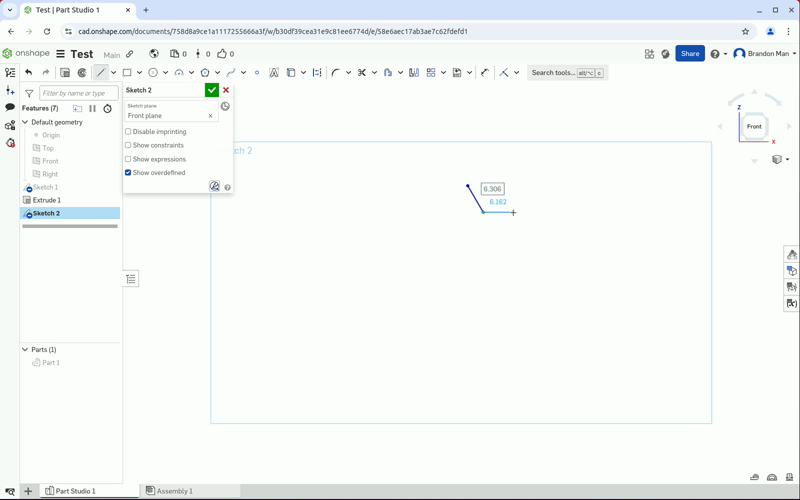
mouse_move(483, 196)
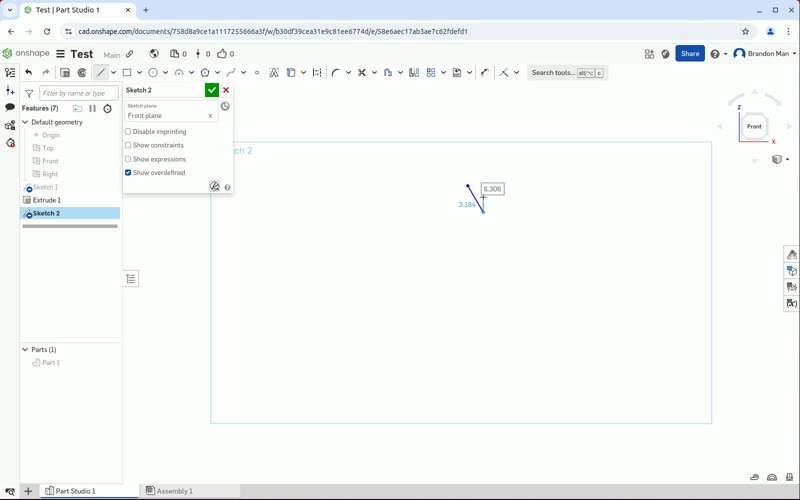
click(483, 196)
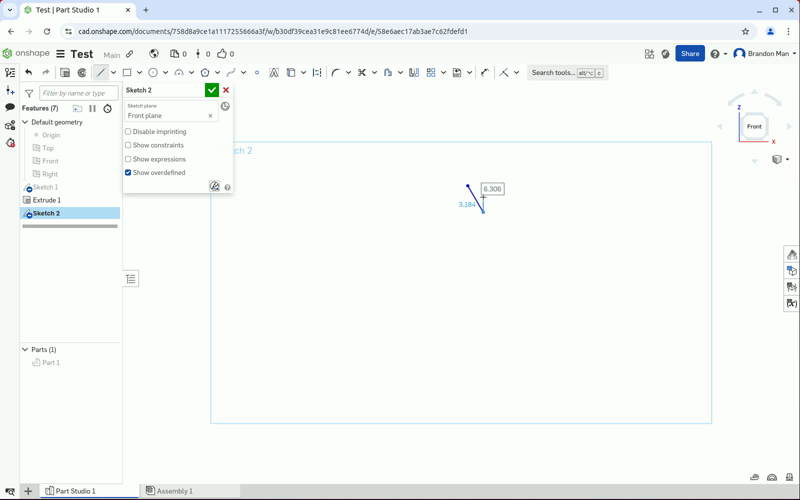
key_up(shift)
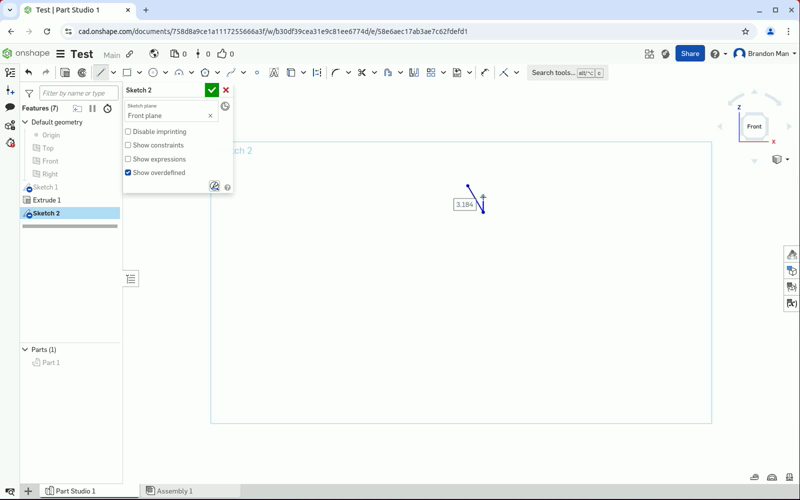
key_down(shift)
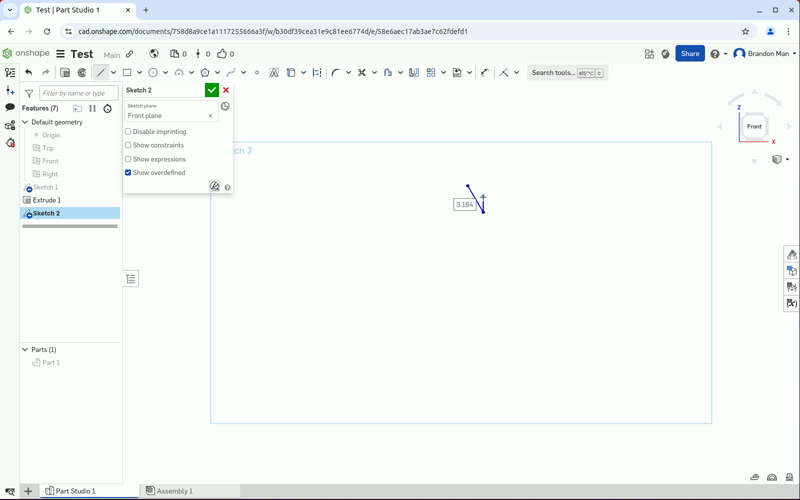
mouse_move(513, 196)
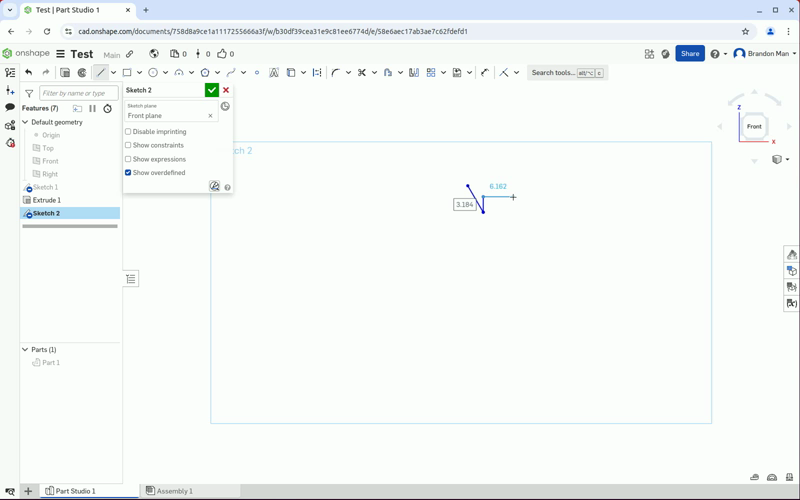
mouse_move(467, 170)
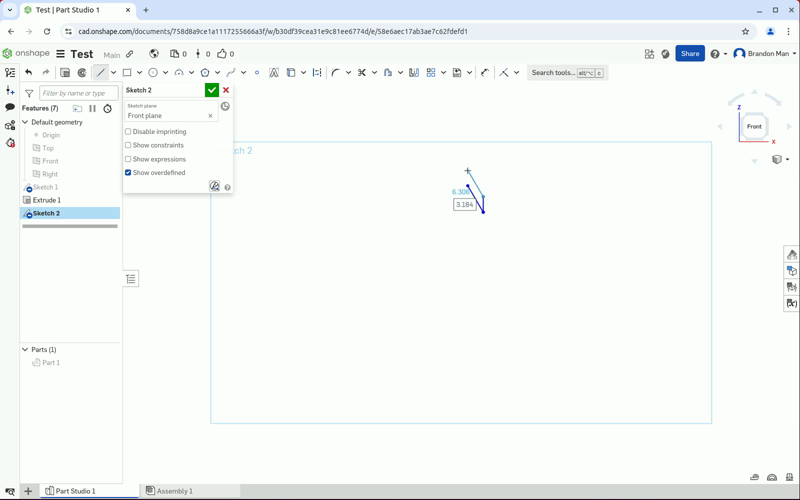
click(467, 170)
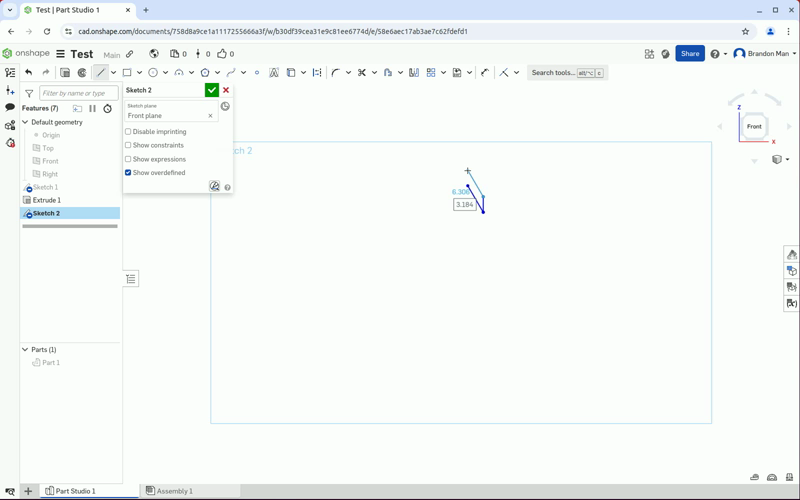
key_up(shift)
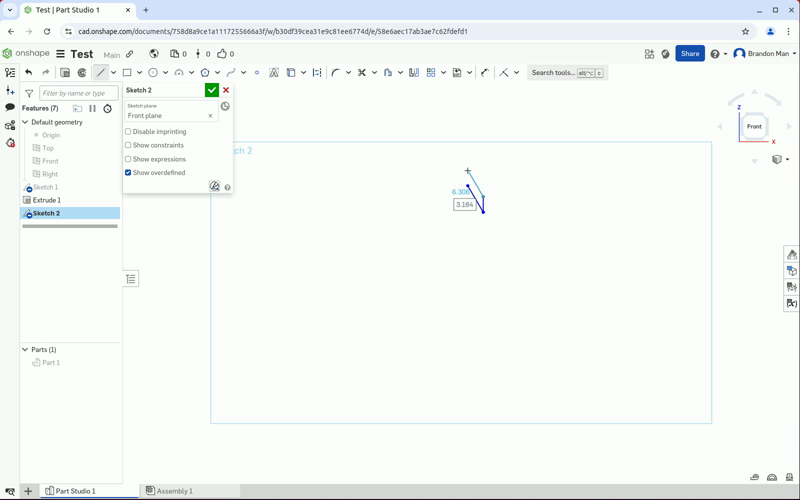
mouse_move(497, 170)
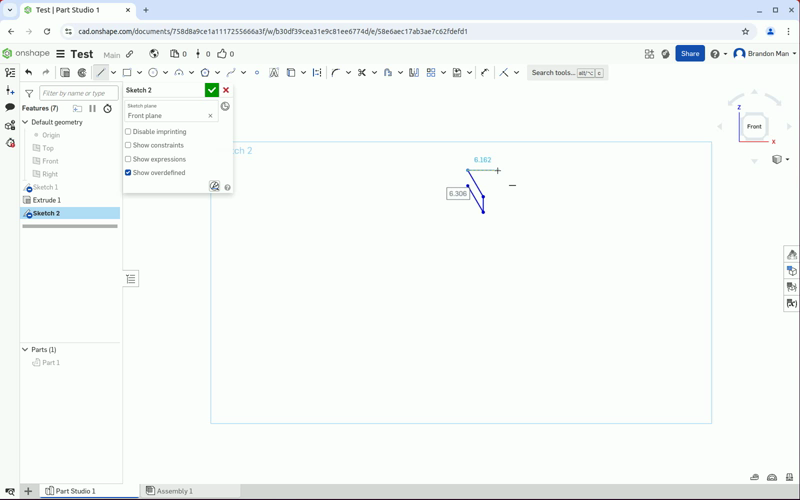
key_down(shift)
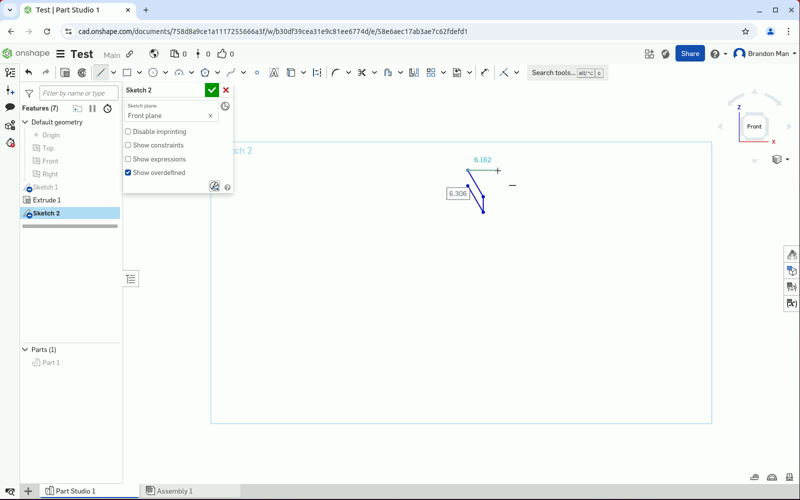
mouse_move(467, 185)
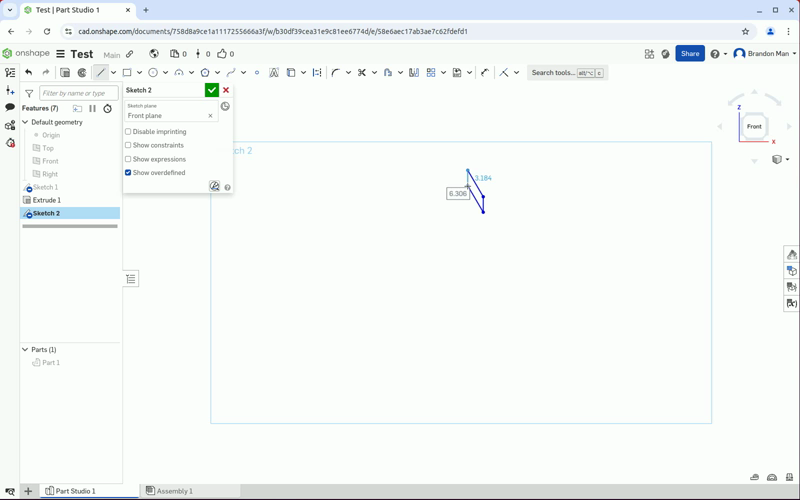
key_up(shift)
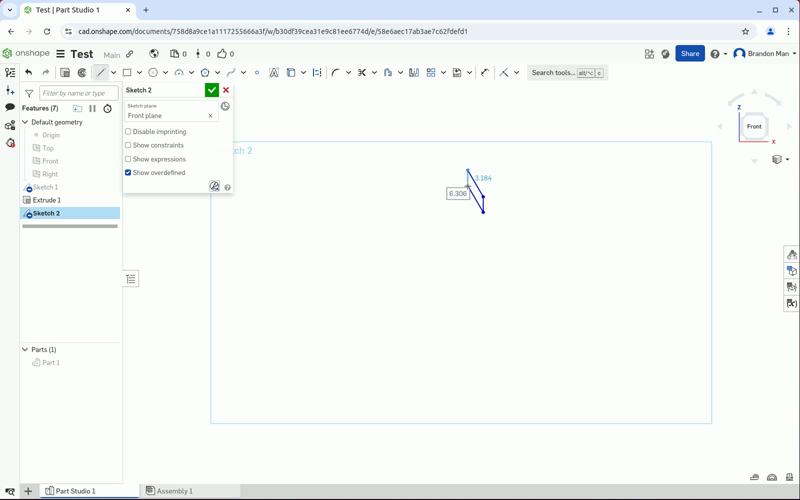
click(467, 185)
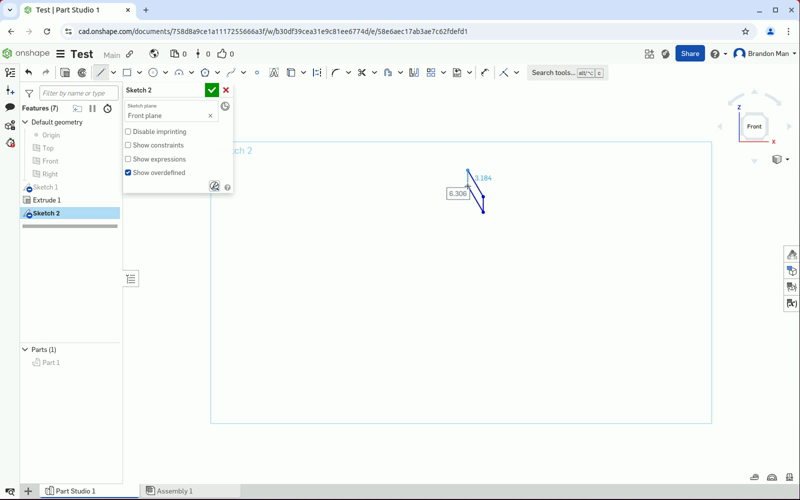
key(esc)
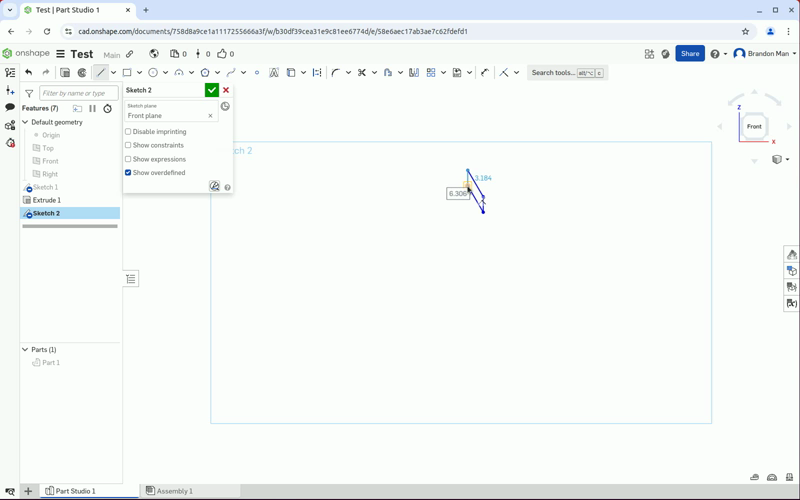
mouse_move(473, 193)
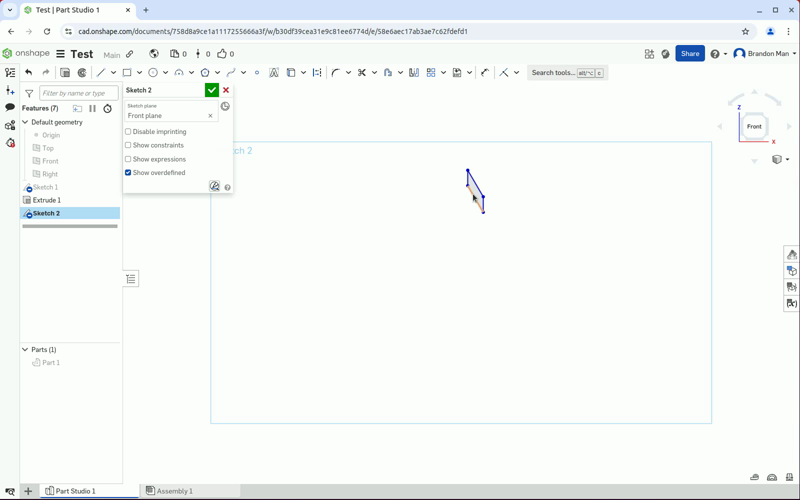
scroll(6)
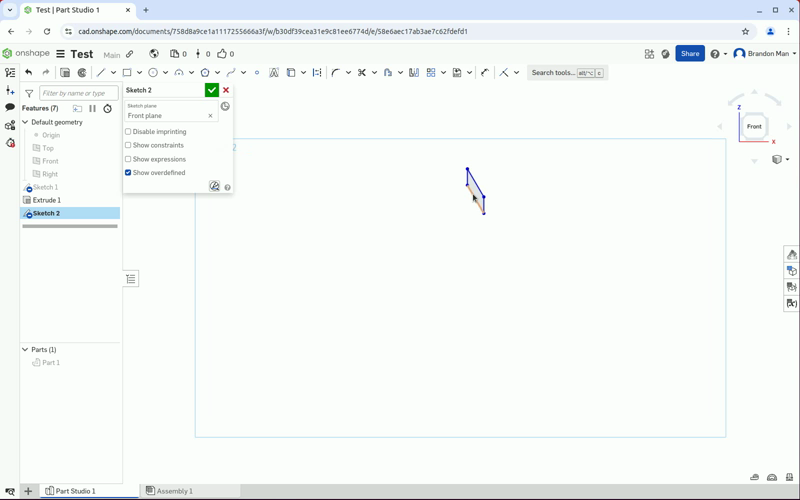
scroll(6)
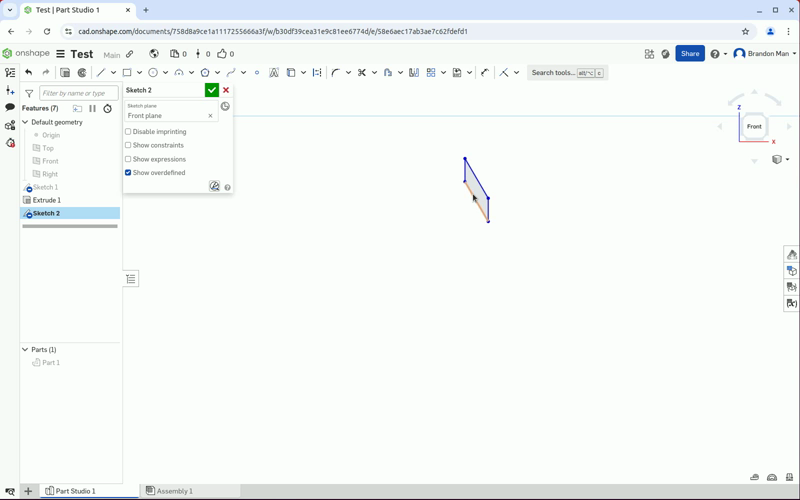
scroll(6)
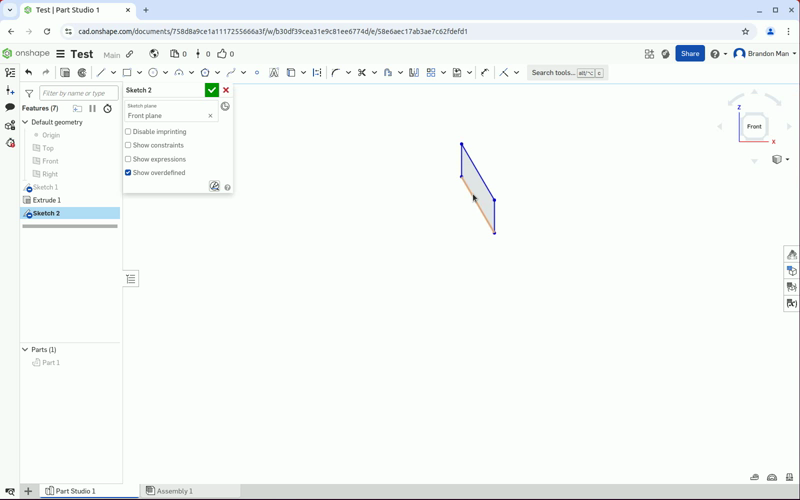
scroll(6)
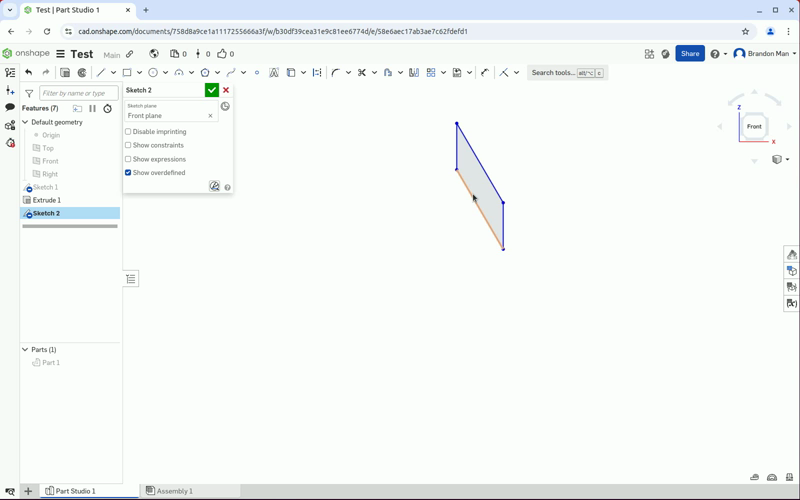
scroll(6)
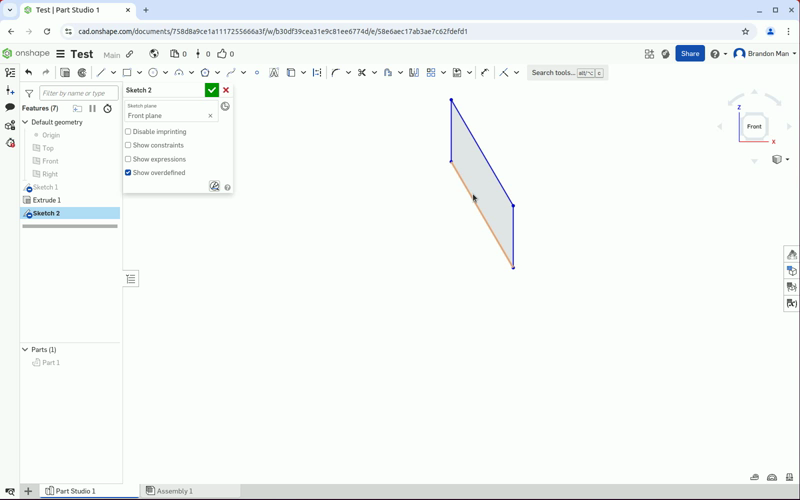
scroll(6)
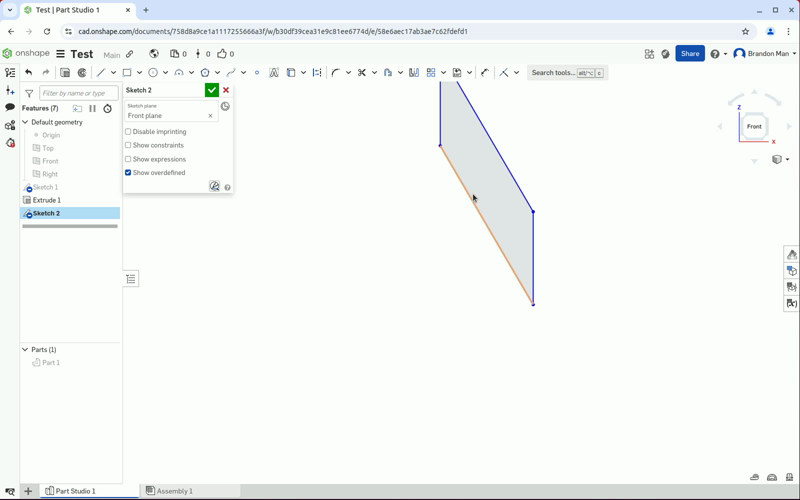
scroll(6)
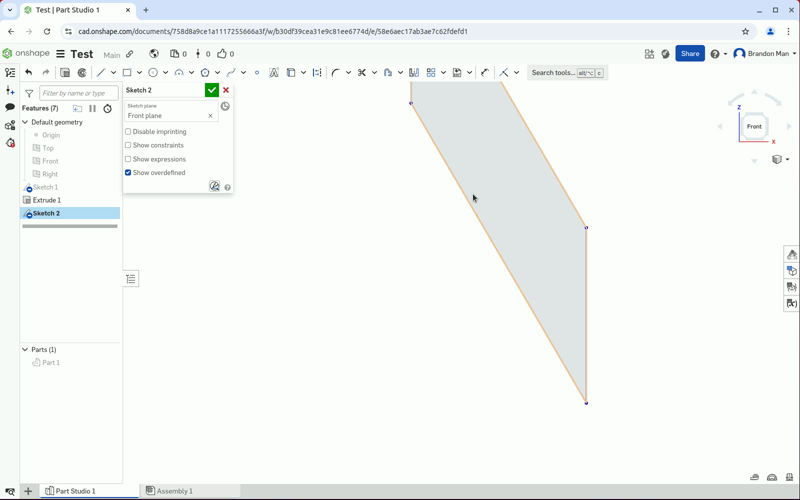
click(473, 193)
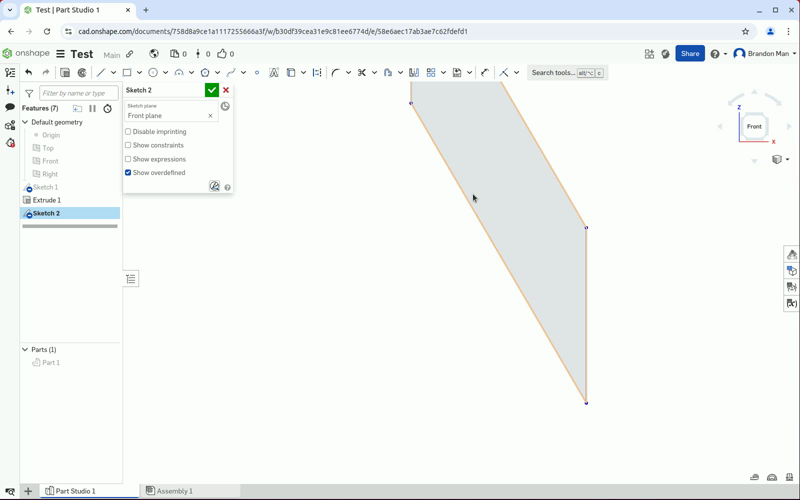
scroll(-6)
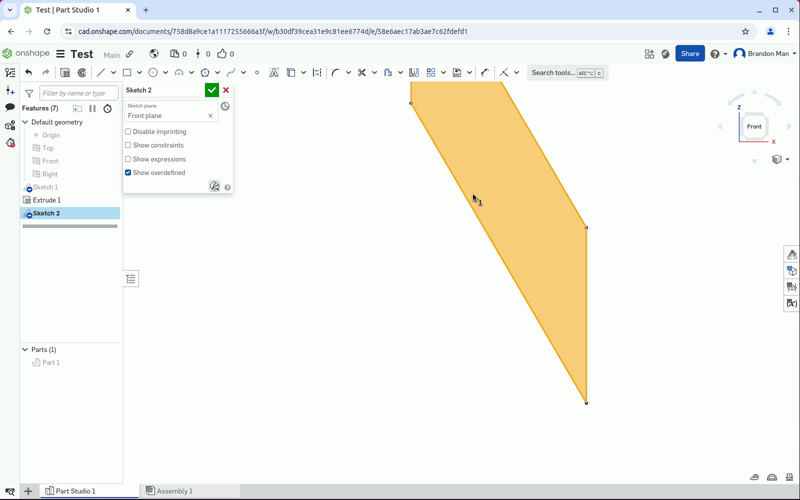
scroll(-6)
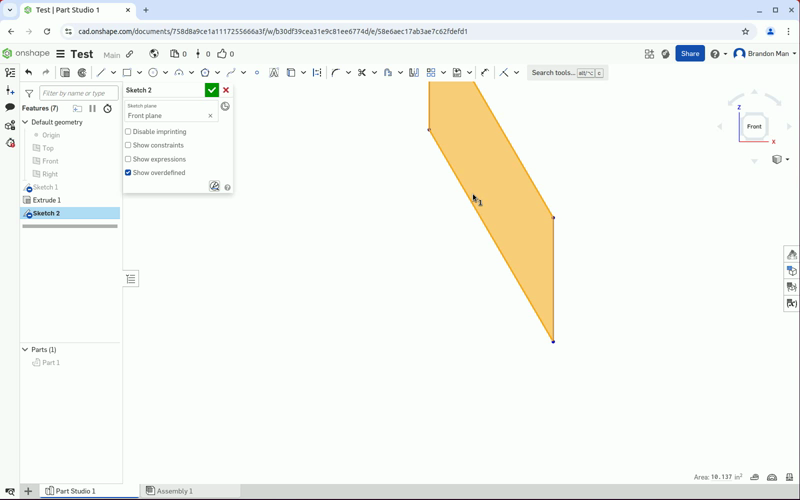
scroll(-6)
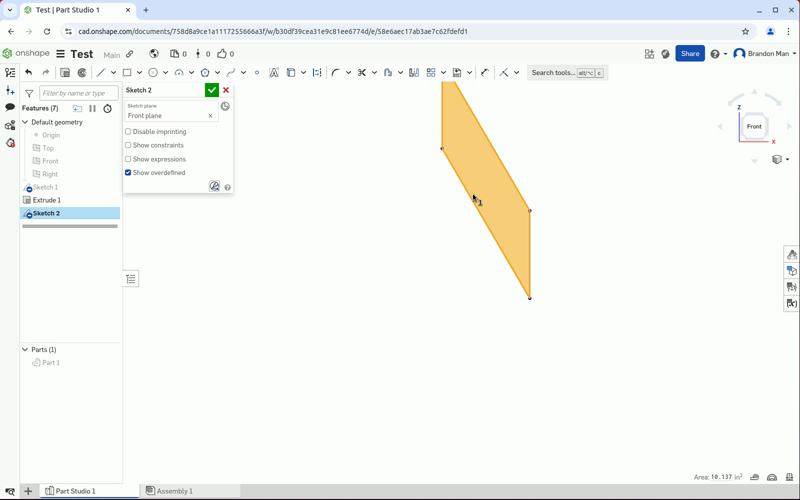
scroll(-6)
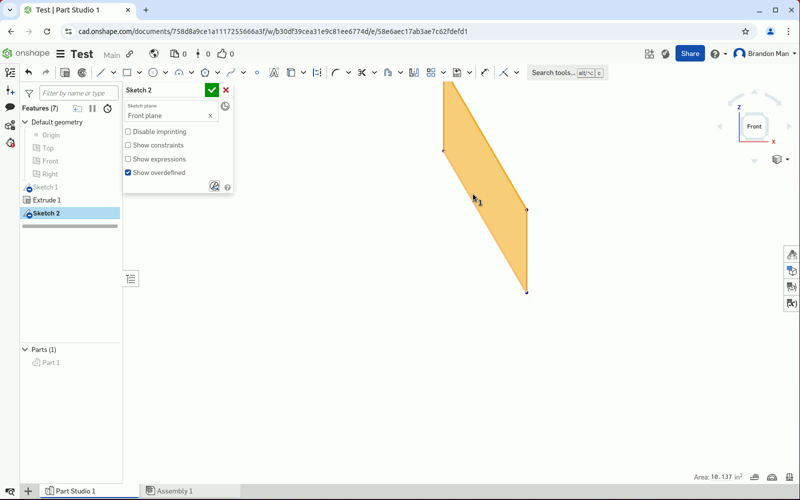
scroll(-6)
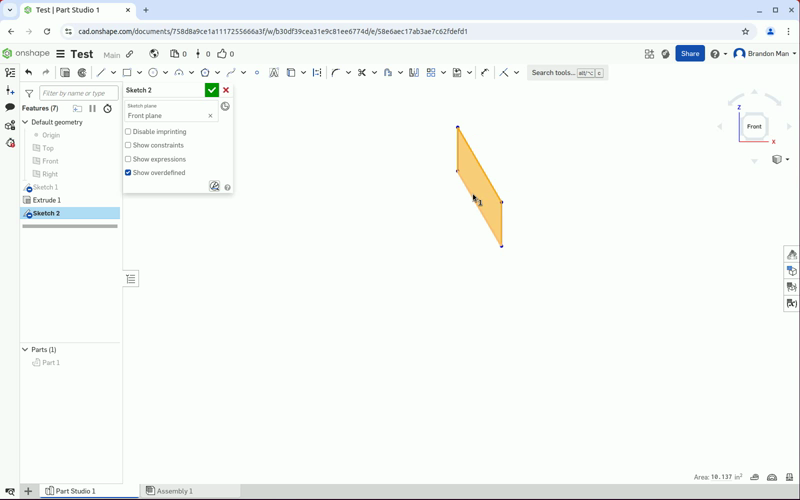
scroll(-6)
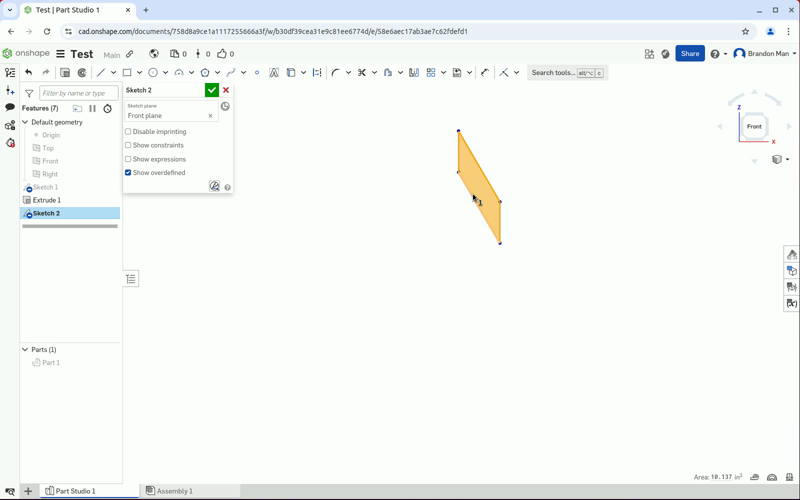
scroll(-6)
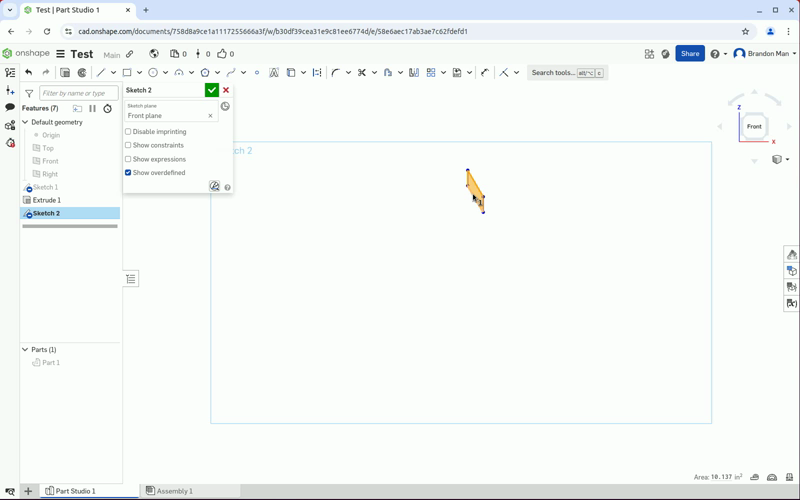
mouse_move(73, 352)
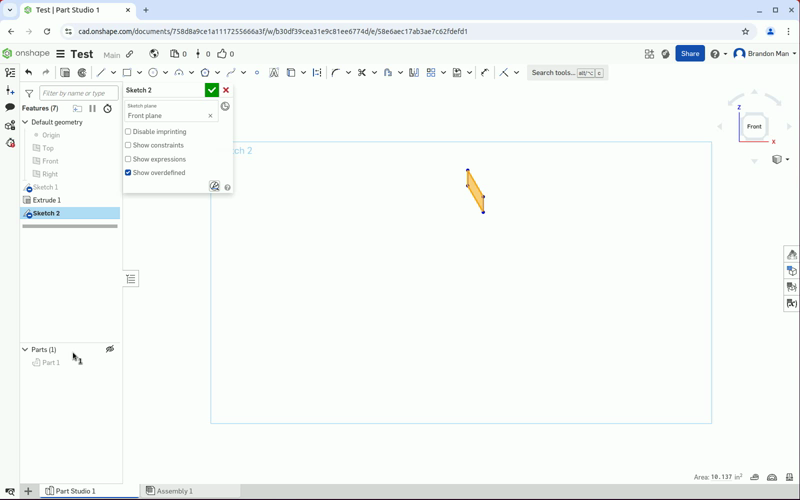
key(shift+y)
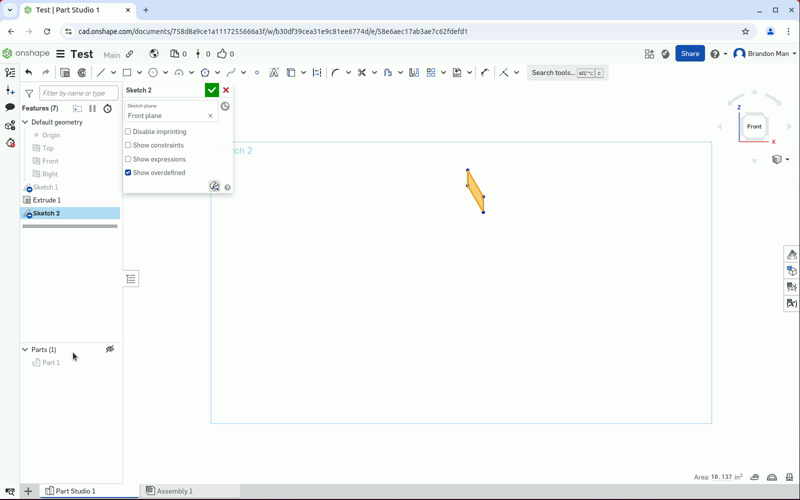
key(shift+e)
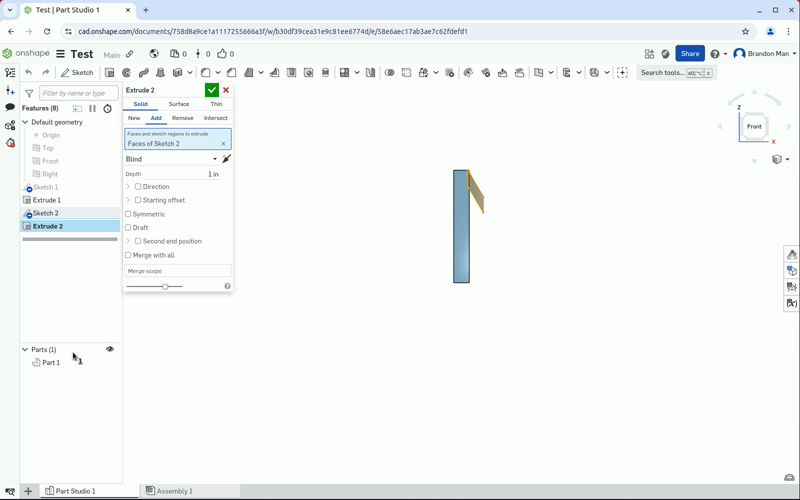
mouse_move(143, 106)
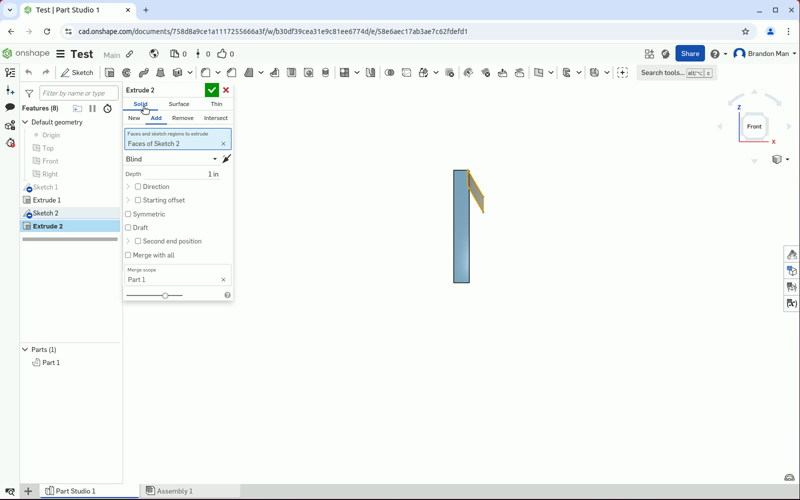
click(143, 106)
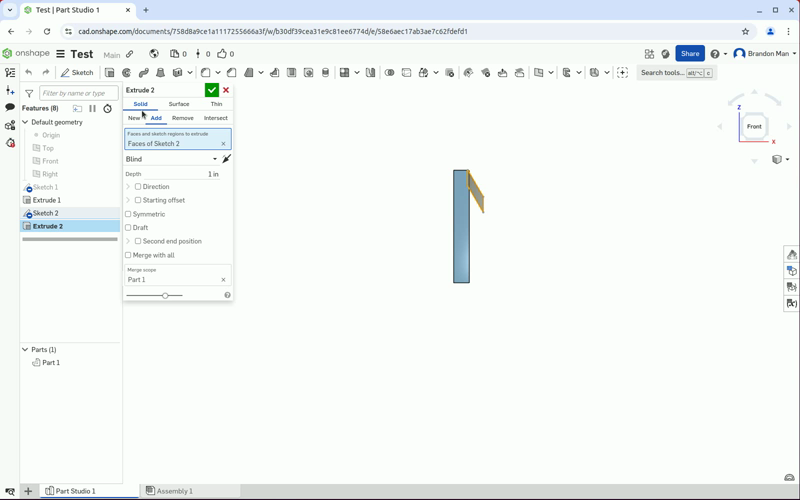
mouse_move(137, 120)
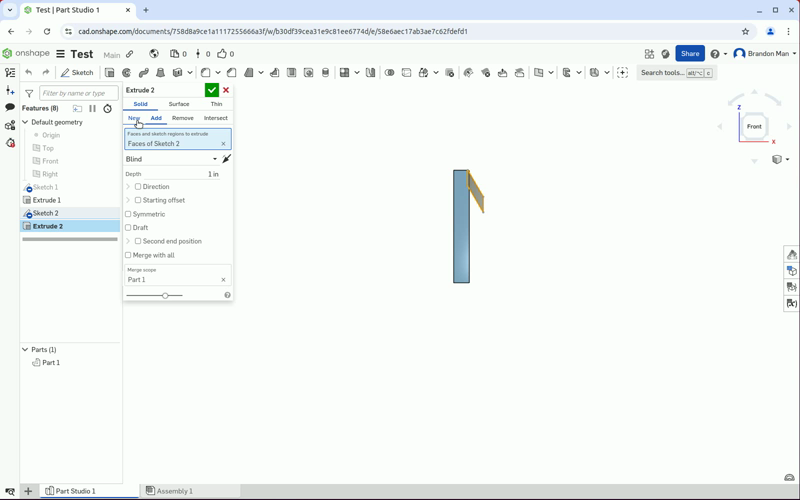
click(137, 120)
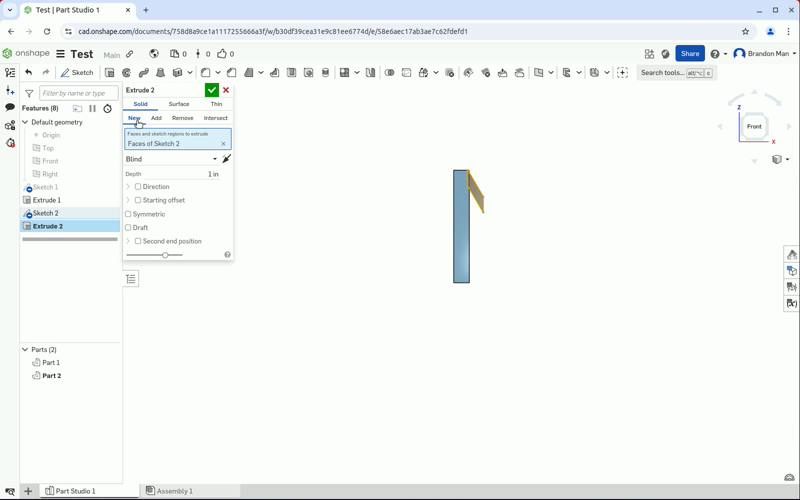
key(tab, 4)
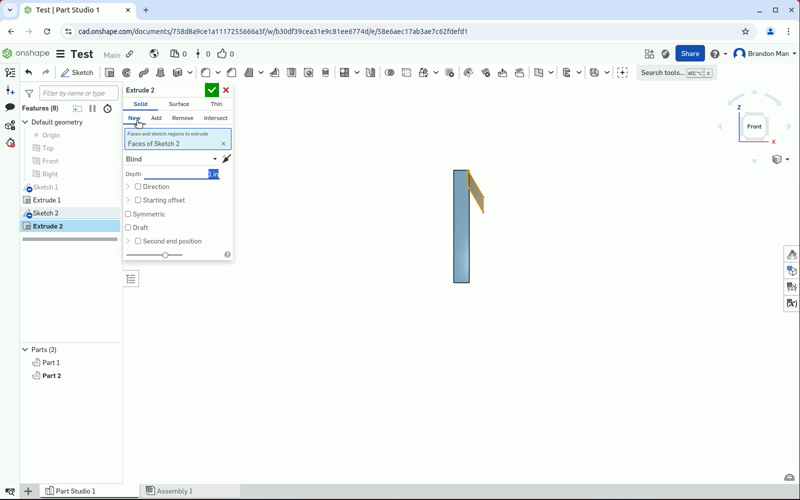
text(27.442)
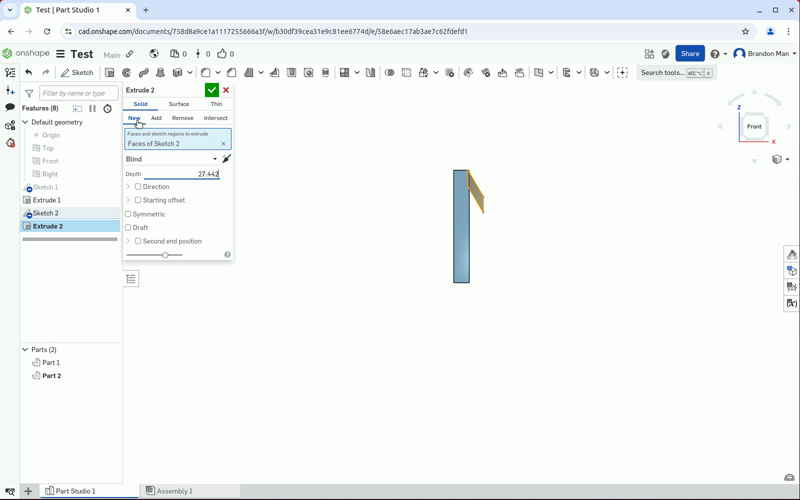
key(tab, 3)
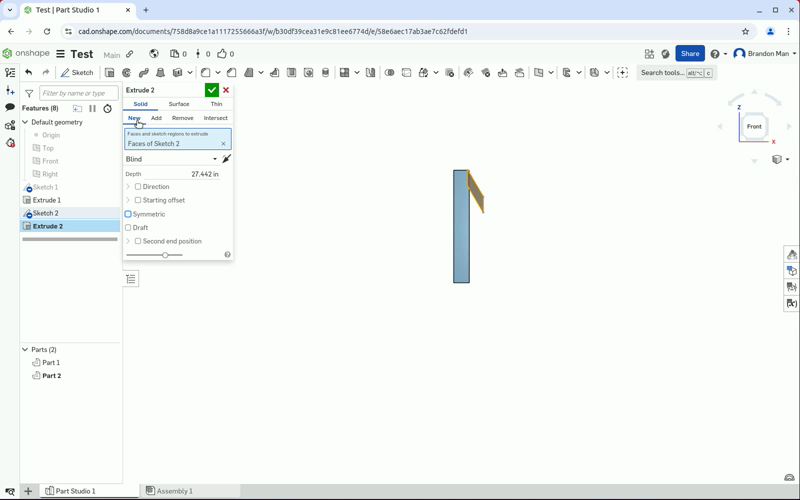
key(space)
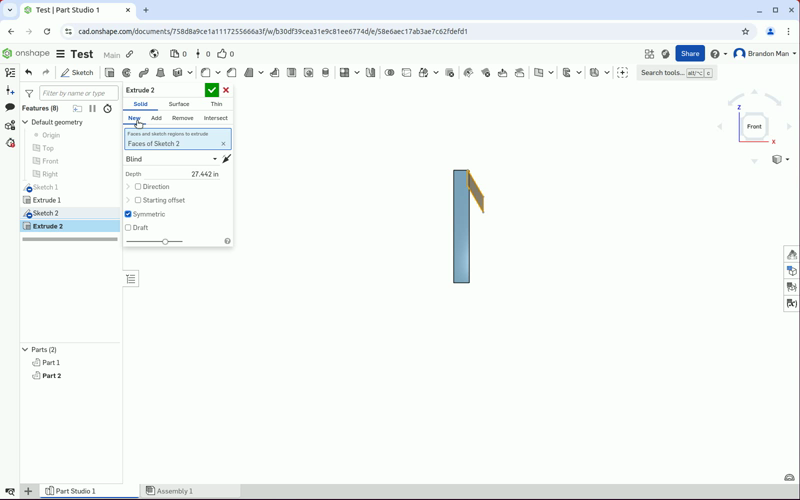
key(enter)
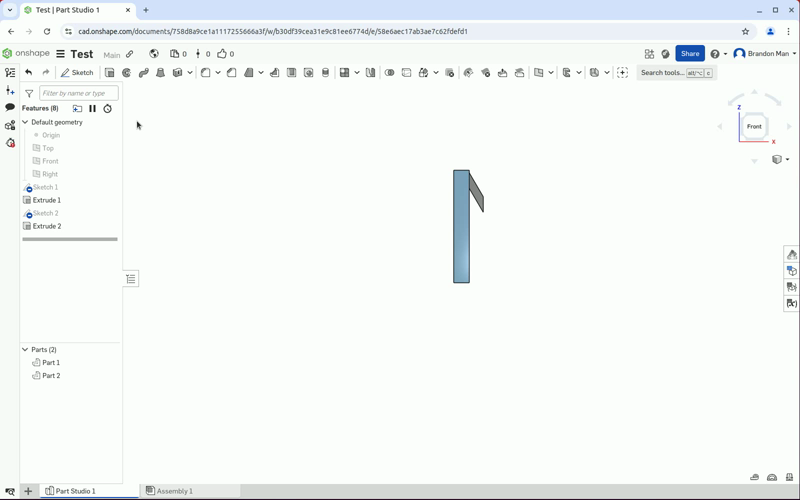
key(shift+h)
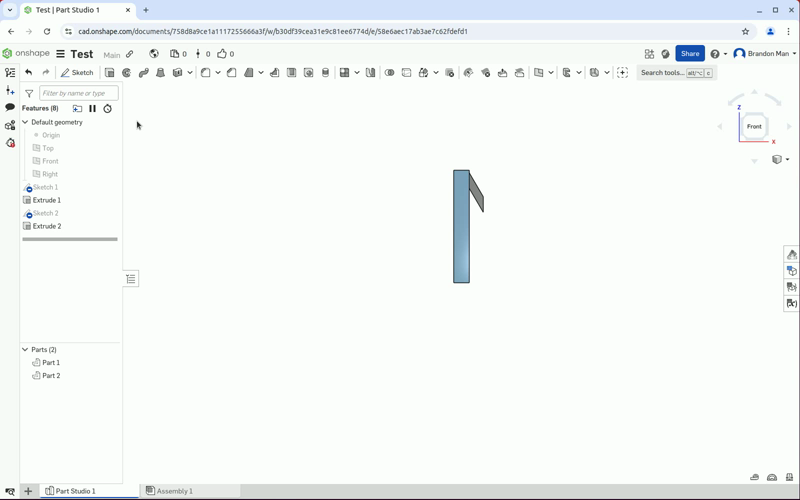
key(shift+h)
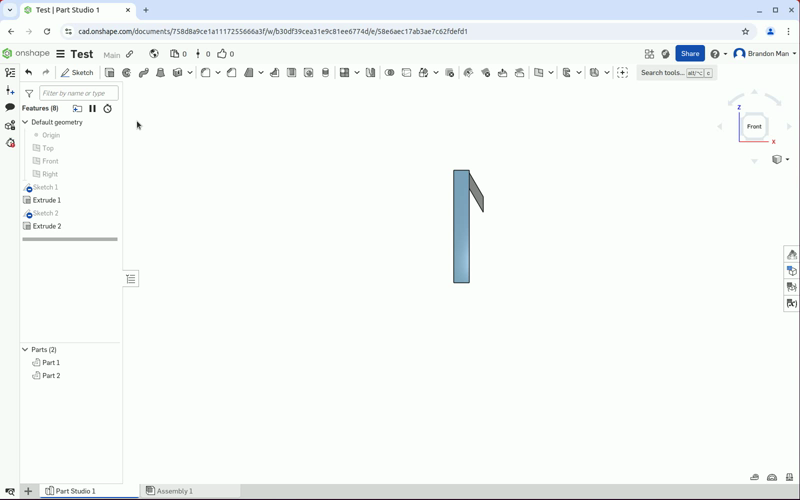
mouse_move(73, 189)
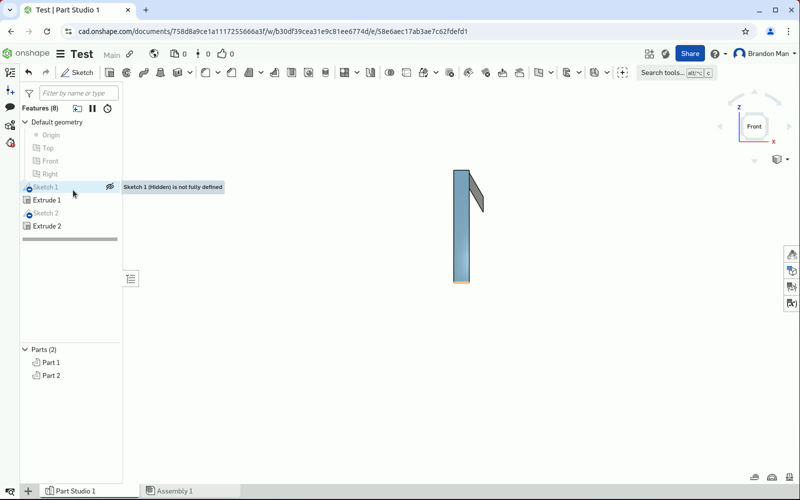
click(73, 189)
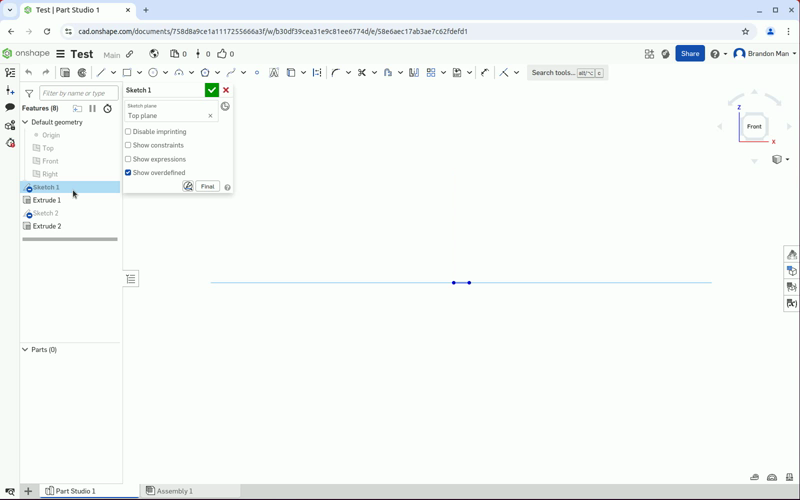
mouse_move(229, 92)
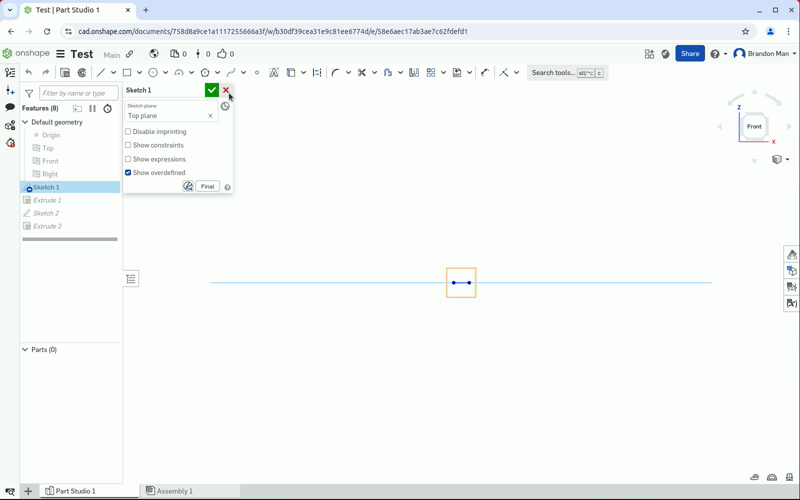
click(229, 92)
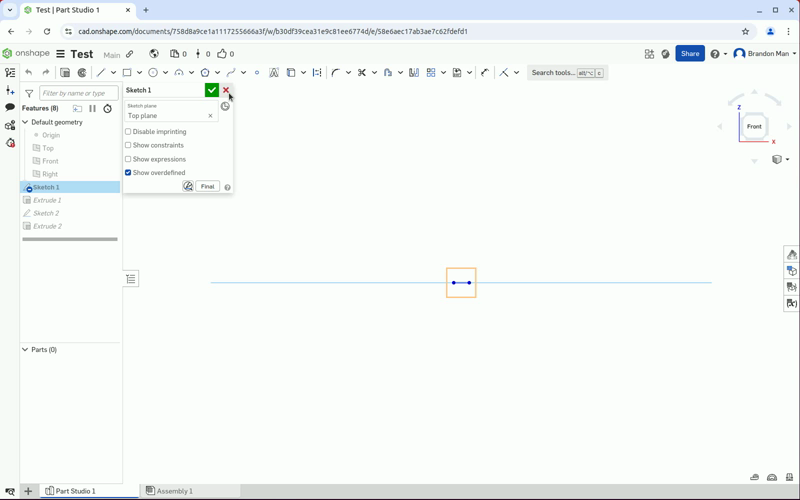
key(shift+s)
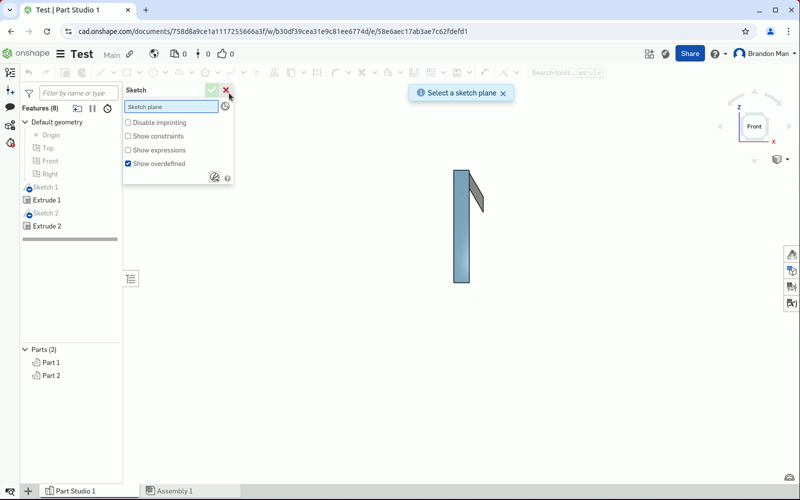
mouse_move(73, 163)
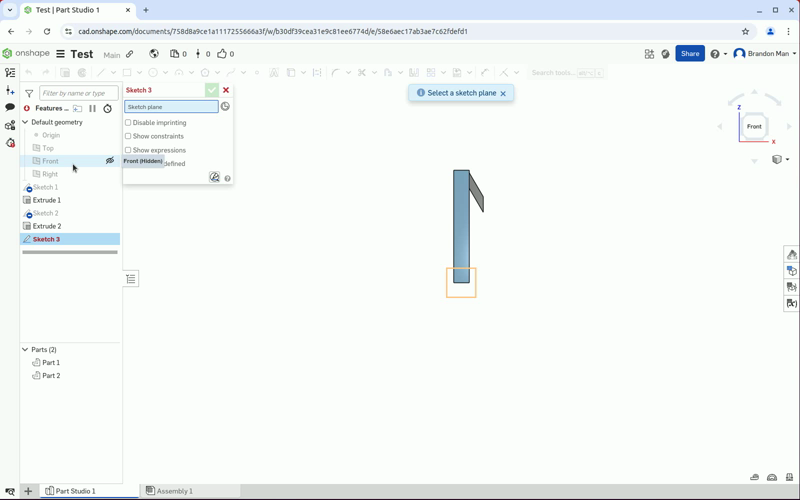
click(73, 163)
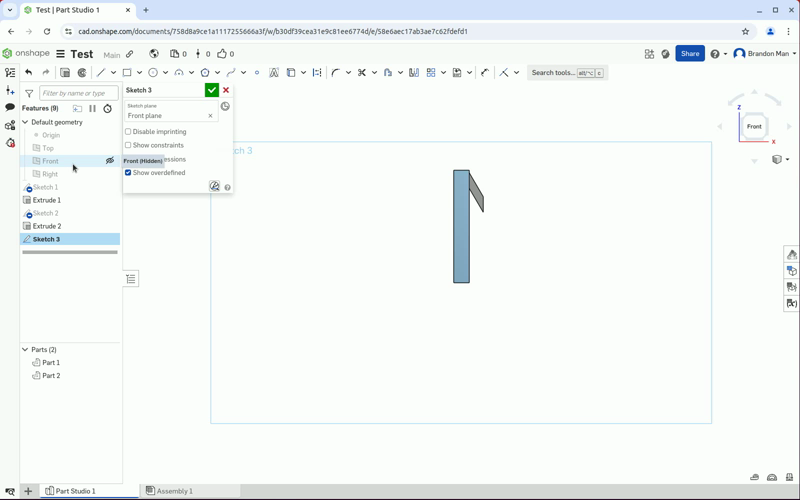
mouse_move(73, 352)
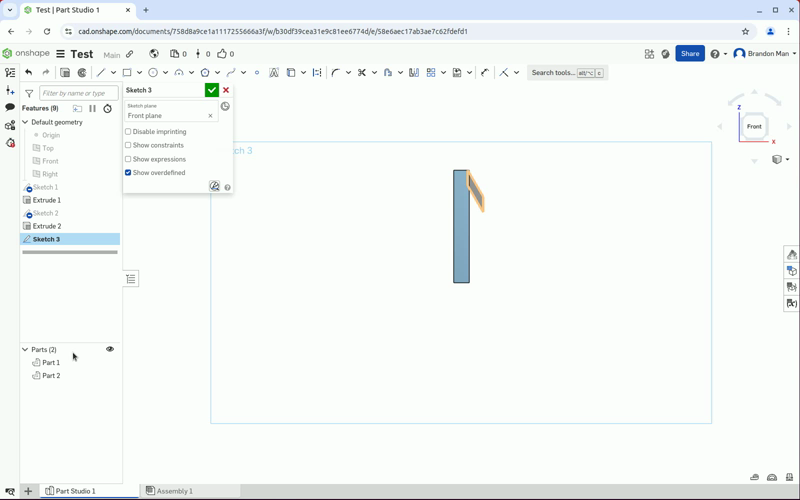
key(y)
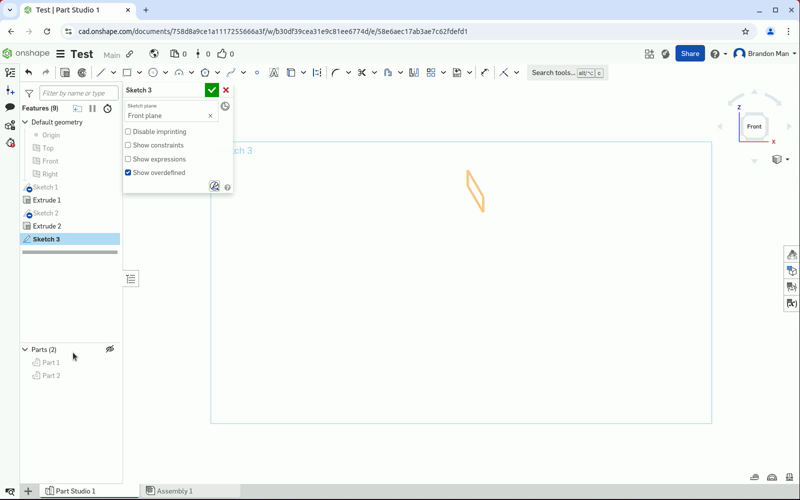
key(l)
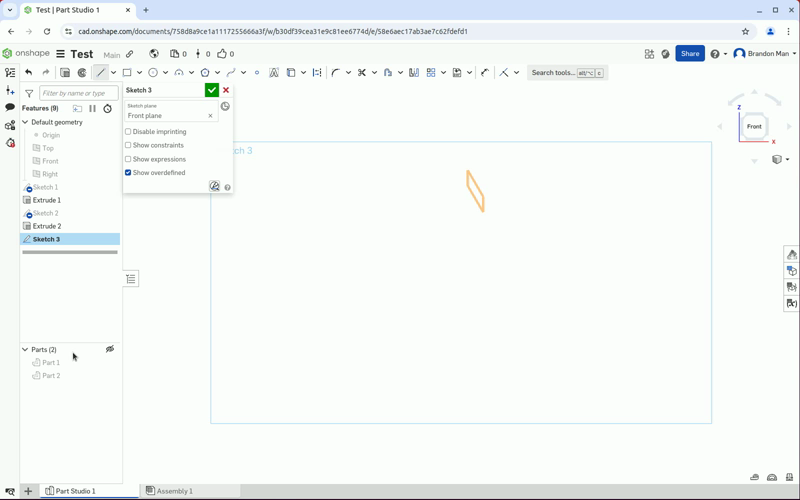
key_down(shift)
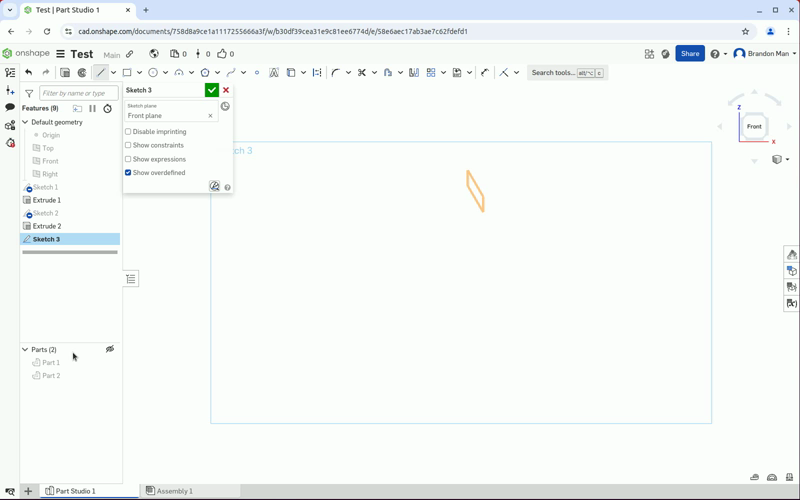
mouse_move(467, 254)
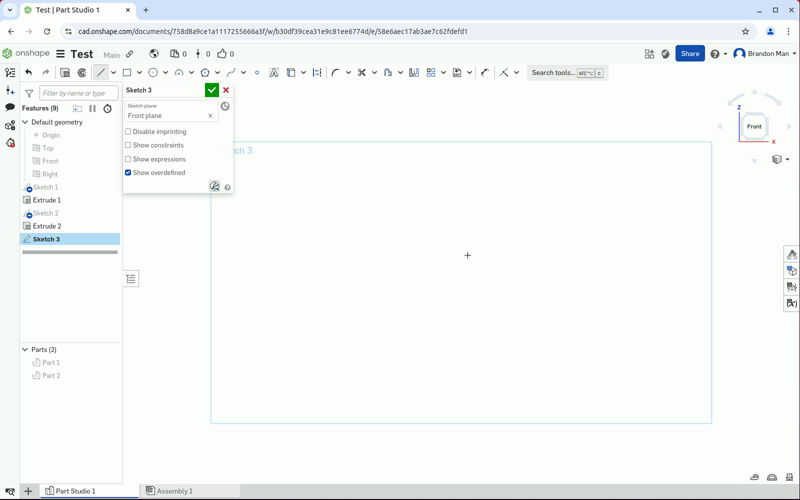
click(467, 254)
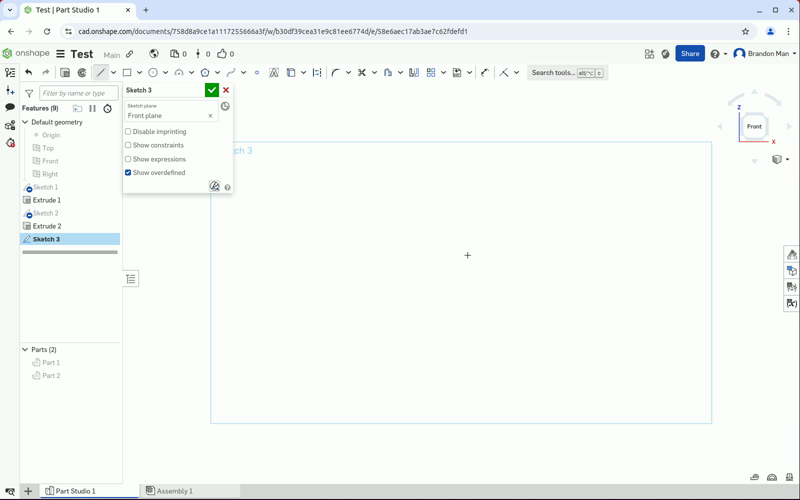
key_up(shift)
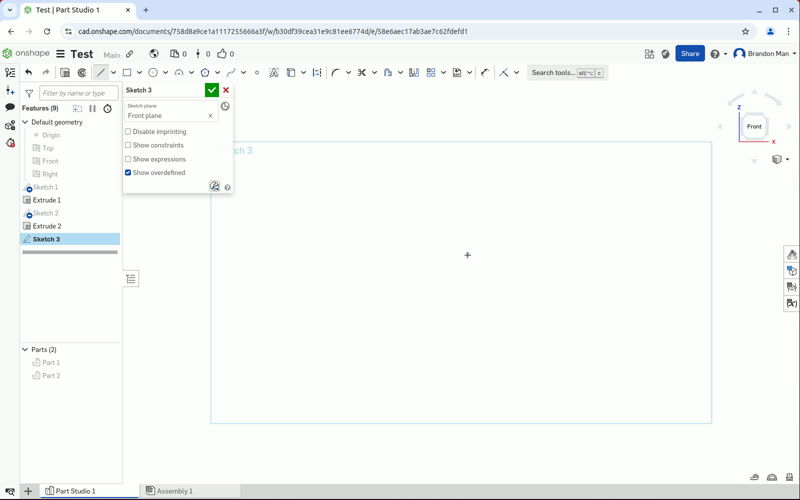
key_down(shift)
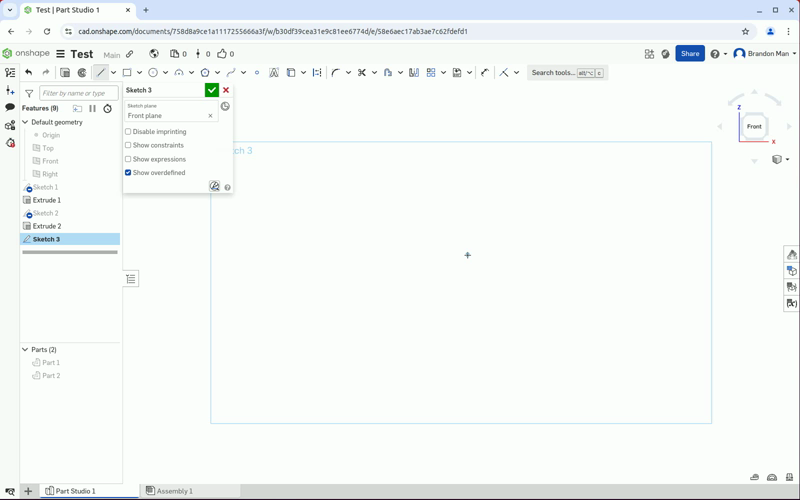
mouse_move(497, 254)
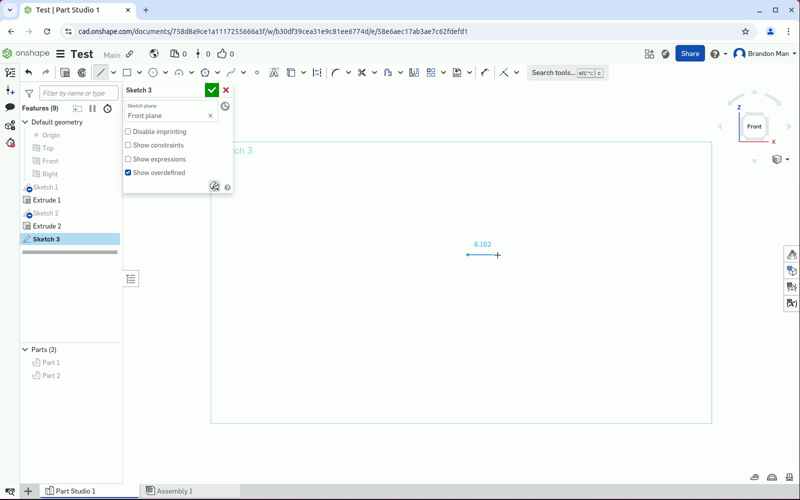
mouse_move(483, 281)
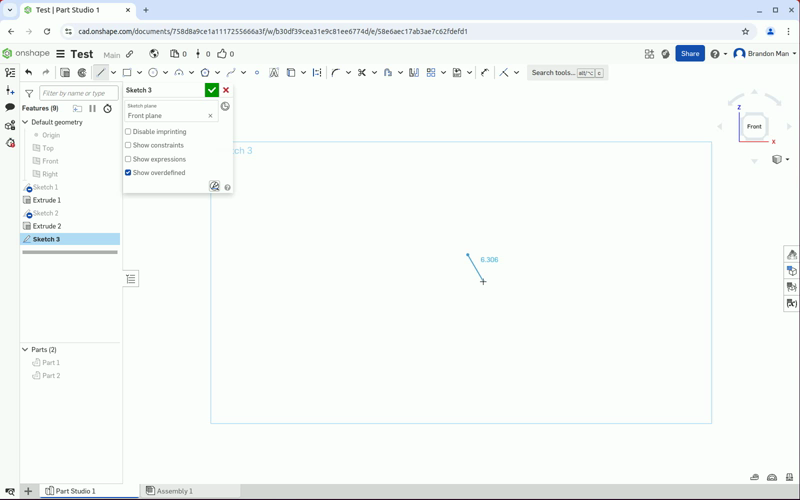
click(483, 281)
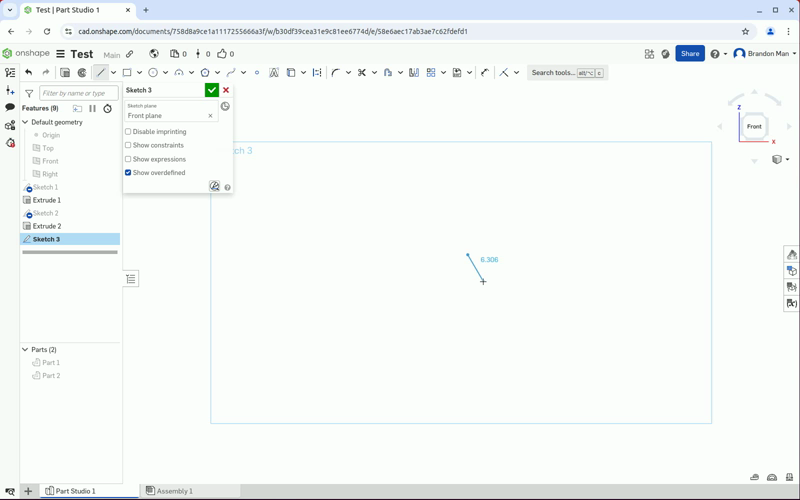
key_up(shift)
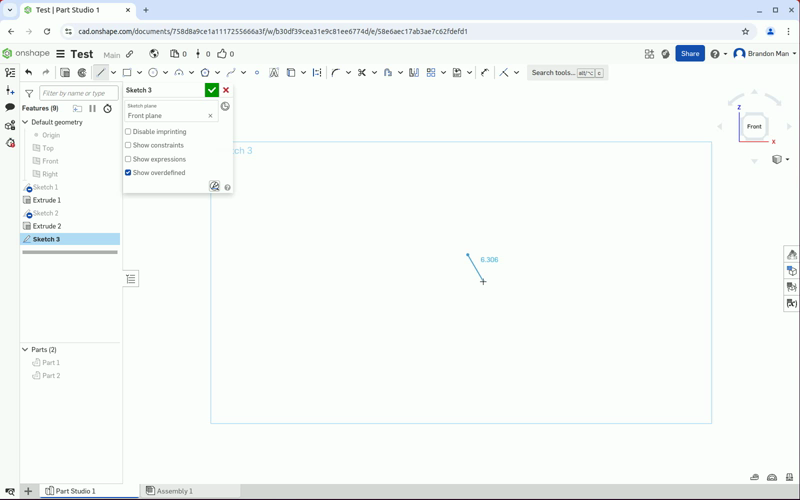
key_down(shift)
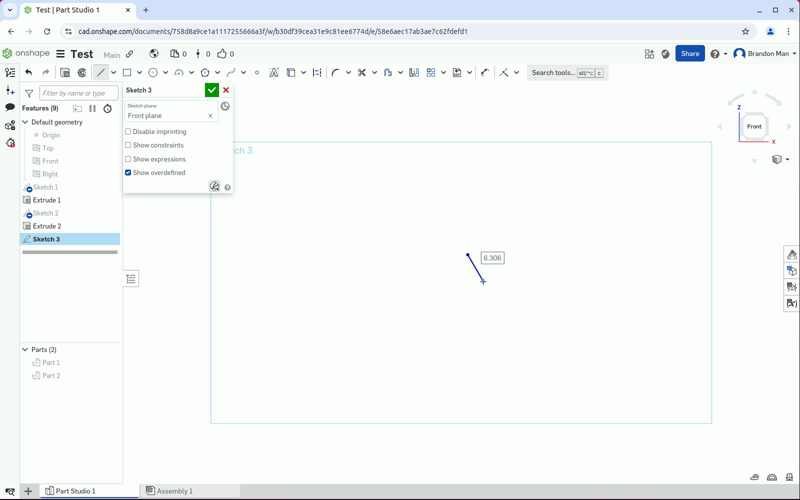
mouse_move(513, 281)
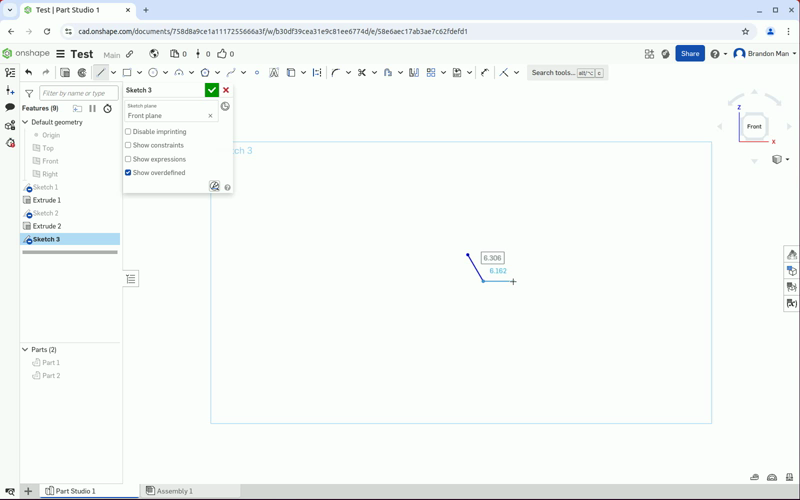
mouse_move(483, 265)
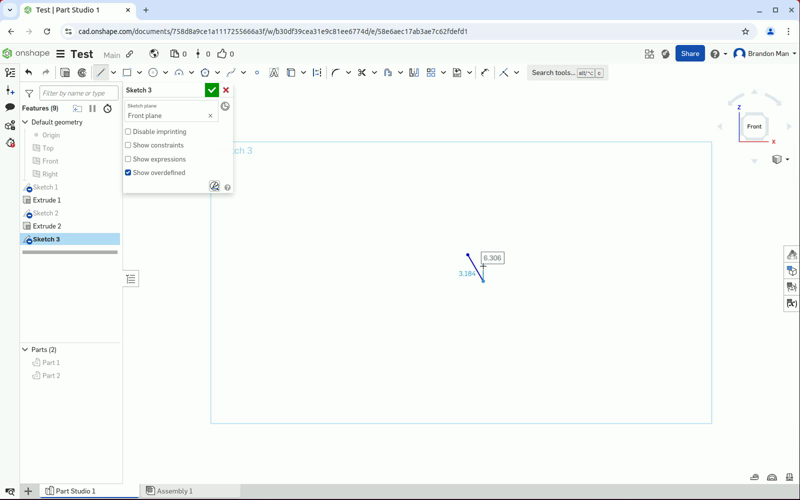
click(483, 265)
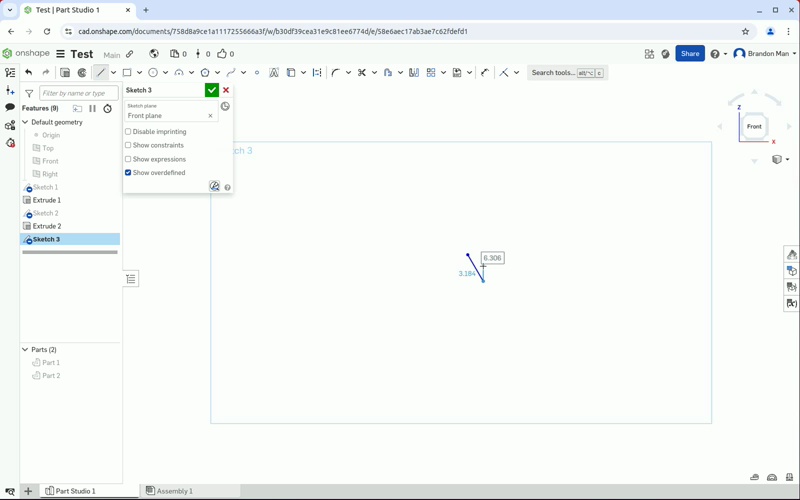
key_up(shift)
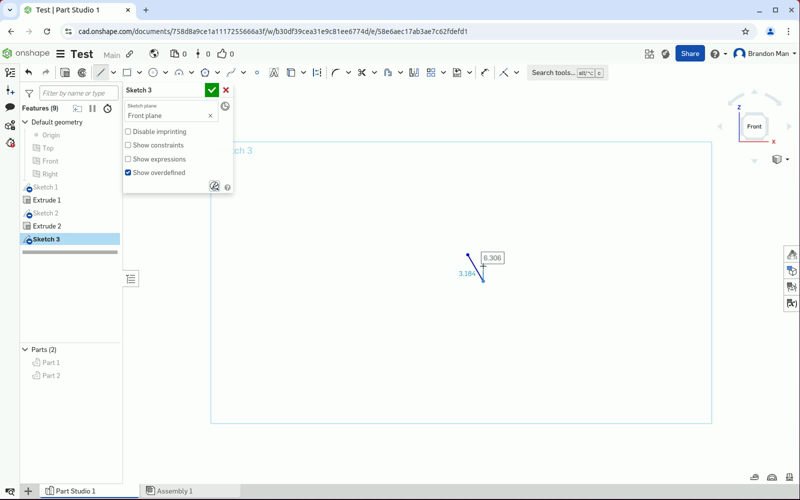
key_down(shift)
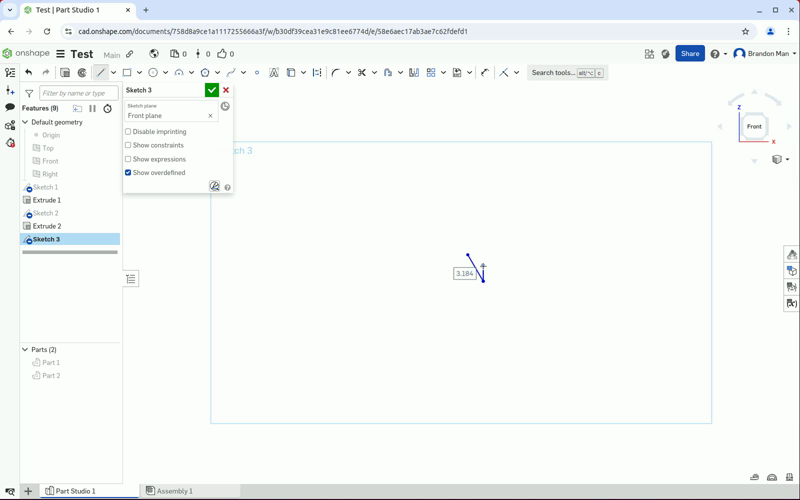
mouse_move(513, 265)
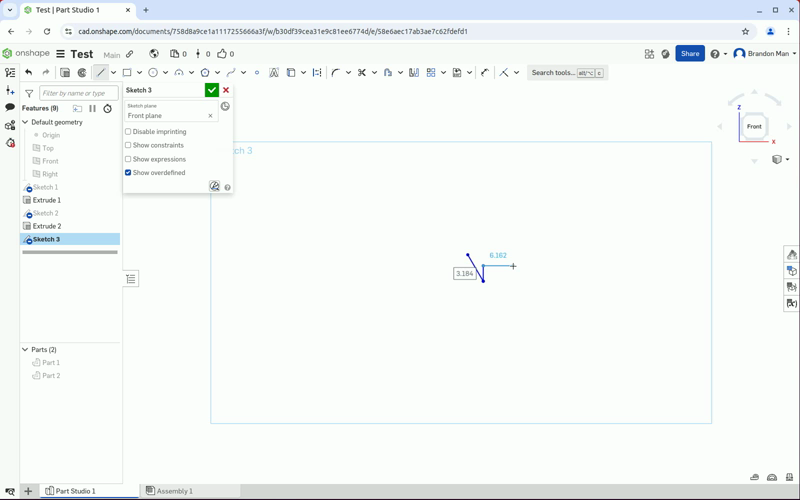
mouse_move(467, 239)
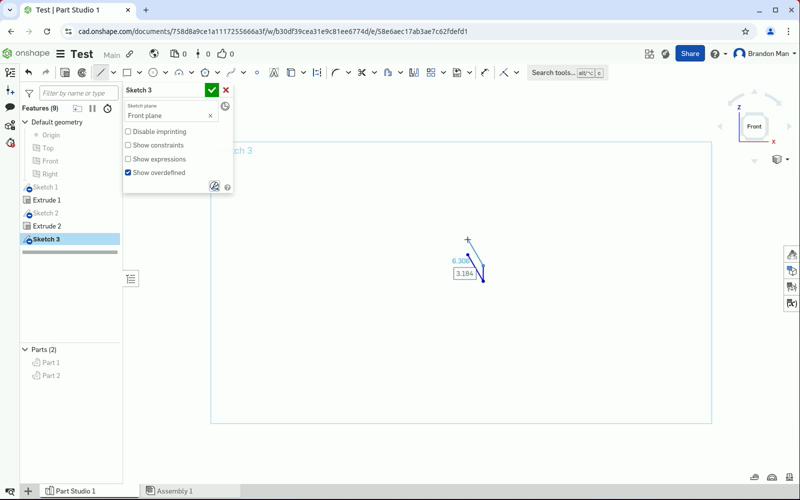
click(467, 239)
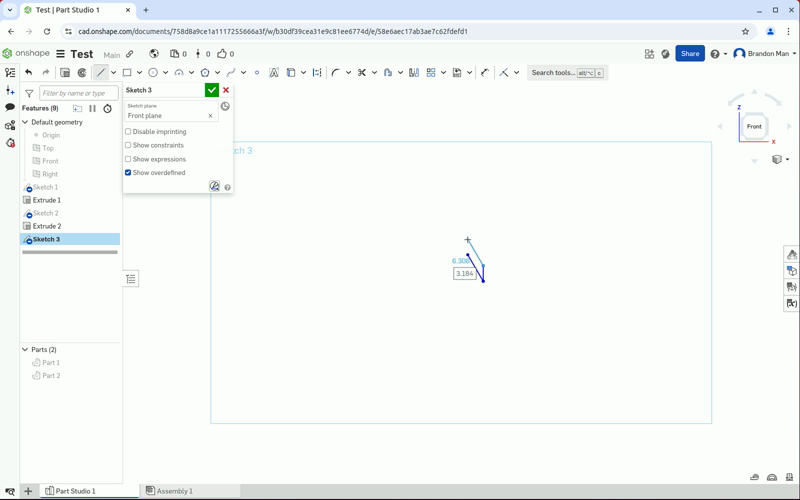
key_up(shift)
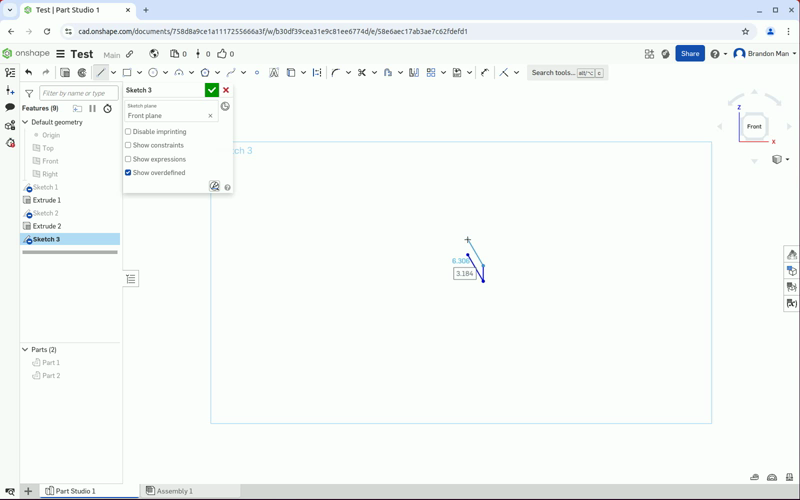
mouse_move(497, 239)
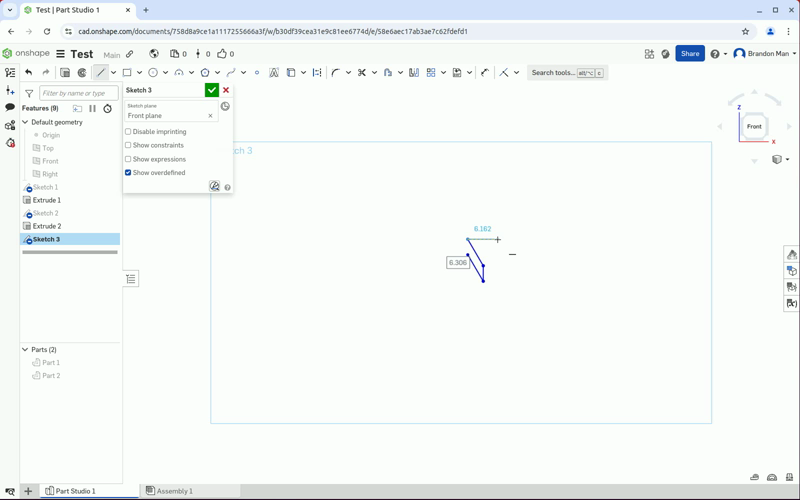
key_down(shift)
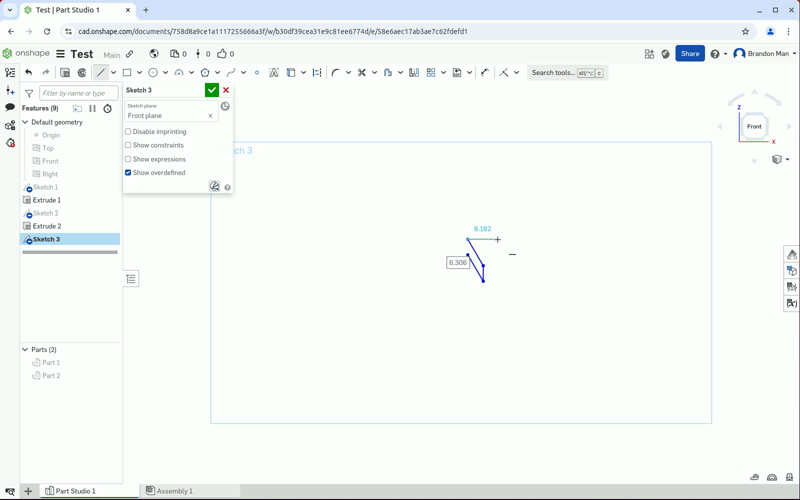
mouse_move(467, 254)
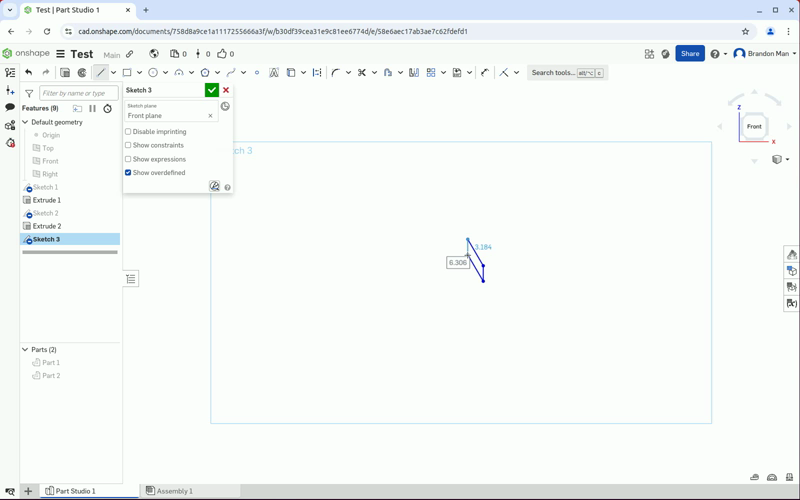
key_up(shift)
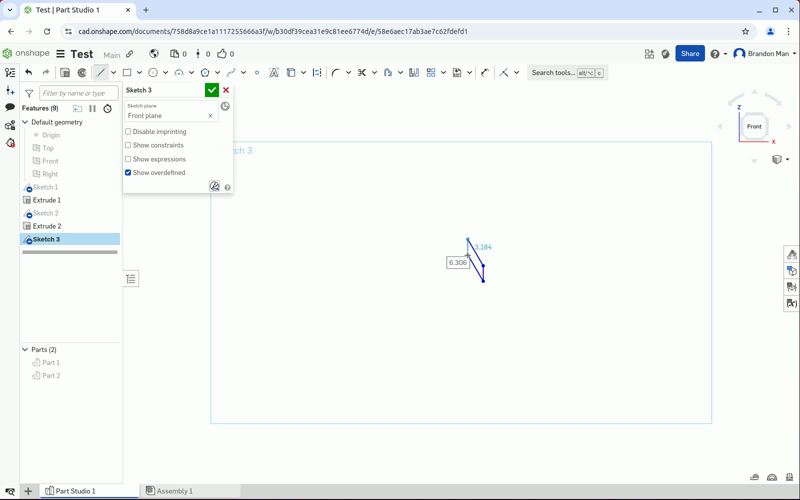
click(467, 254)
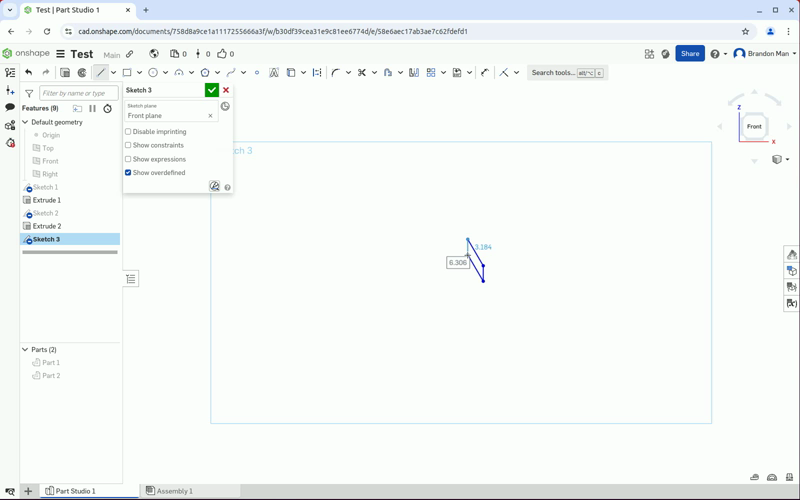
key(esc)
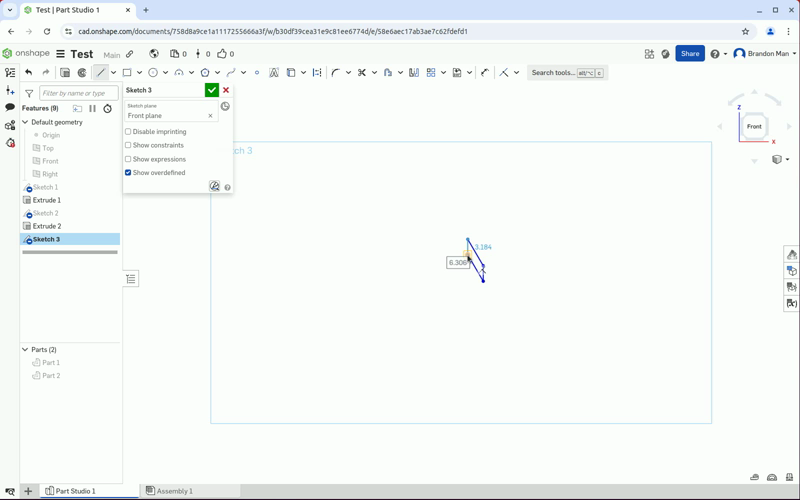
mouse_move(474, 262)
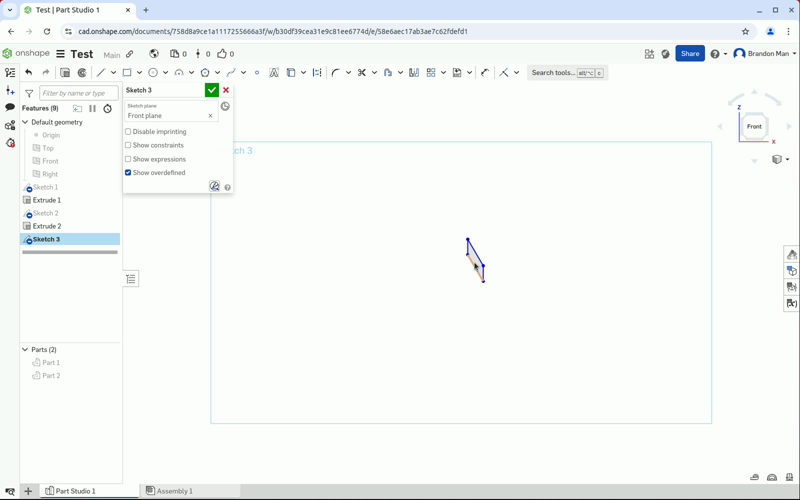
scroll(6)
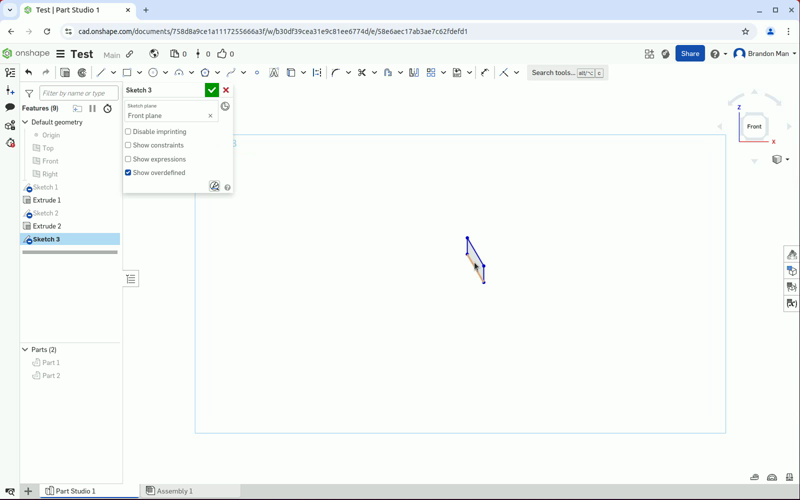
scroll(6)
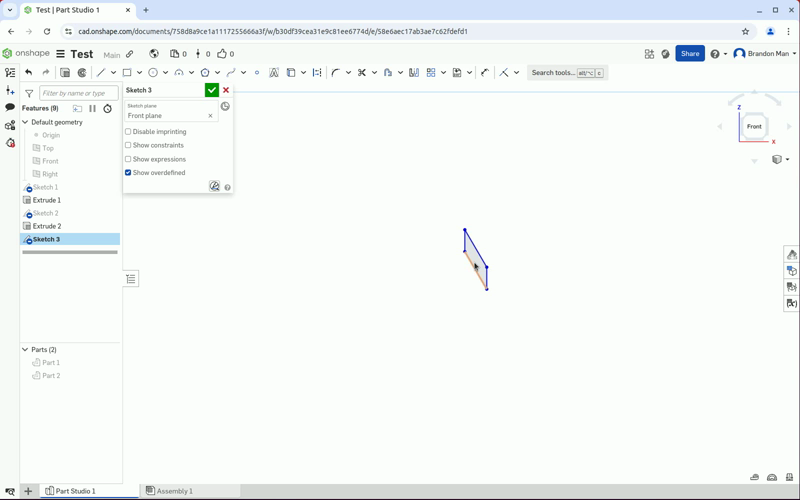
scroll(6)
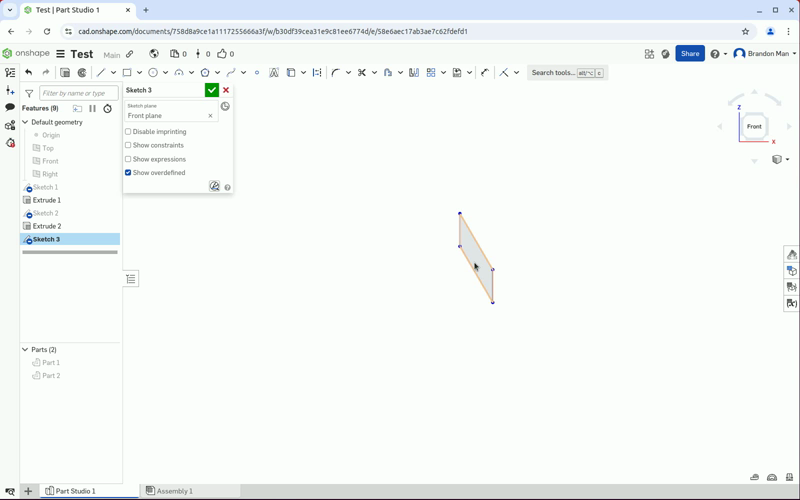
scroll(6)
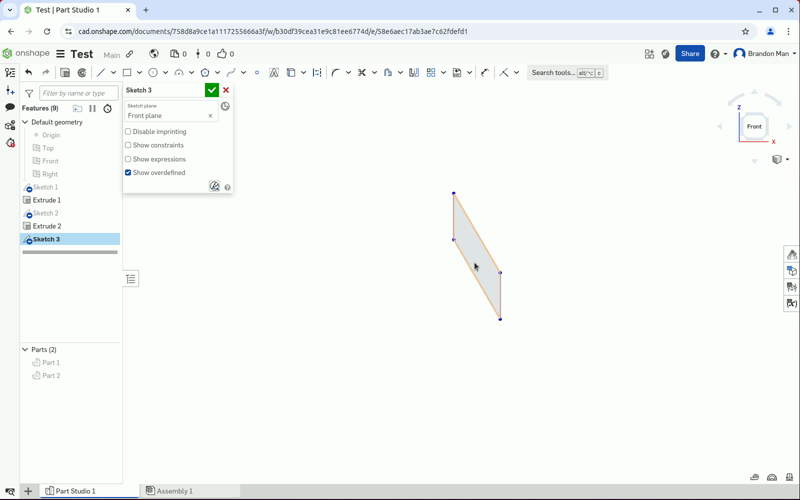
scroll(6)
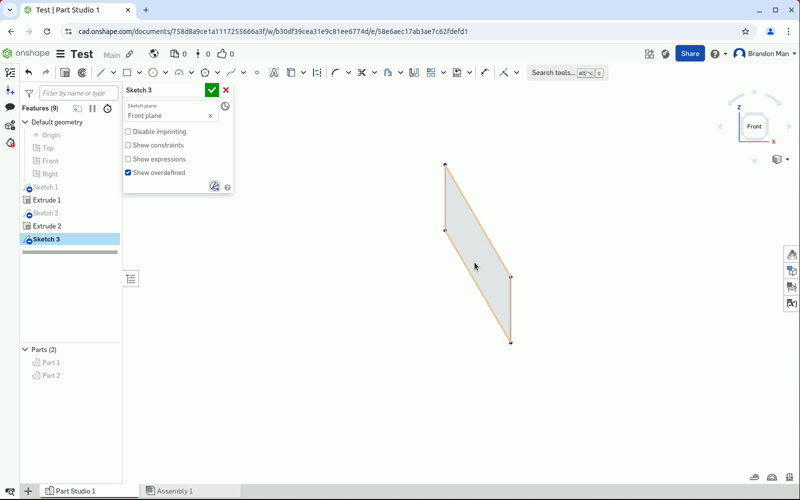
scroll(6)
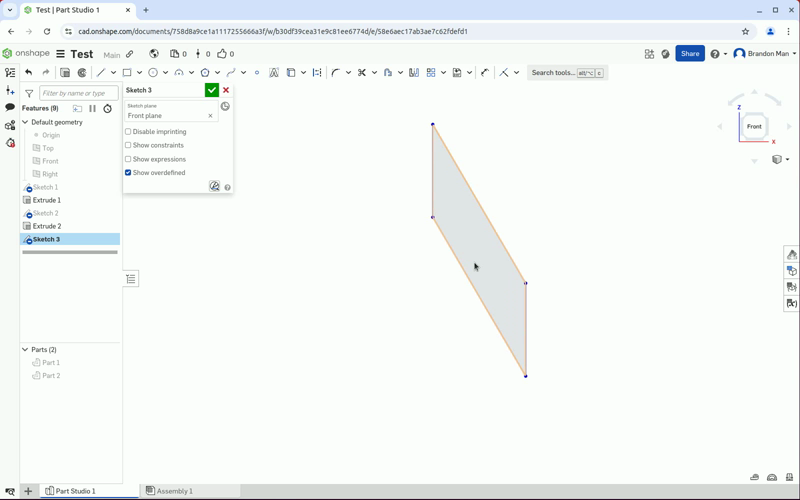
scroll(6)
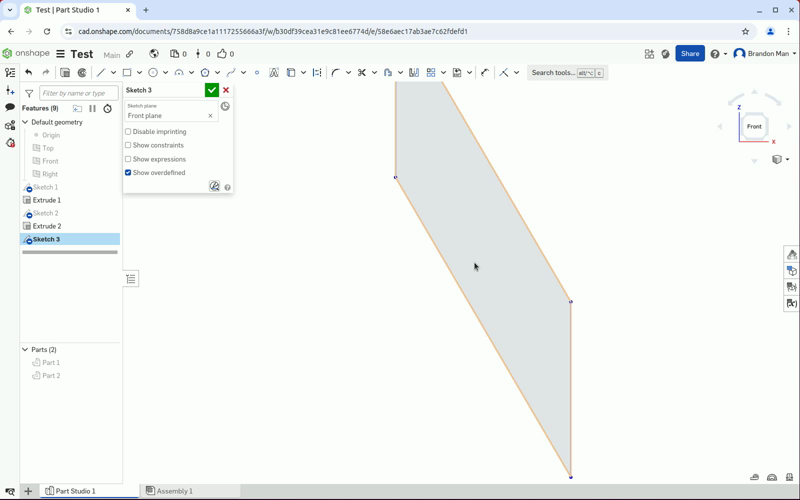
click(474, 262)
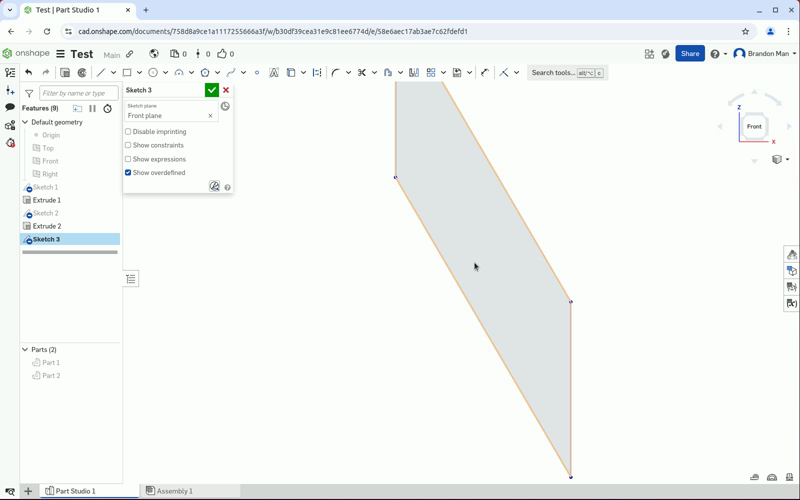
scroll(-6)
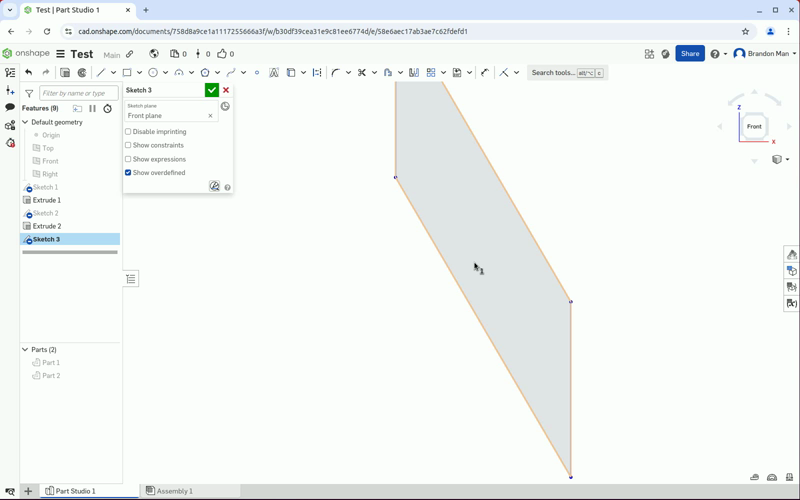
scroll(-6)
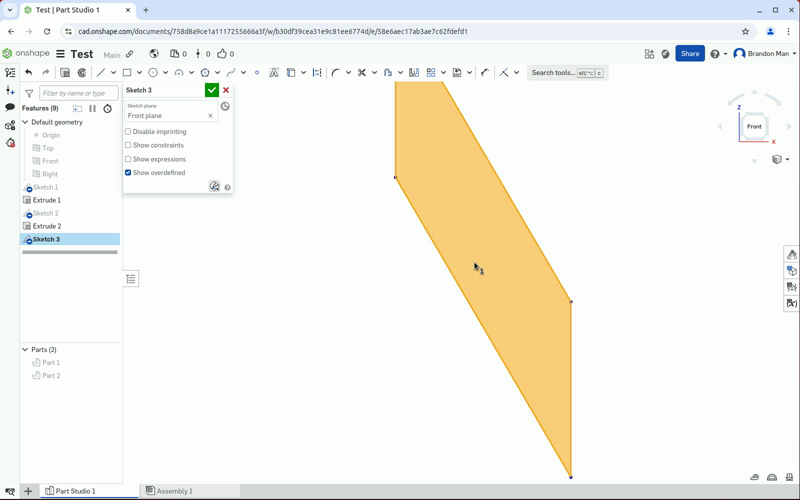
scroll(-6)
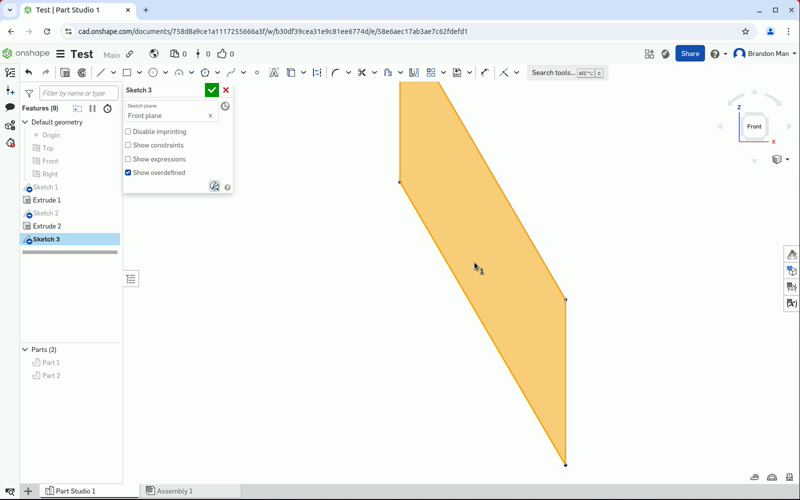
scroll(-6)
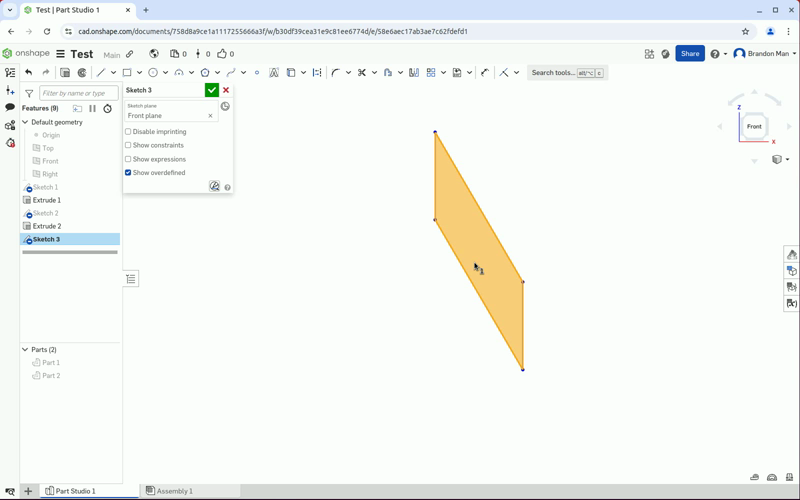
scroll(-6)
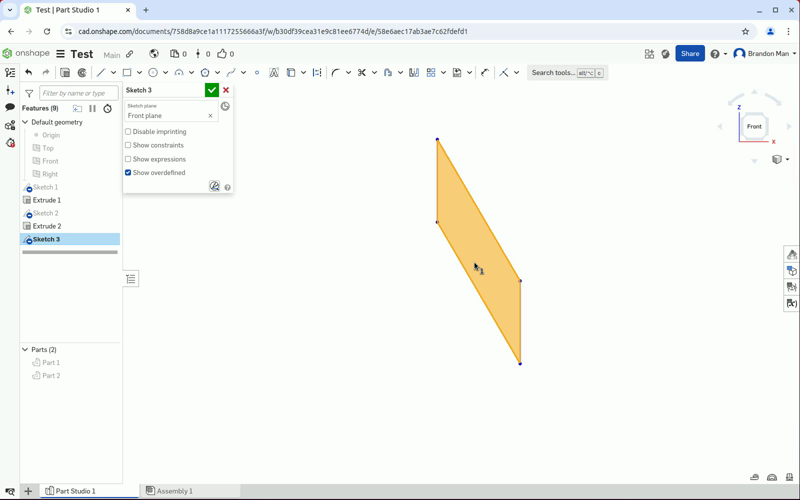
scroll(-6)
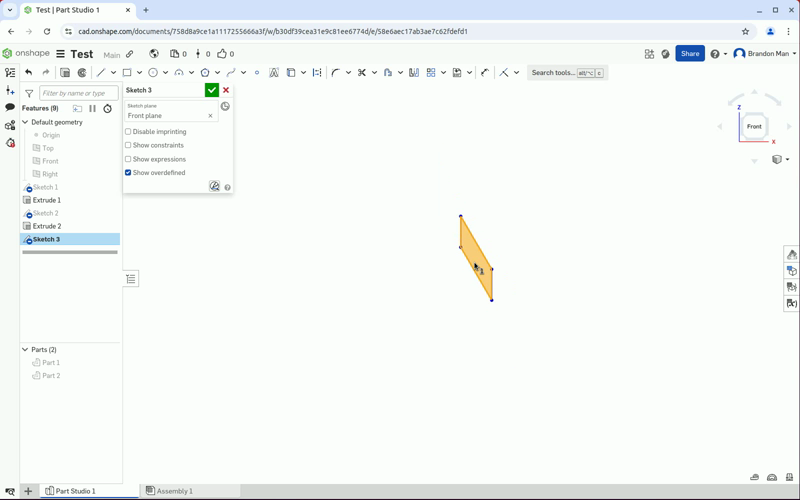
scroll(-6)
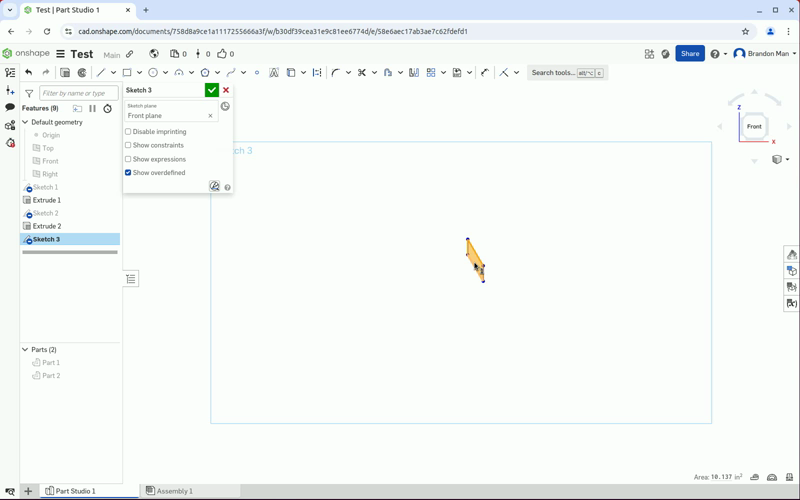
mouse_move(73, 352)
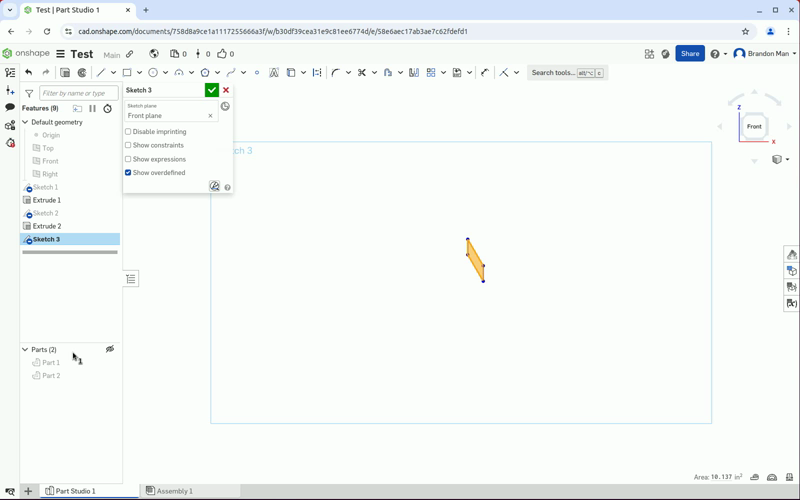
key(shift+y)
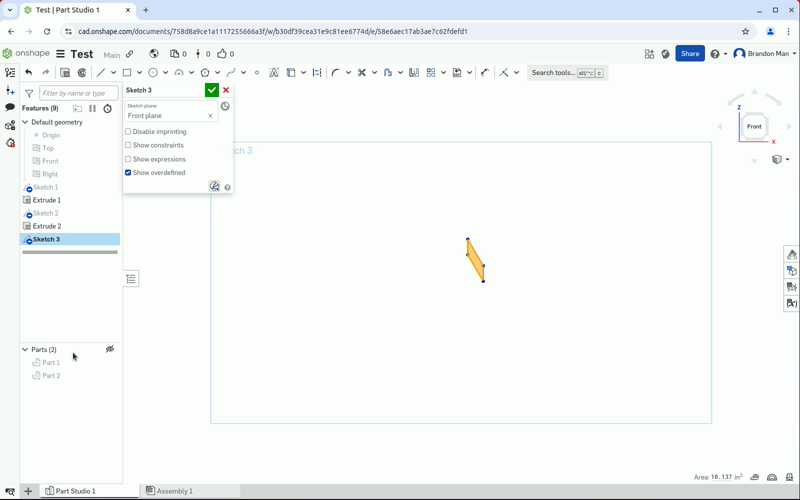
key(shift+e)
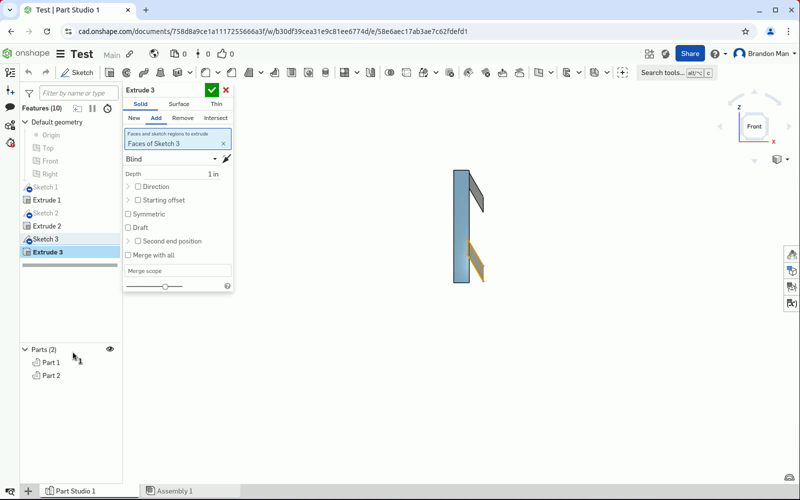
mouse_move(143, 106)
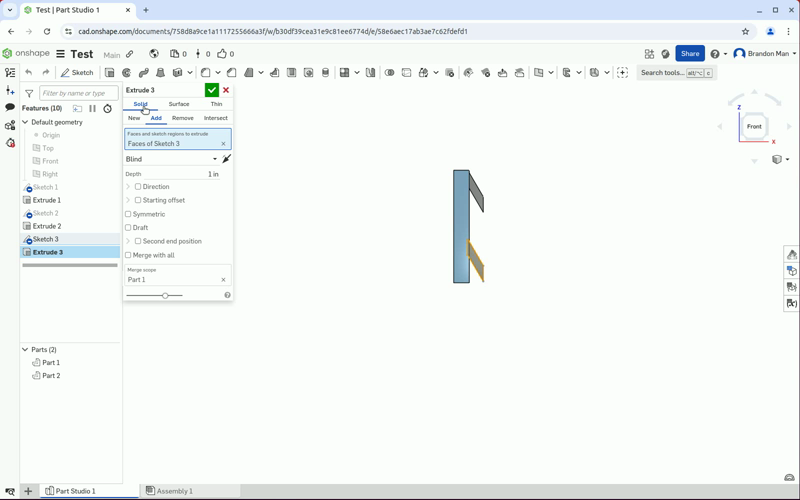
click(143, 106)
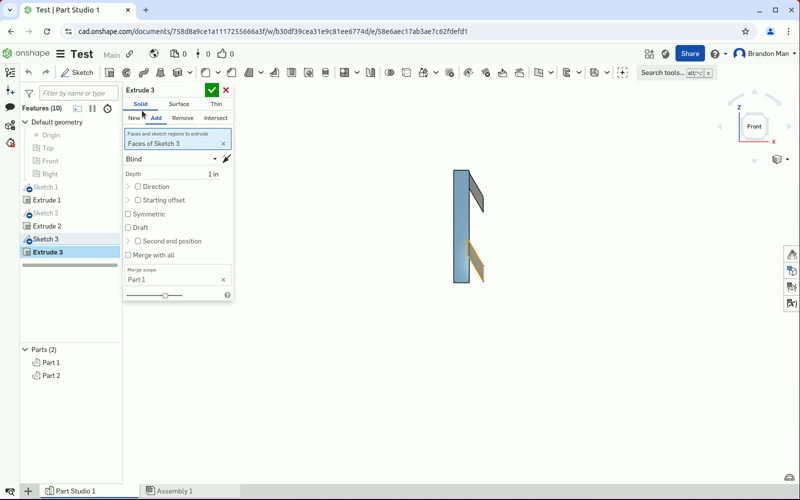
mouse_move(137, 120)
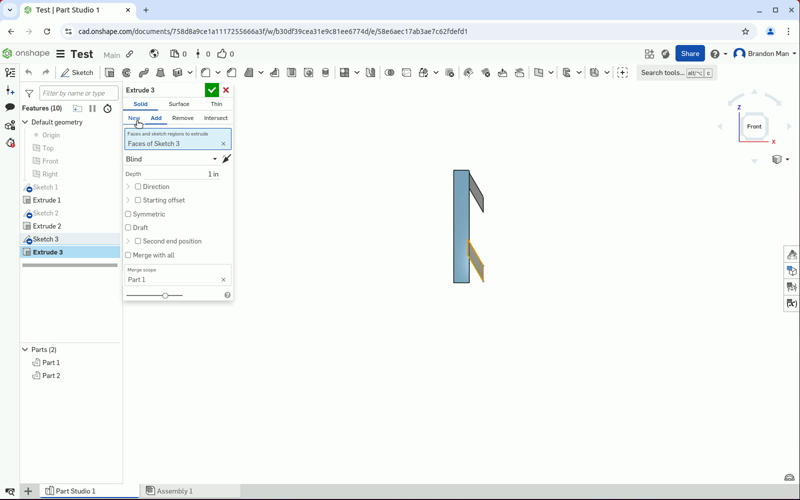
click(137, 120)
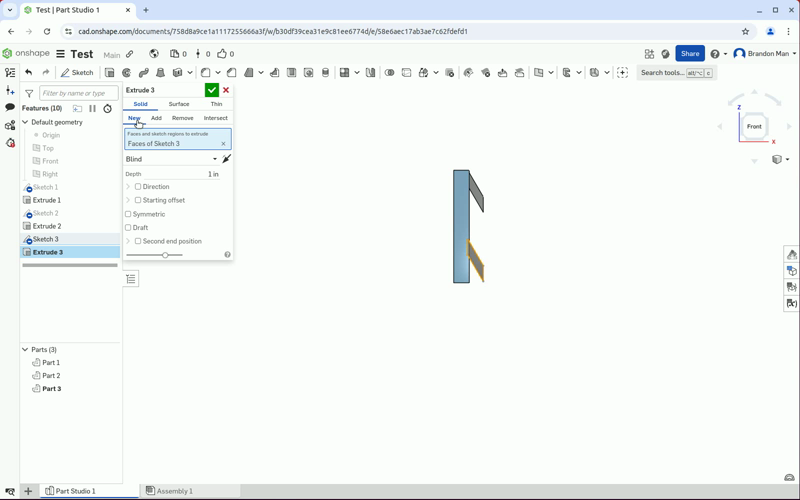
key(tab, 4)
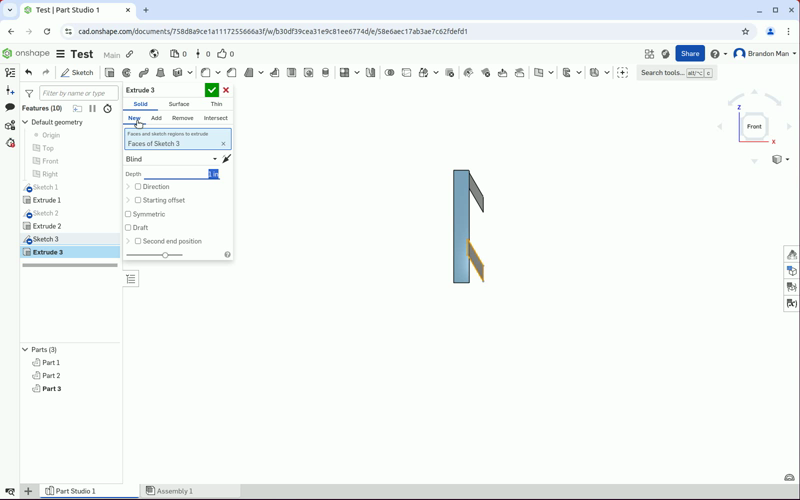
text(27.442)
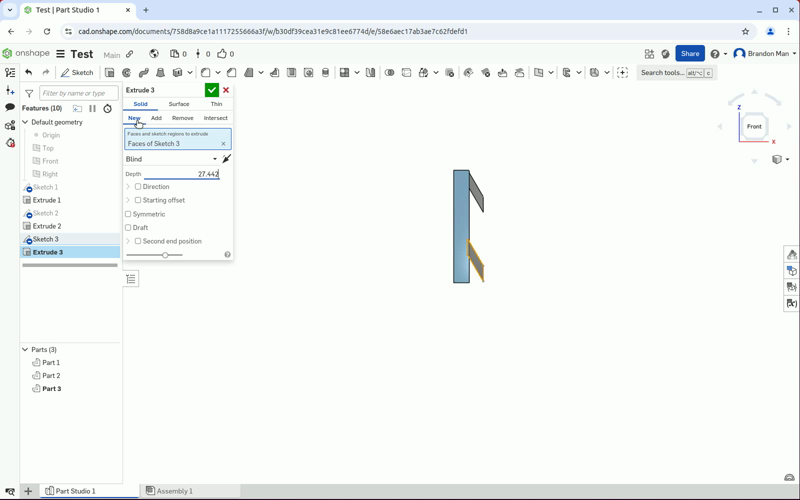
key(tab, 3)
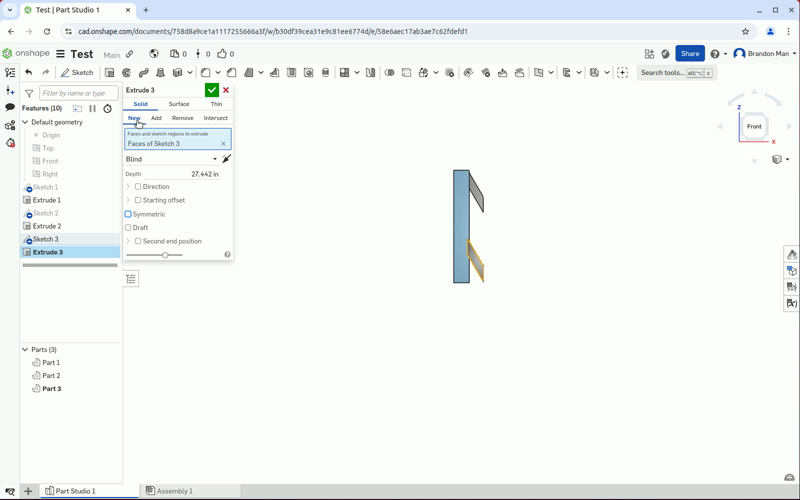
key(space)
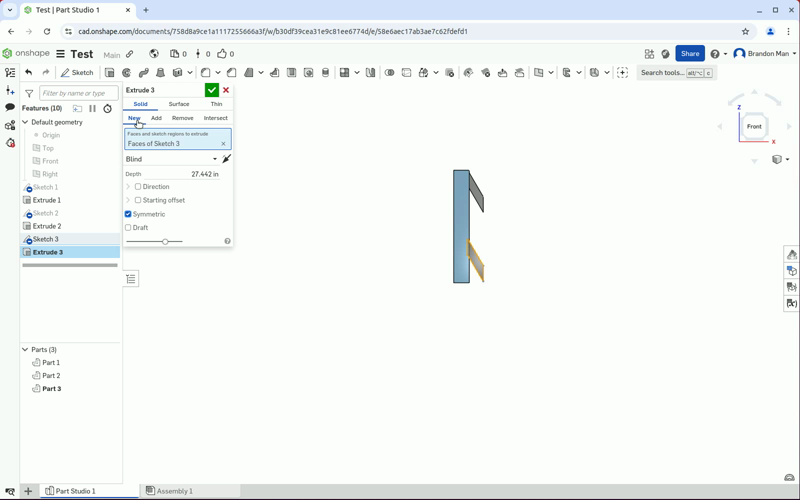
key(enter)
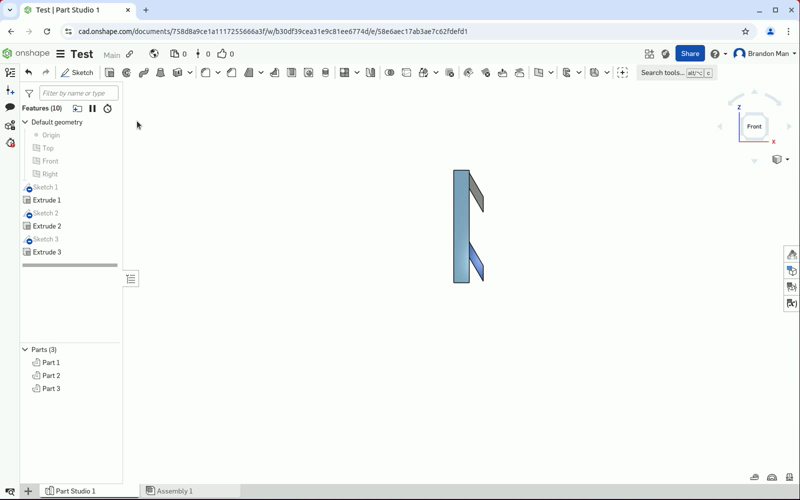
key(shift+h)
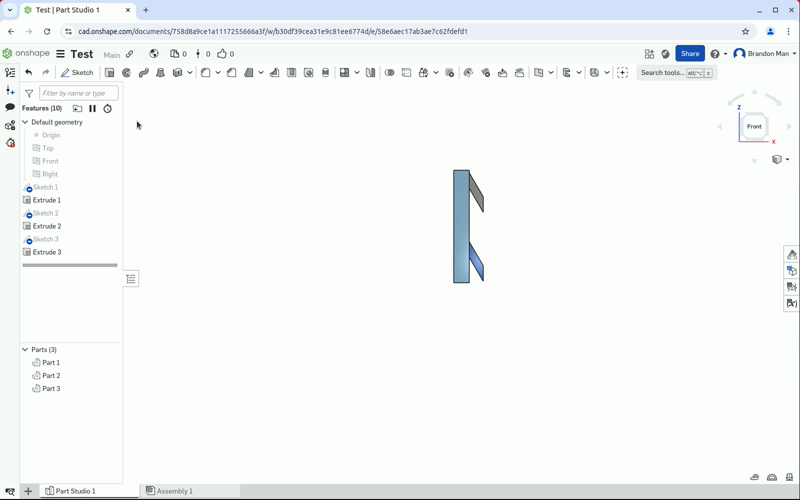
key(shift+h)
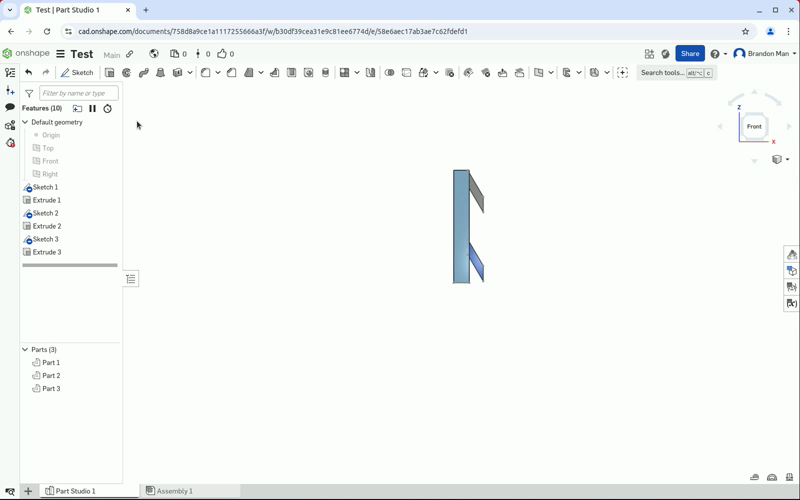
key(shift+7)
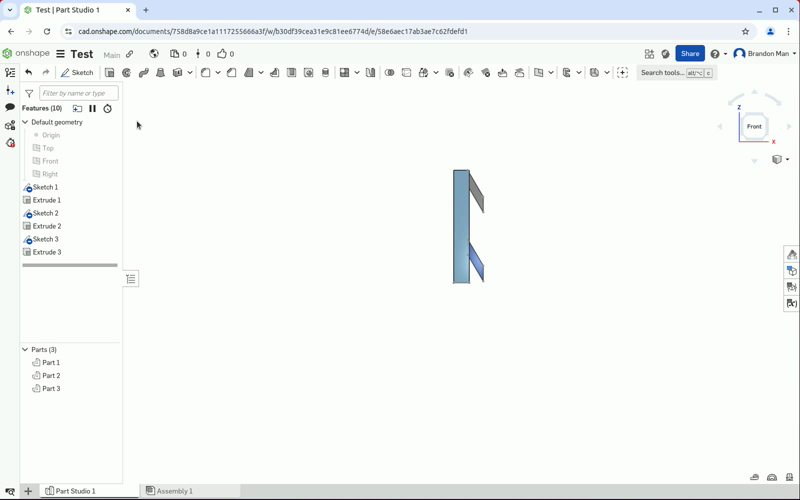
key(left, 2)
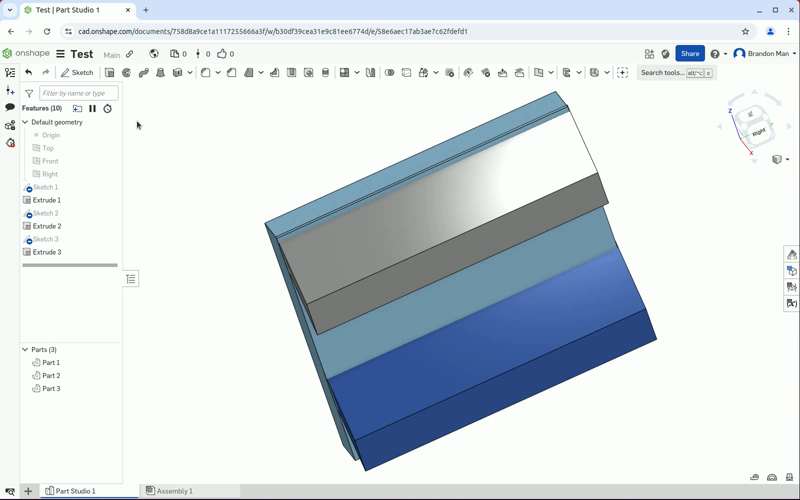
key(down, 2)
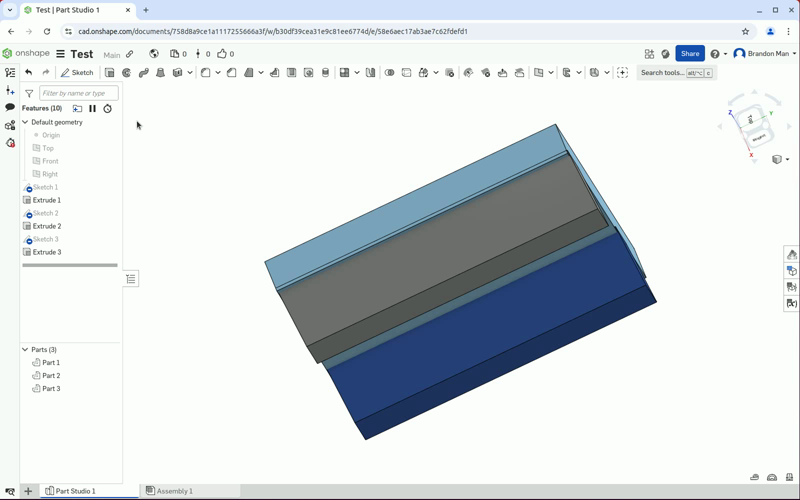
key(up, 2)
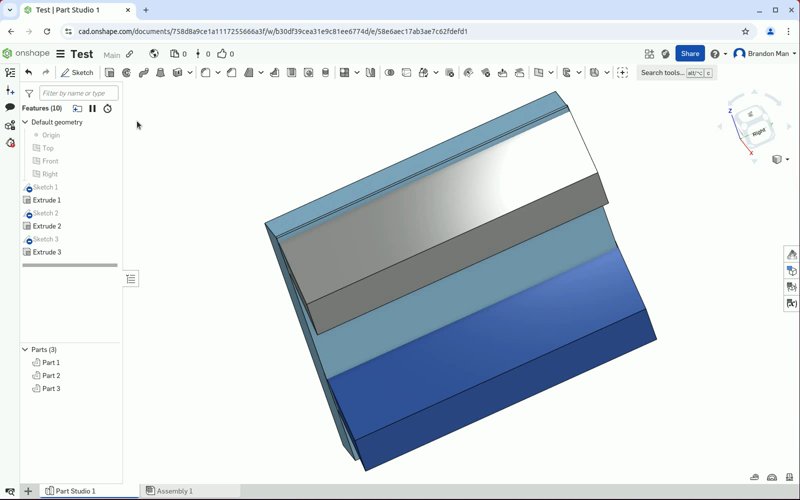
key(right, 2)
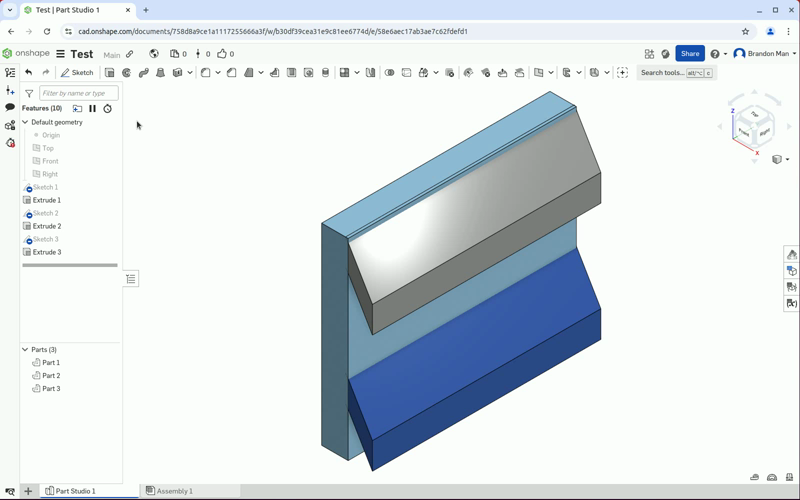
mouse_move(73, 189)
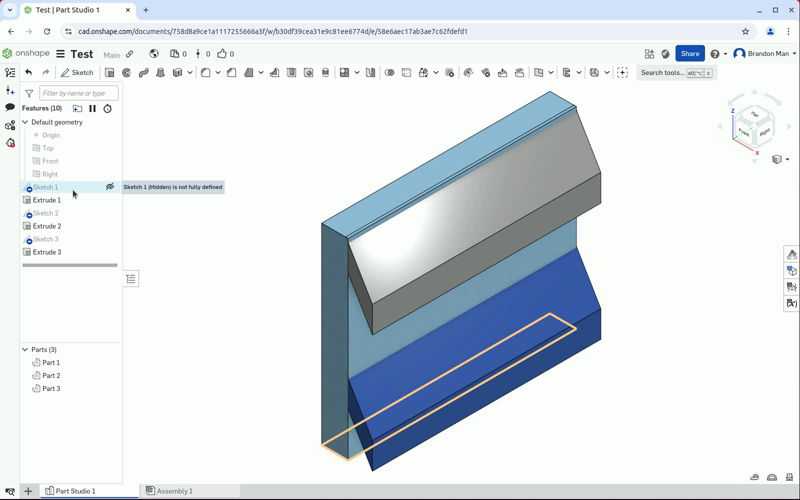
click(73, 189)